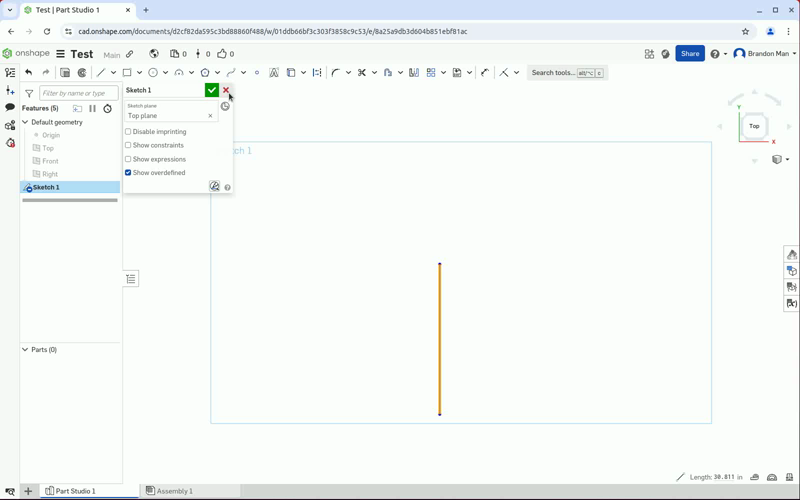
key(shift+h)
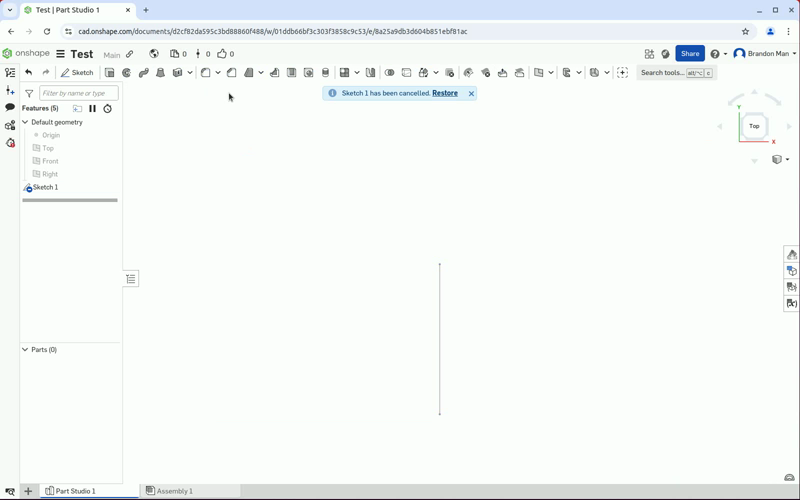
mouse_move(73, 352)
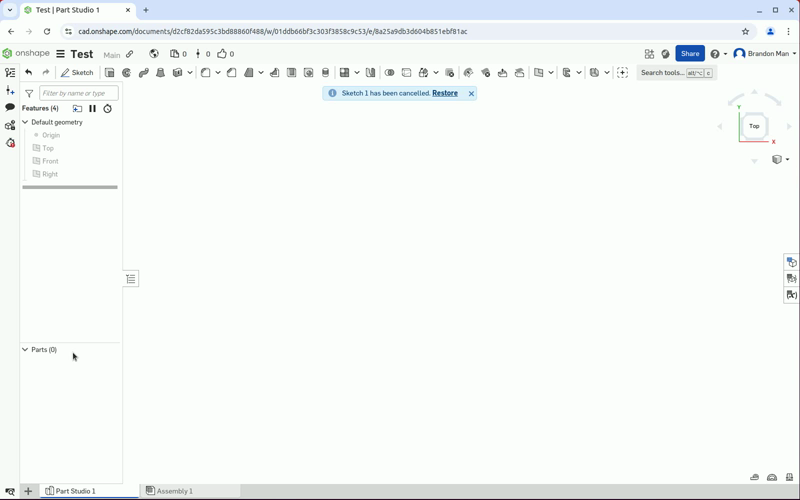
key(y)
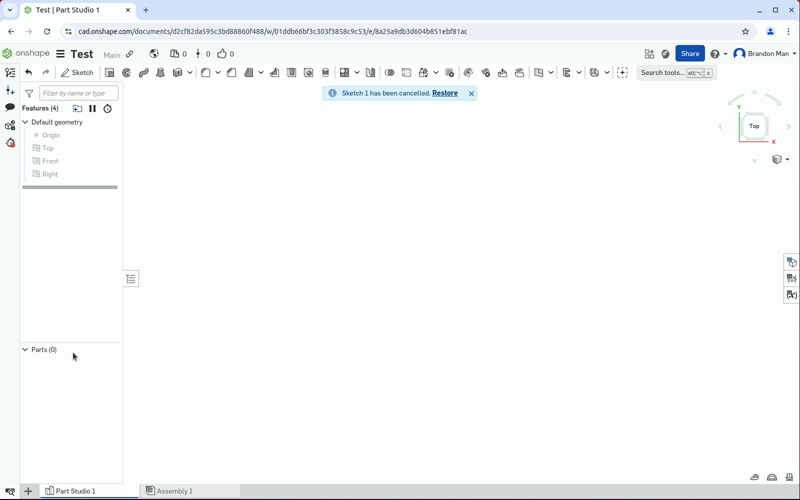
key(shift+p)
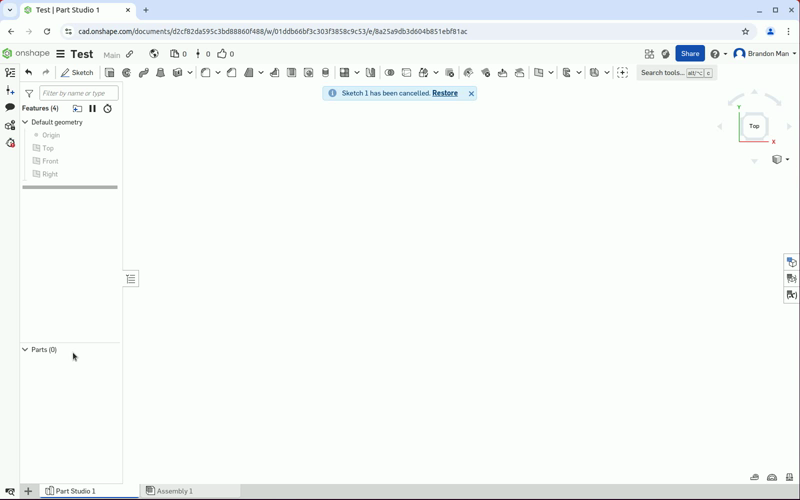
key(space)
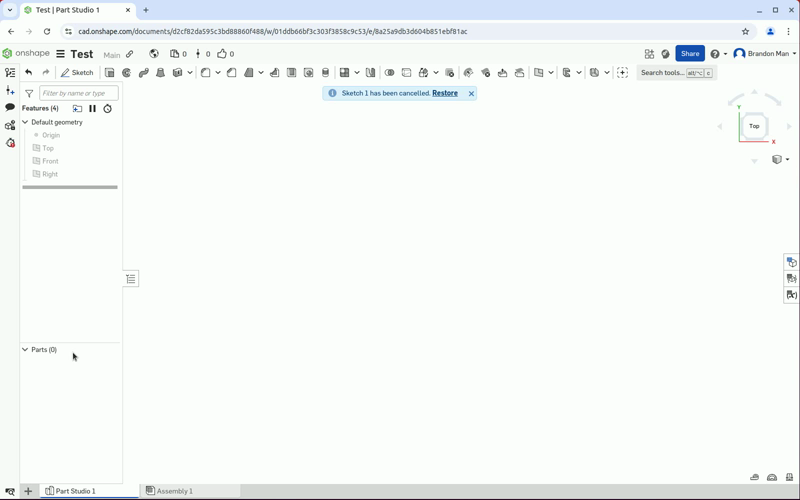
key_down(shift)
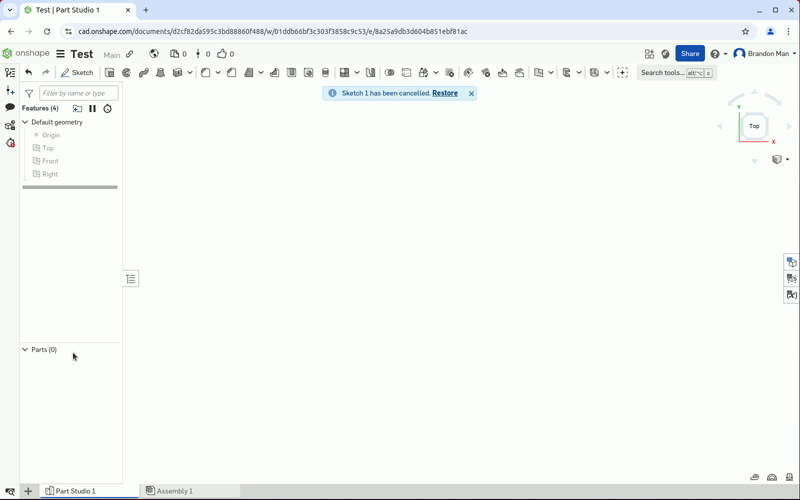
key(up)
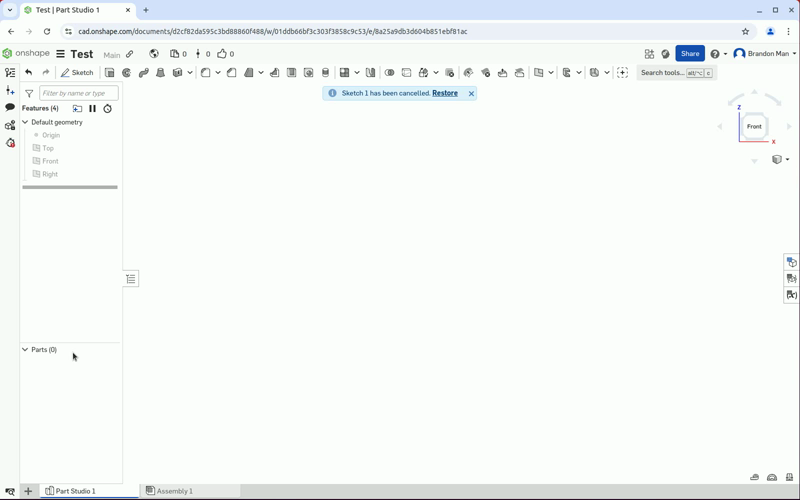
key_up(shift)
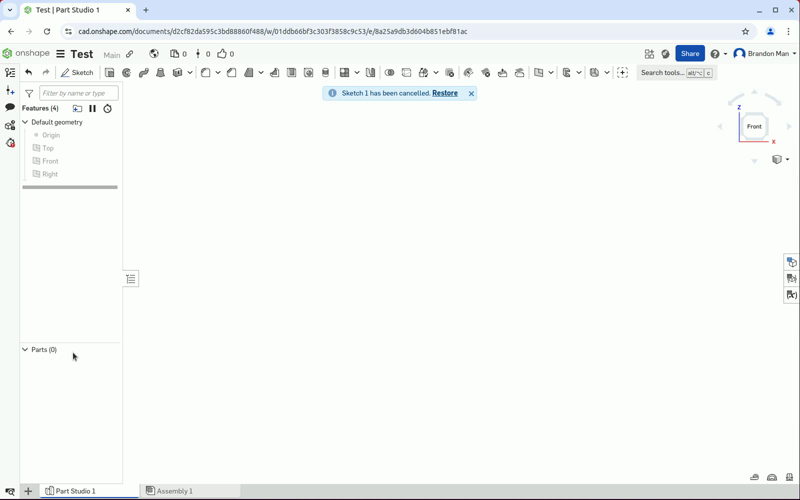
mouse_move(73, 352)
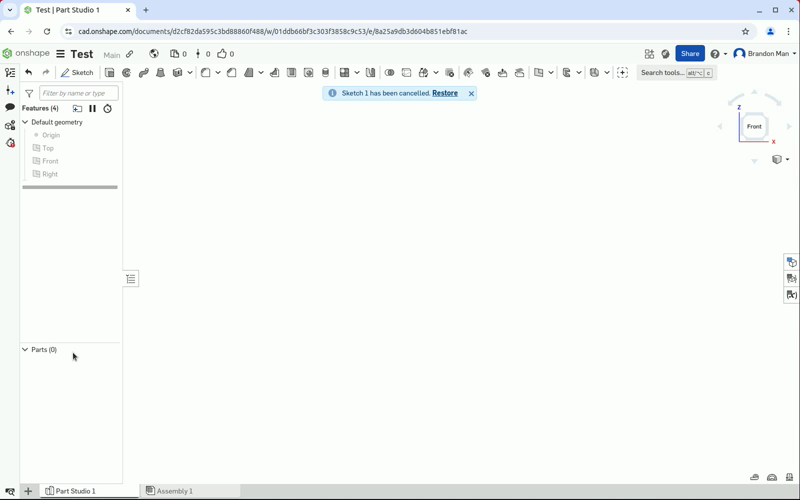
key(shift+y)
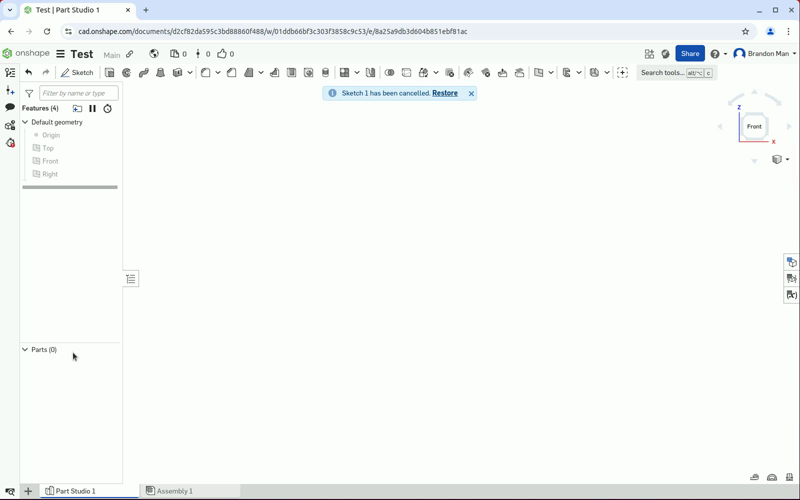
key(shift+s)
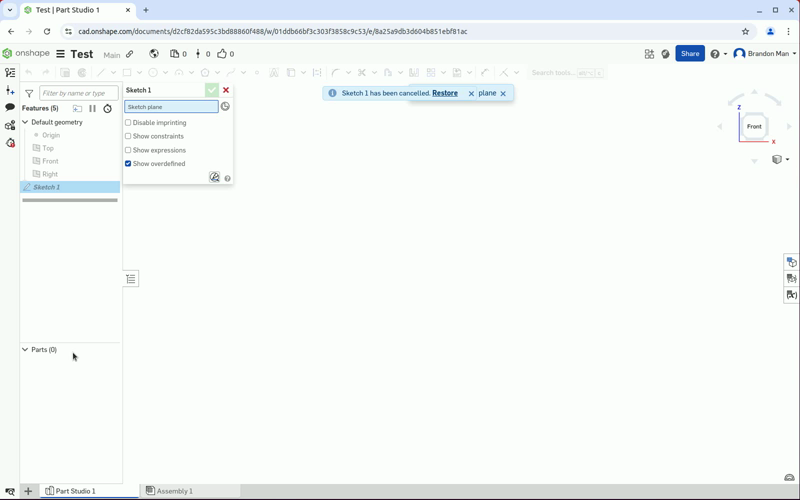
mouse_move(73, 163)
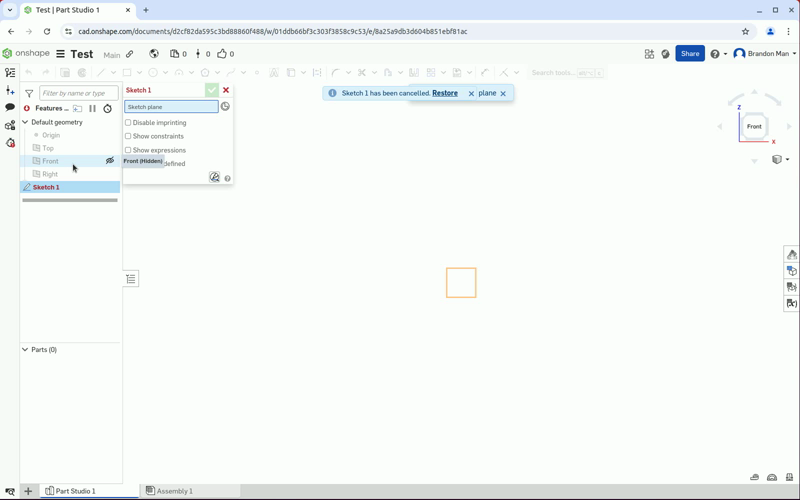
click(73, 163)
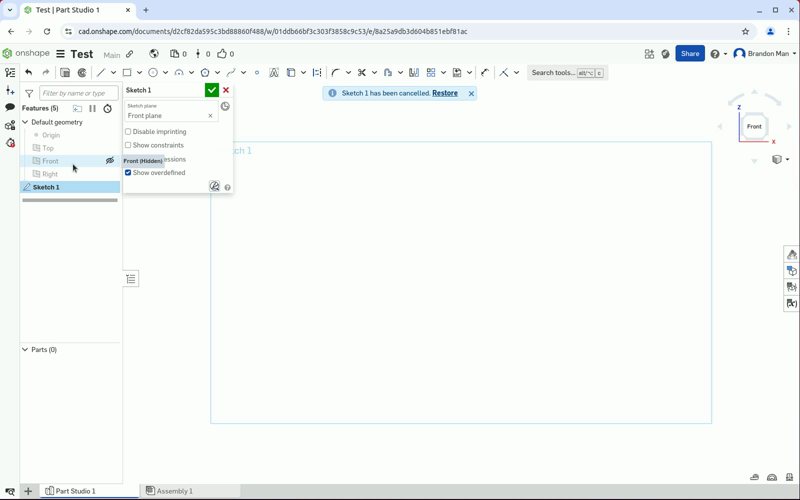
mouse_move(73, 352)
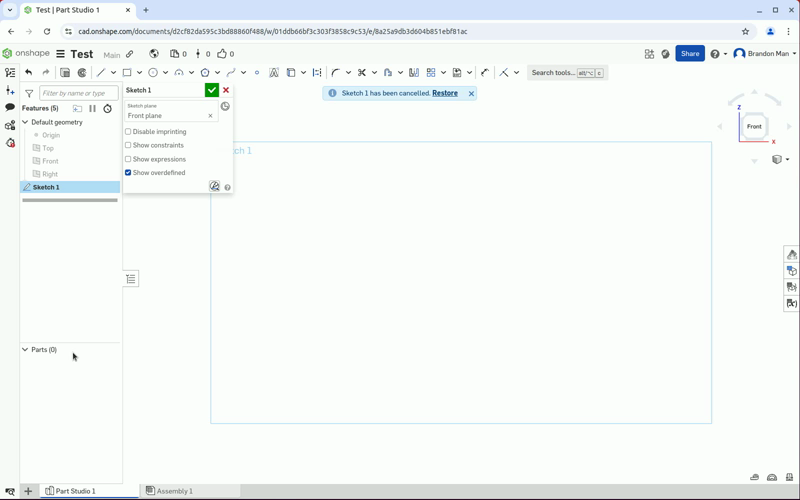
key(y)
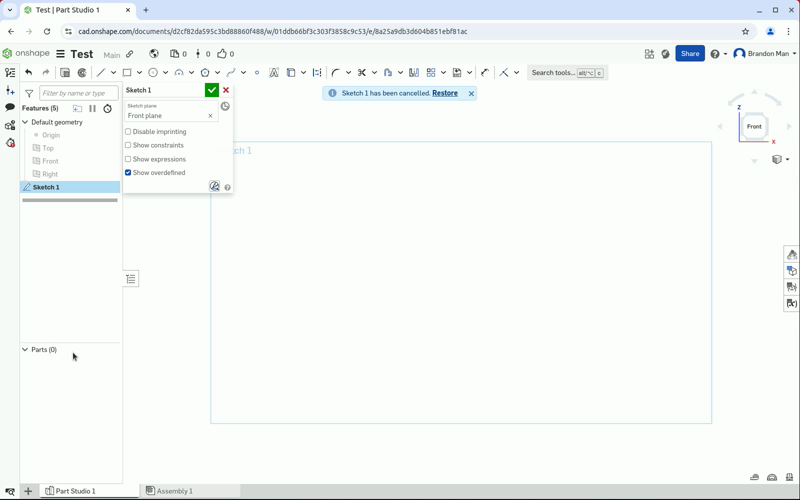
key(l)
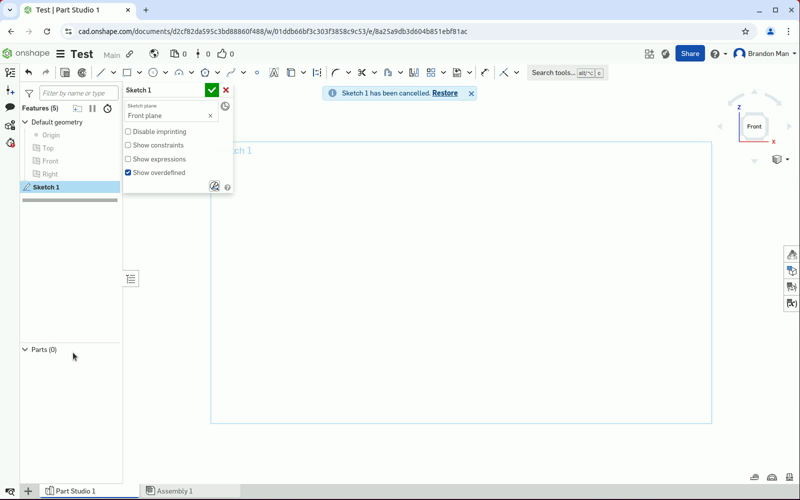
key_down(shift)
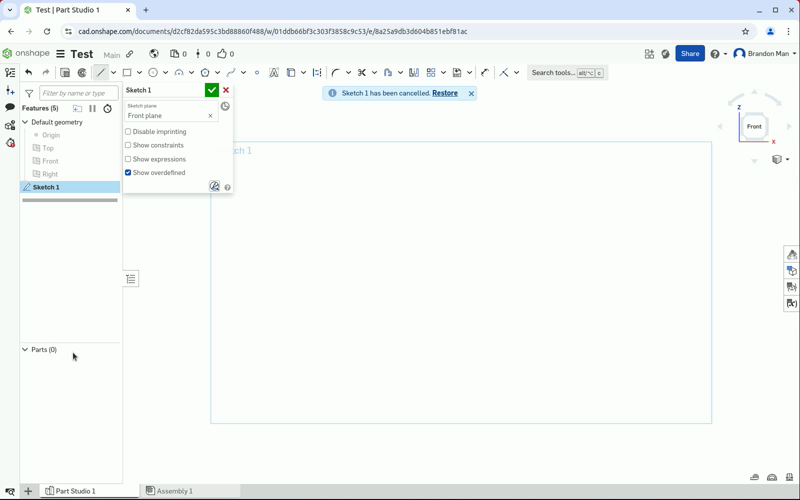
mouse_move(432, 278)
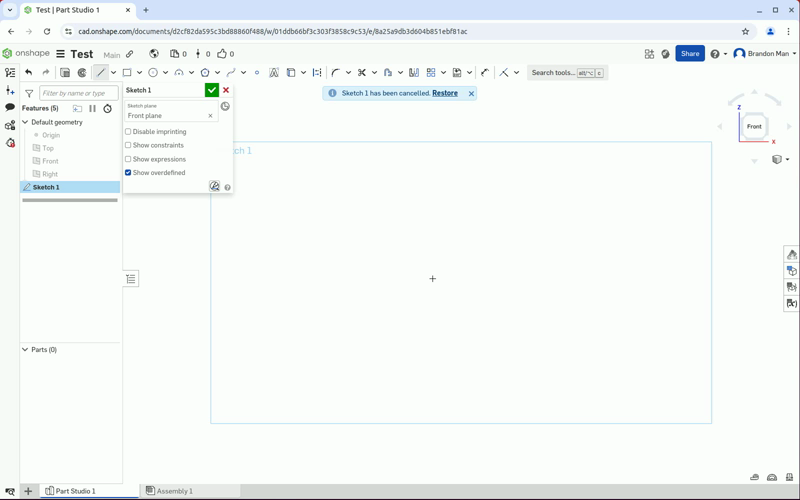
click(432, 278)
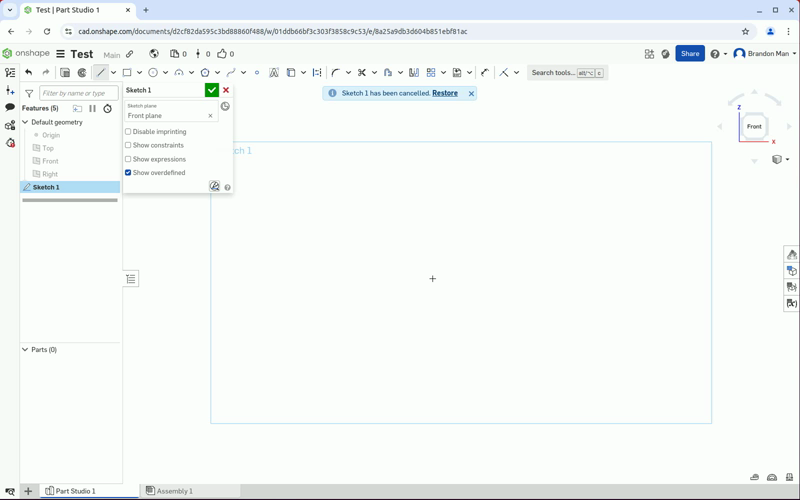
key_up(shift)
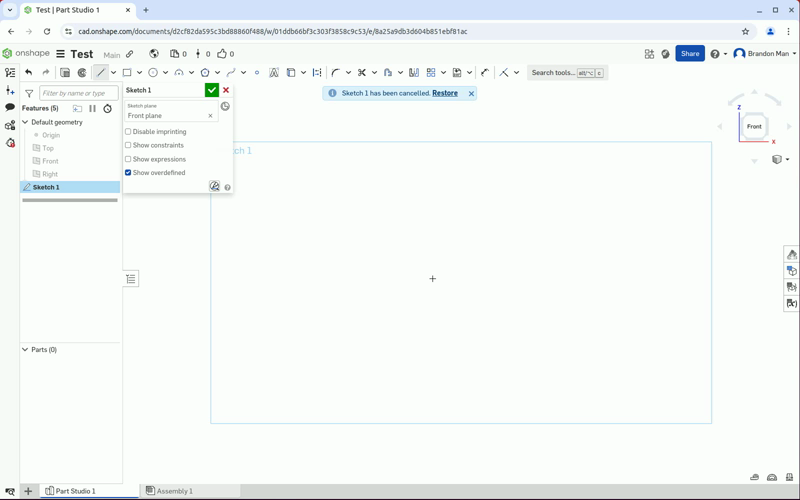
key_down(shift)
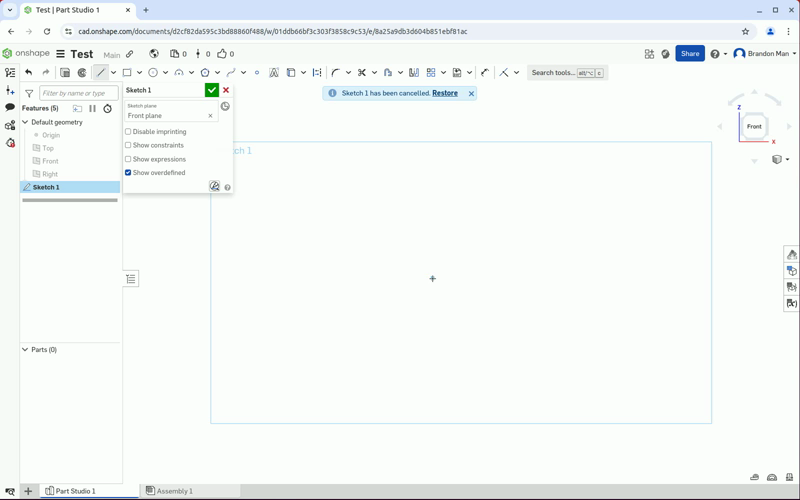
mouse_move(462, 278)
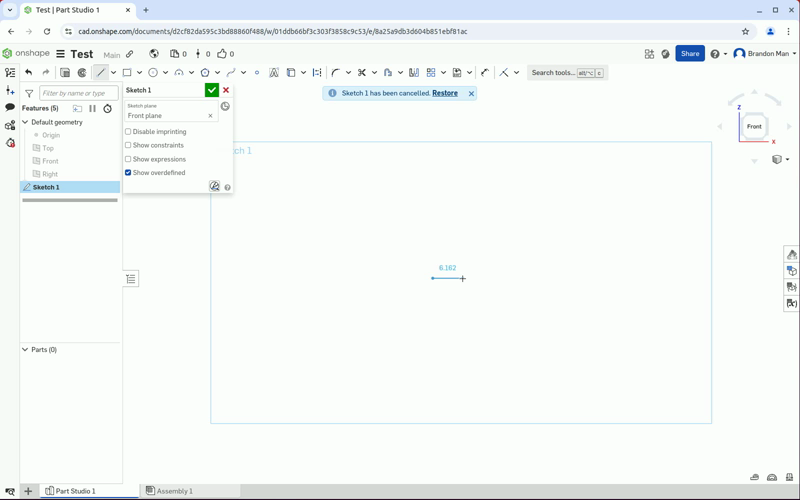
mouse_move(454, 278)
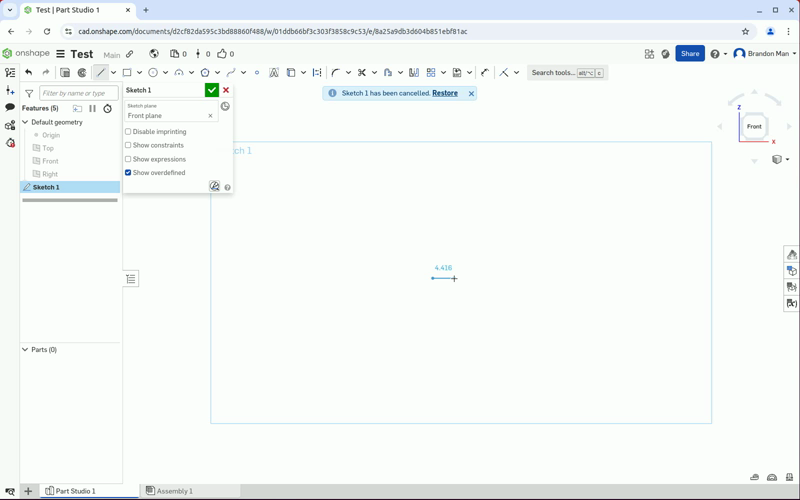
click(454, 278)
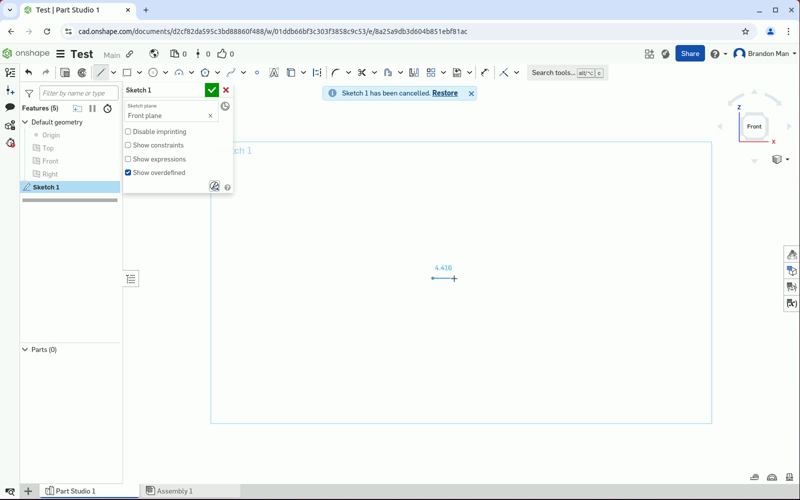
key_up(shift)
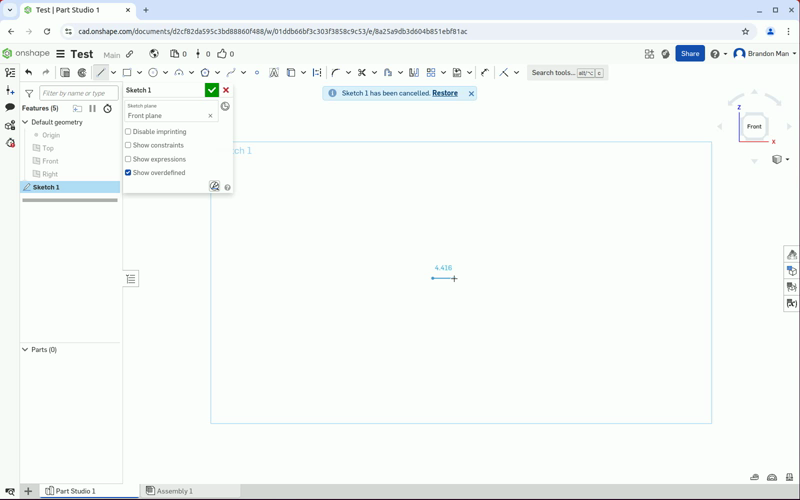
key_down(shift)
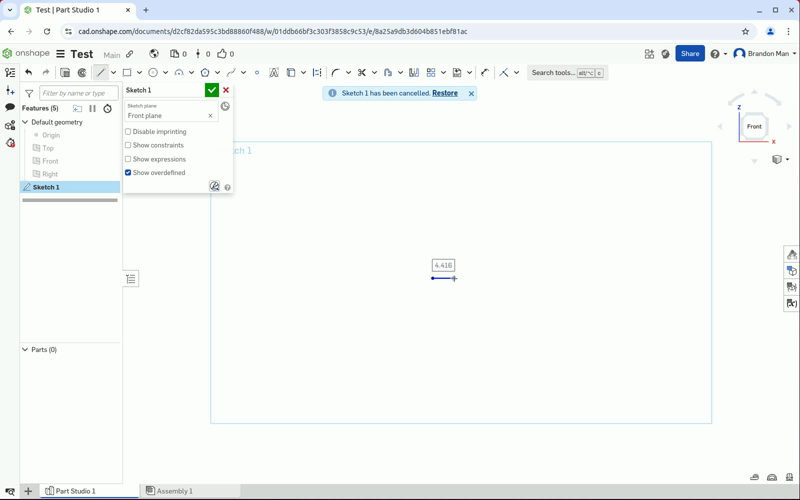
mouse_move(484, 278)
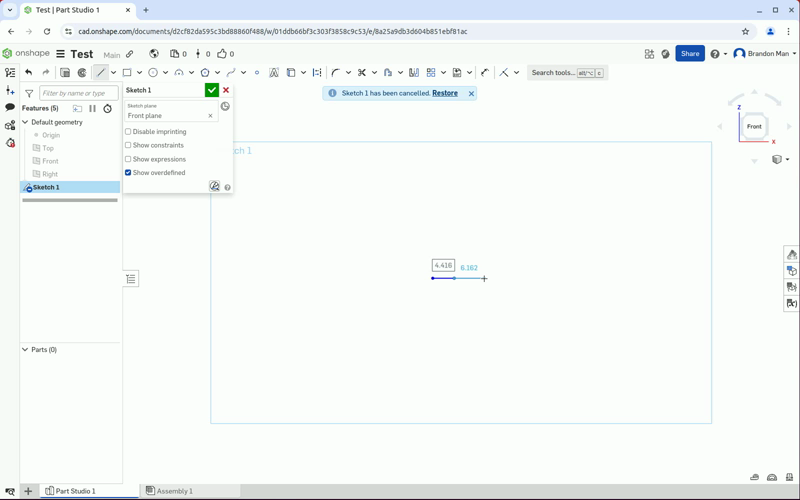
mouse_move(454, 283)
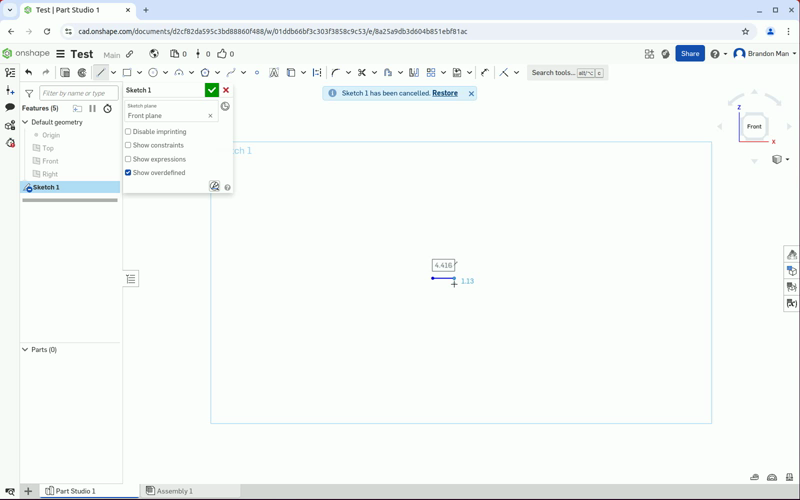
scroll(6)
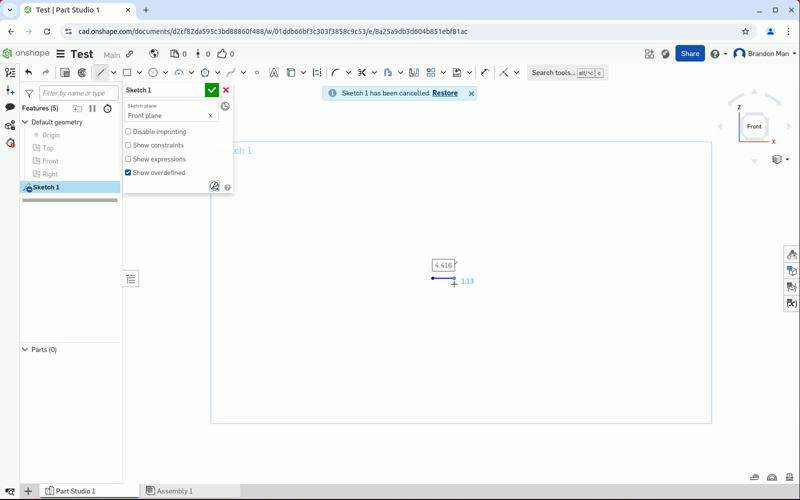
scroll(6)
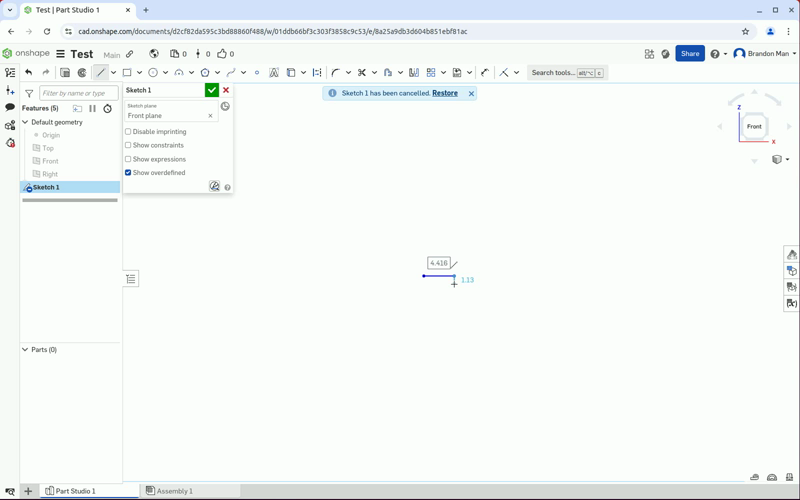
scroll(6)
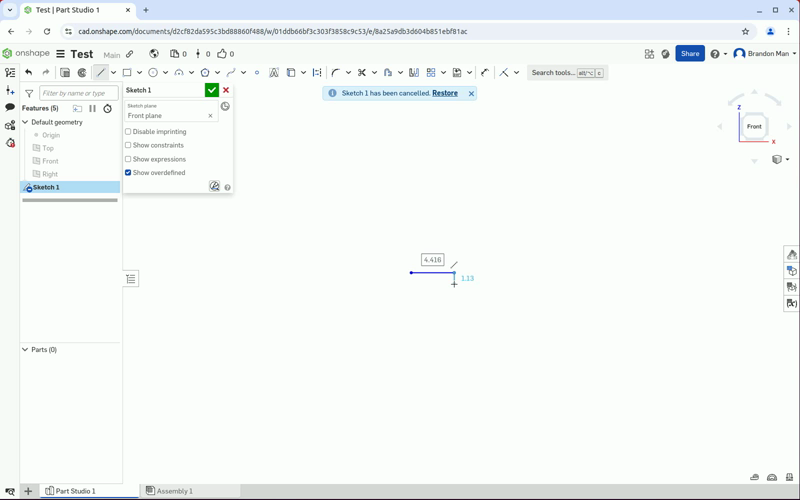
scroll(6)
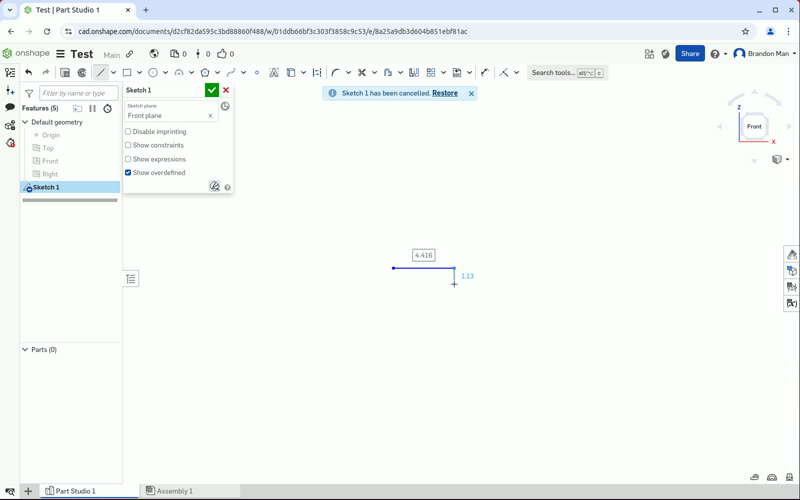
scroll(6)
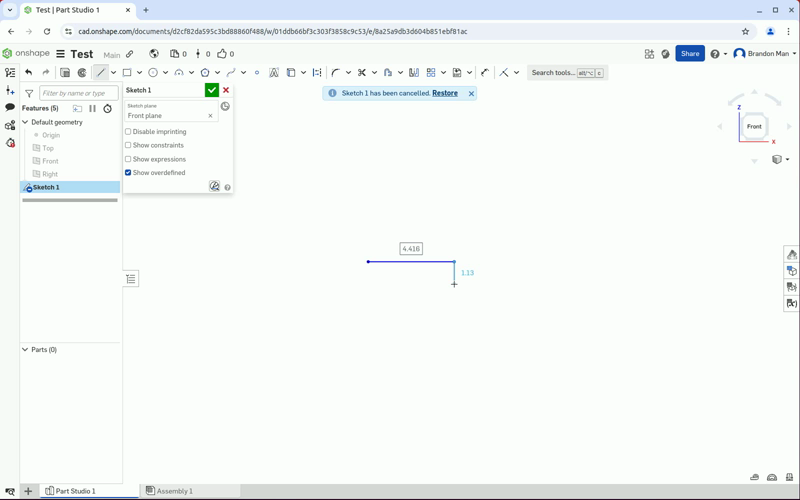
scroll(6)
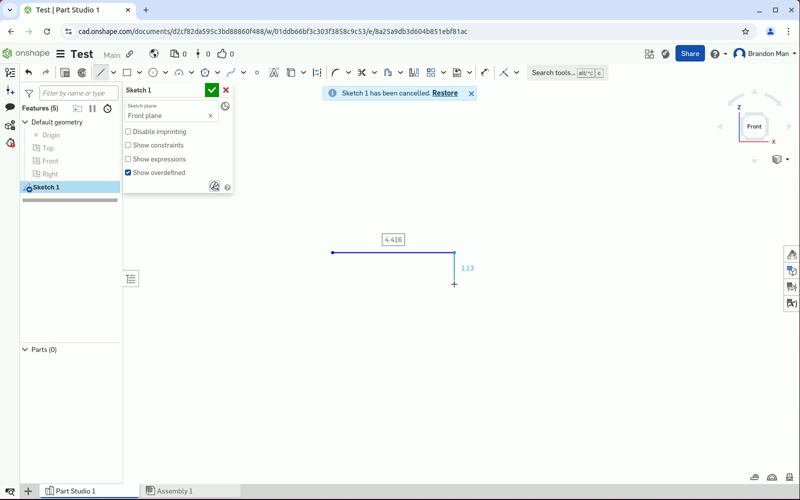
scroll(6)
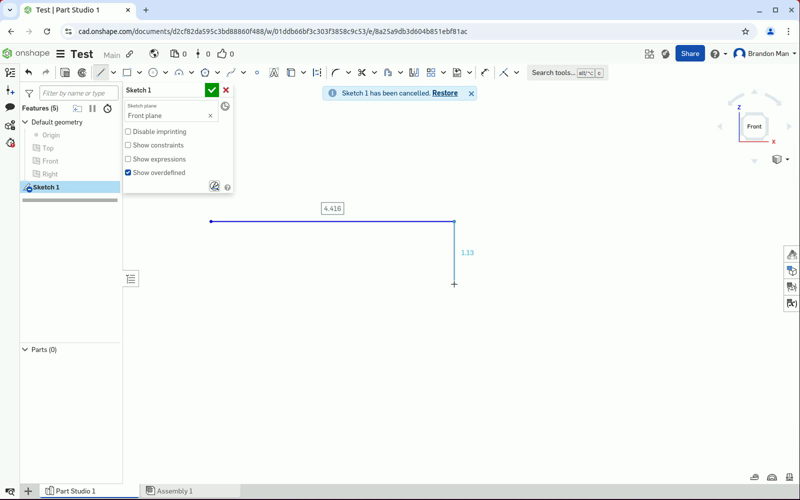
click(454, 283)
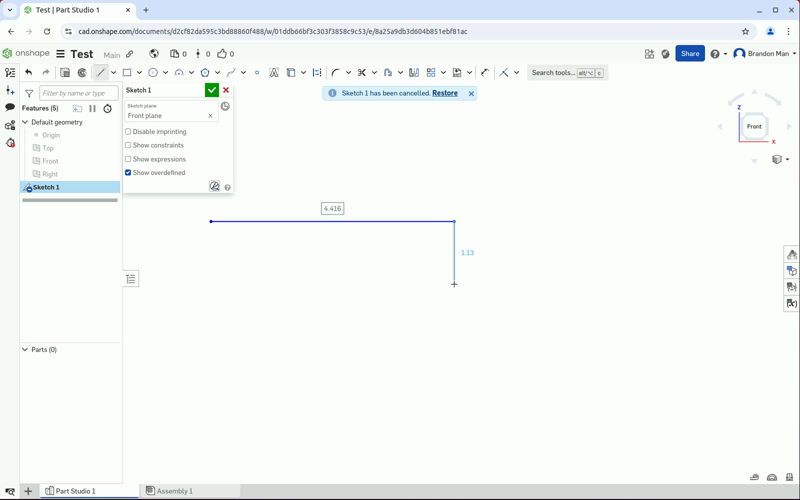
scroll(-6)
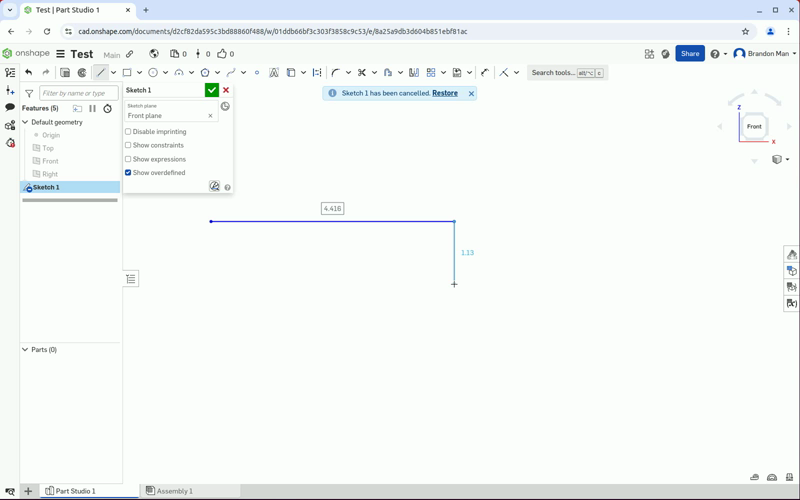
scroll(-6)
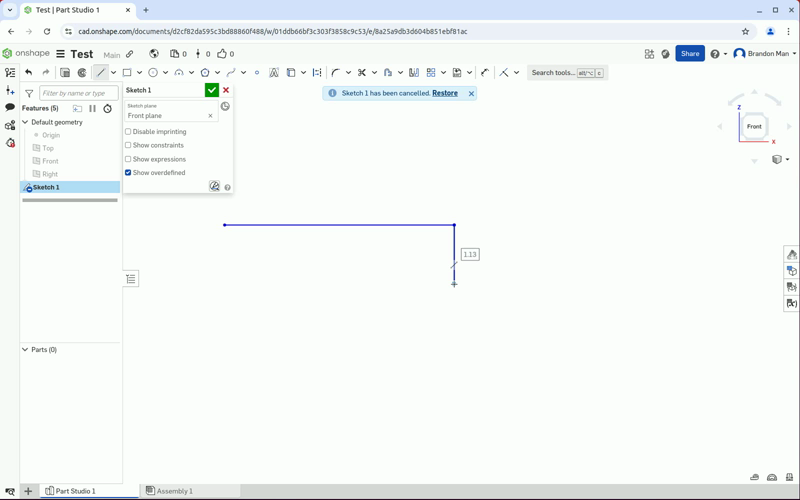
scroll(-6)
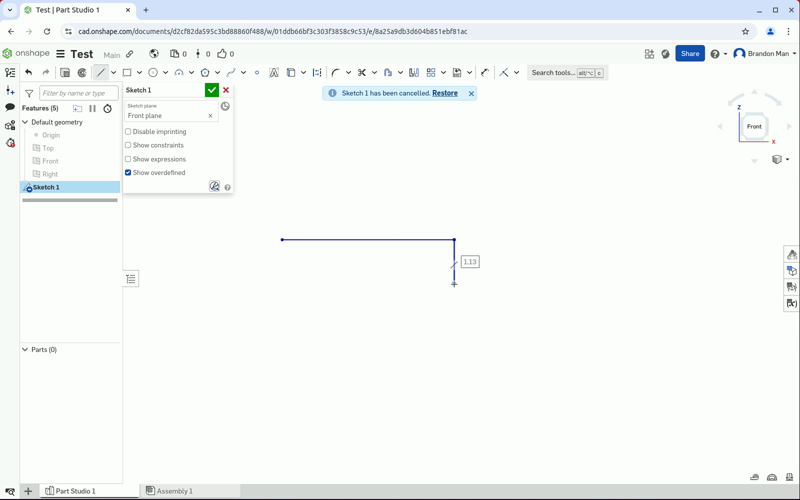
scroll(-6)
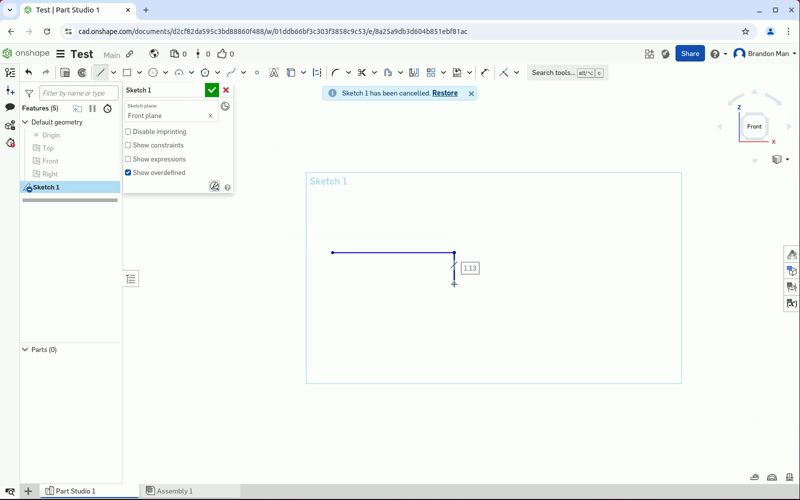
scroll(-6)
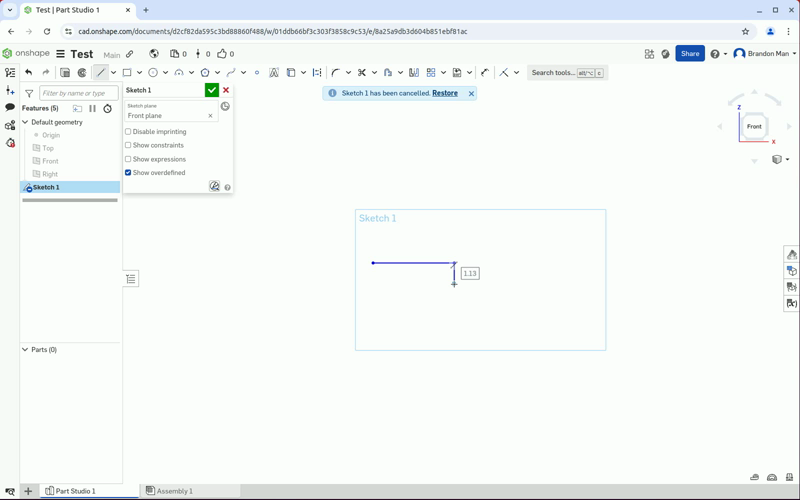
scroll(-6)
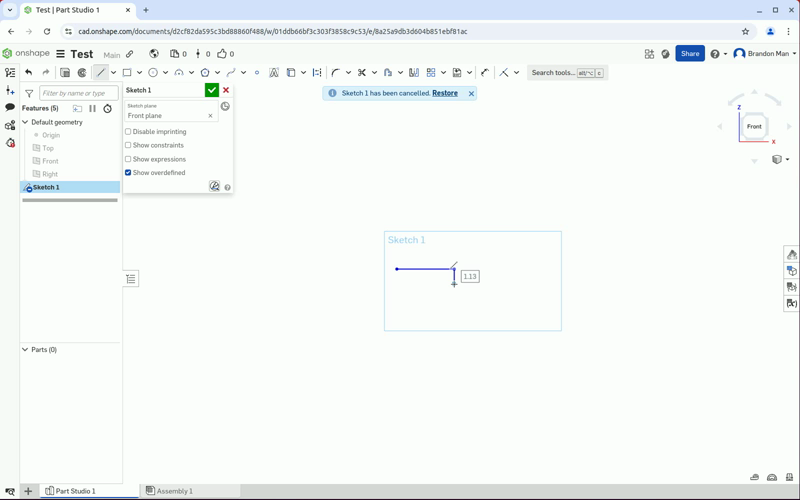
scroll(-6)
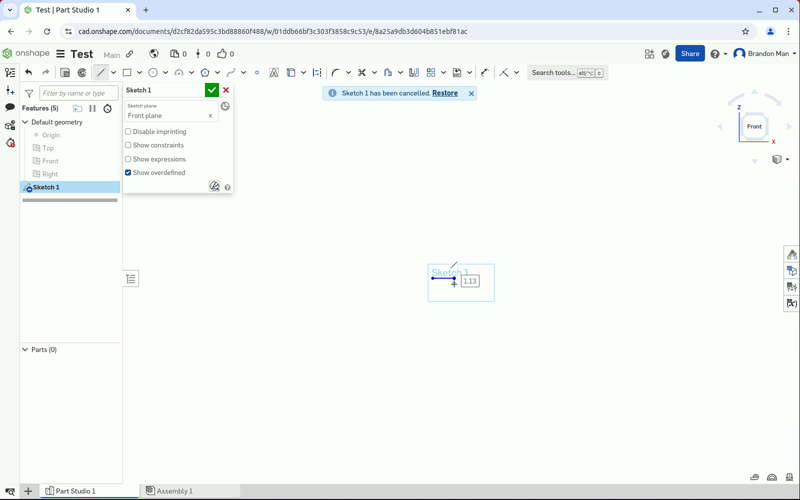
key_up(shift)
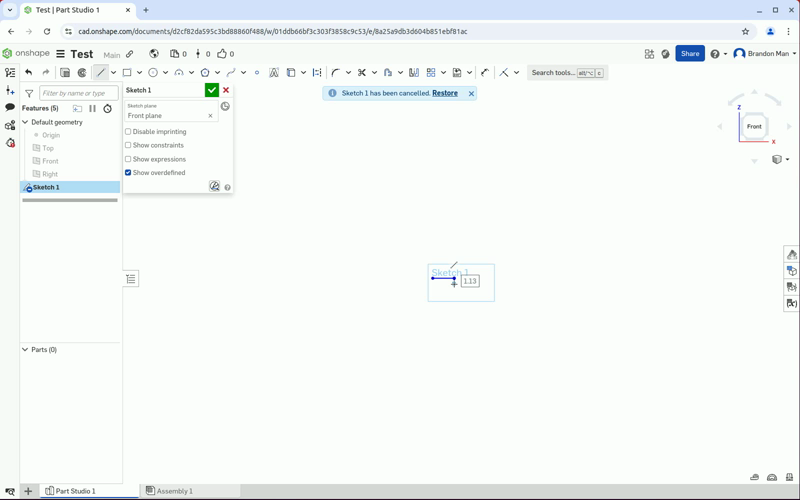
key_down(shift)
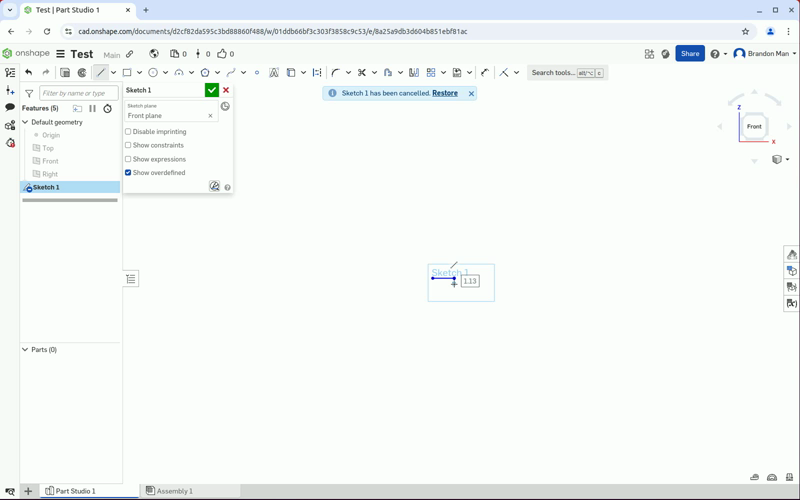
mouse_move(484, 283)
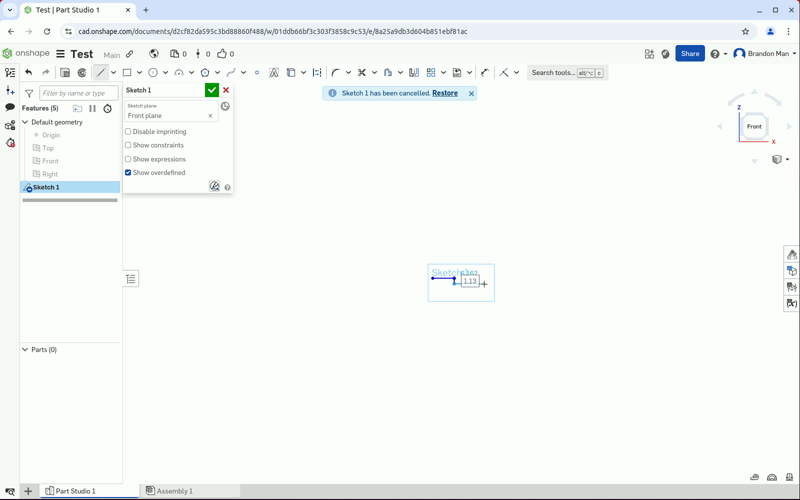
mouse_move(461, 283)
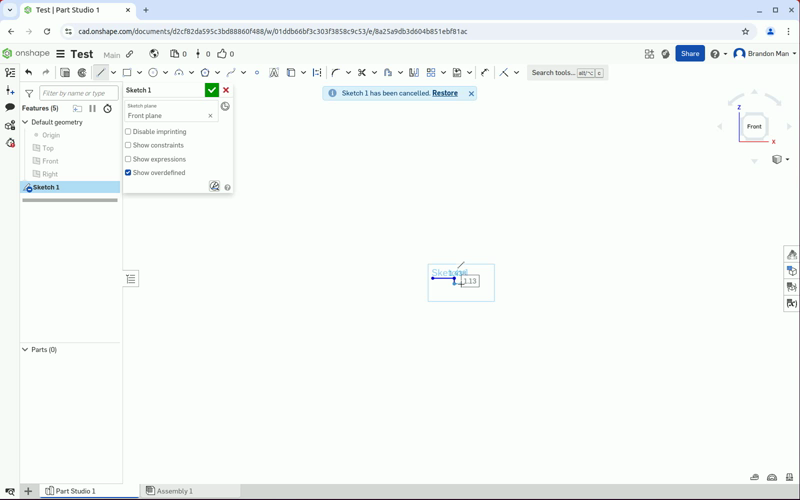
scroll(6)
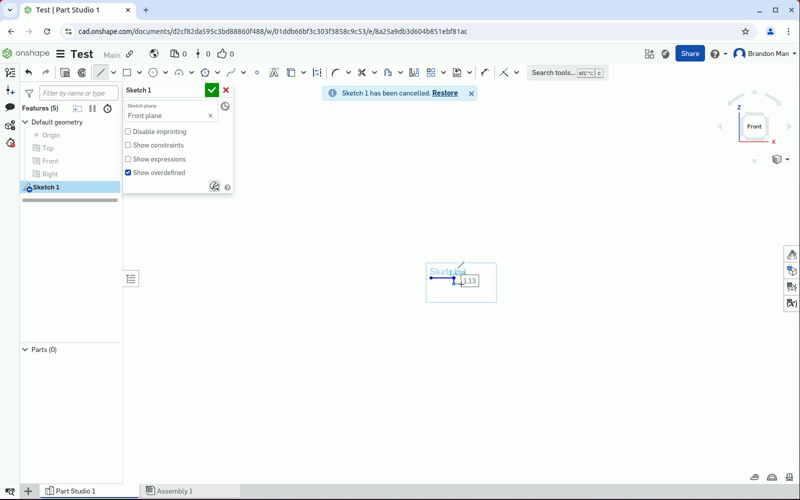
scroll(6)
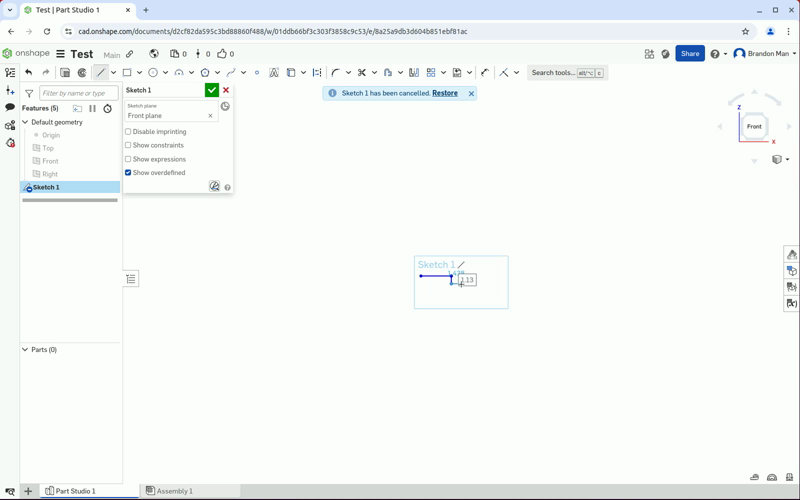
scroll(6)
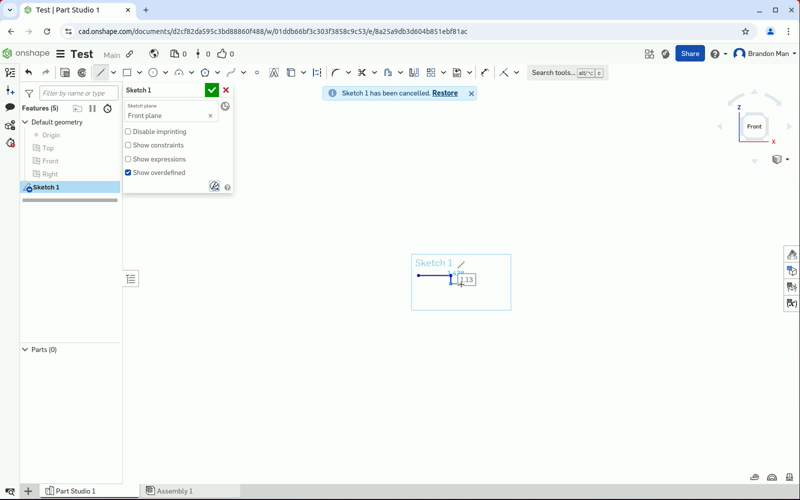
scroll(6)
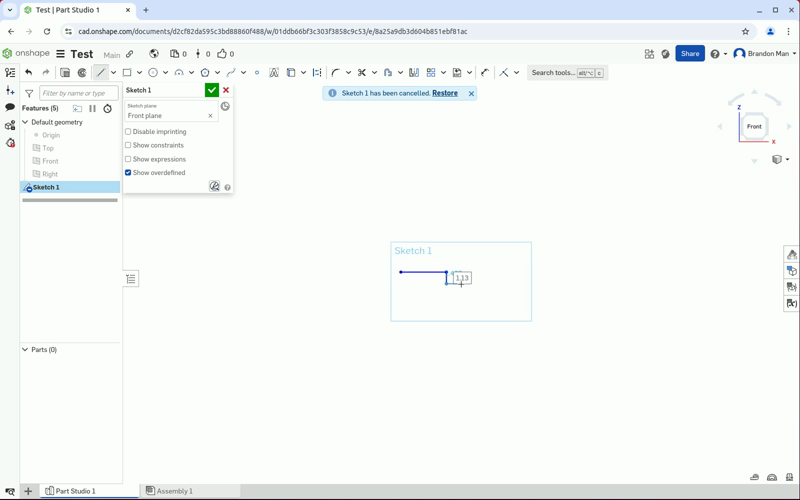
scroll(6)
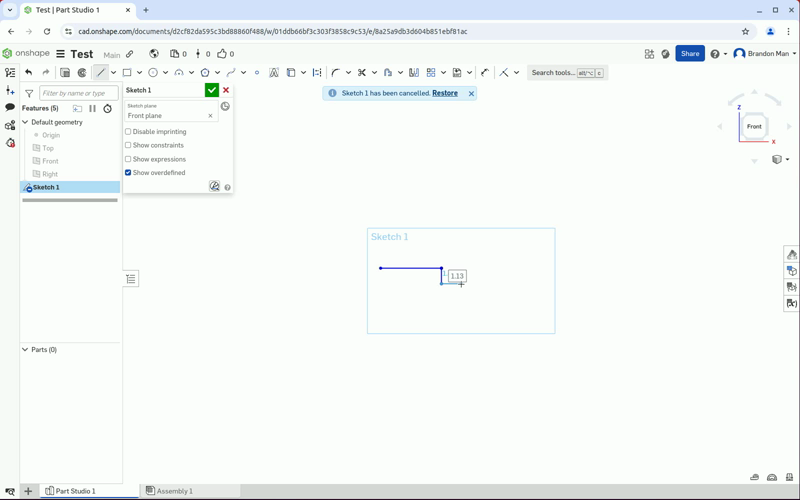
scroll(6)
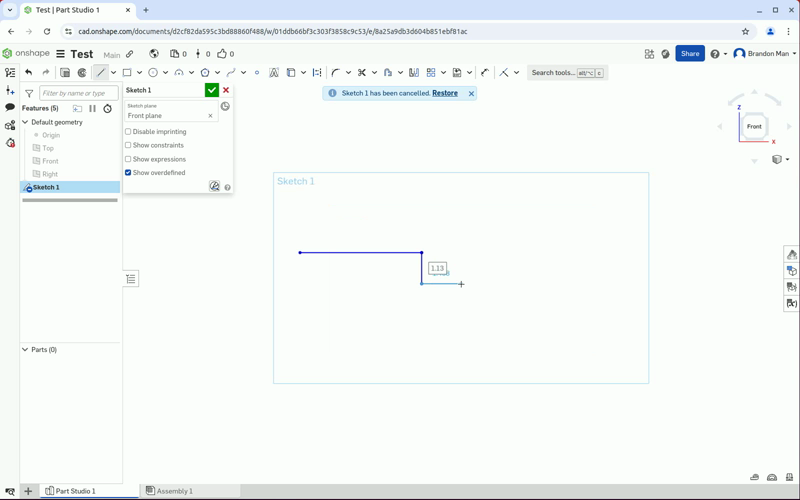
scroll(6)
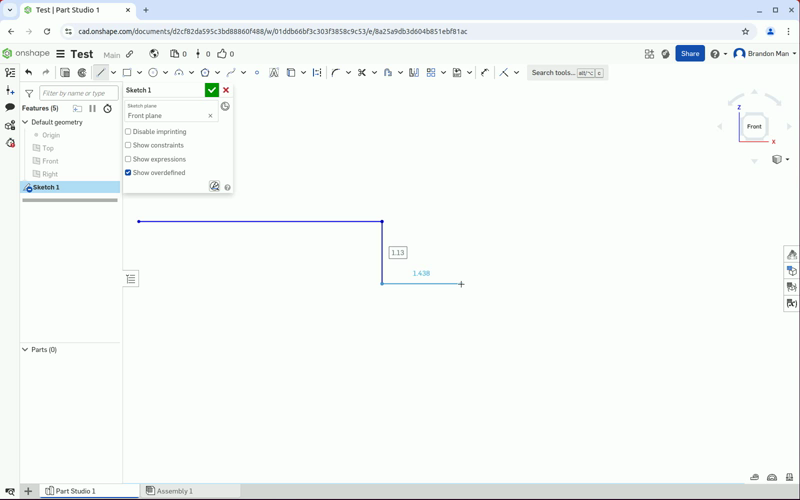
click(461, 283)
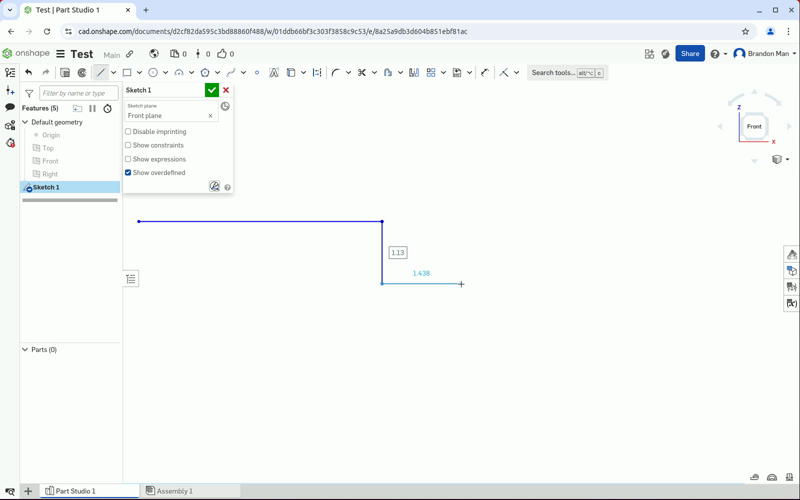
scroll(-6)
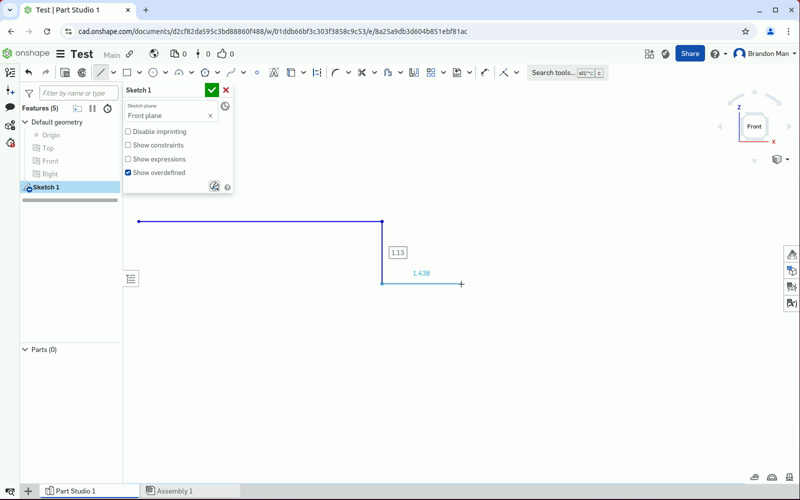
scroll(-6)
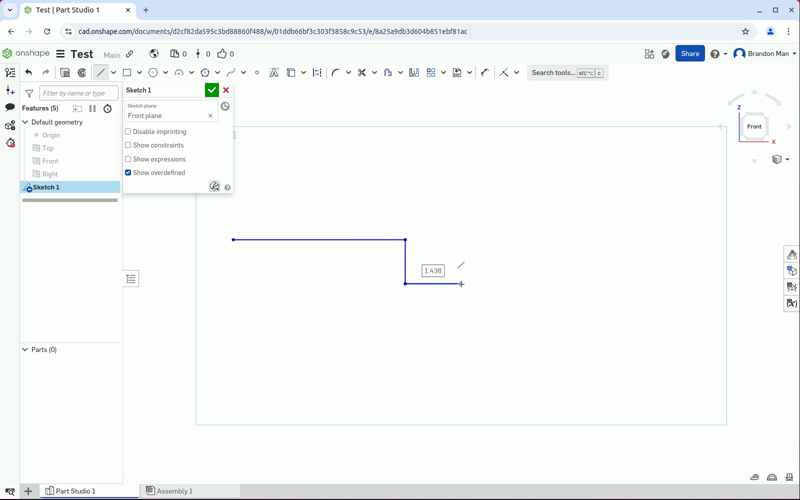
scroll(-6)
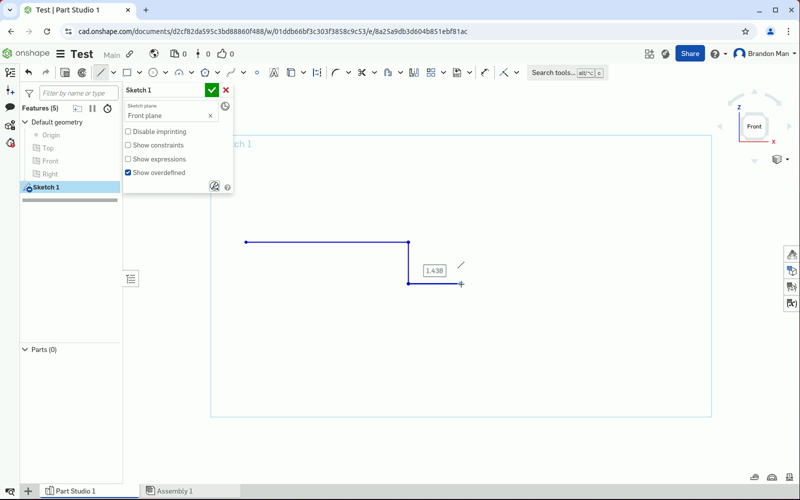
scroll(-6)
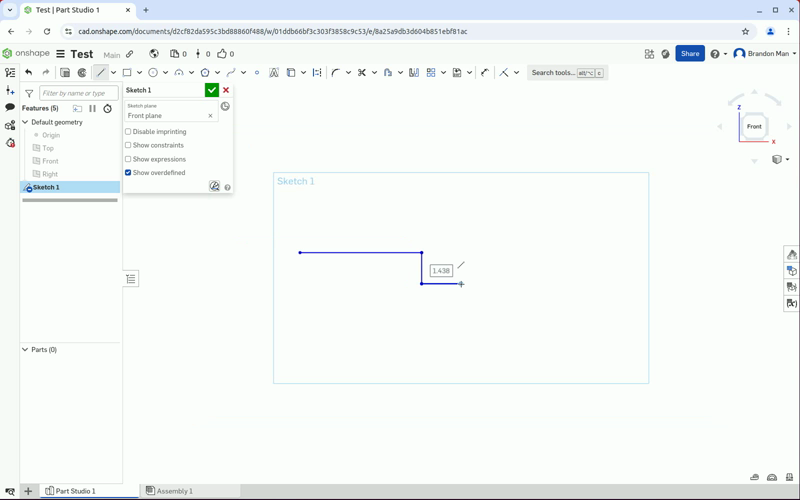
scroll(-6)
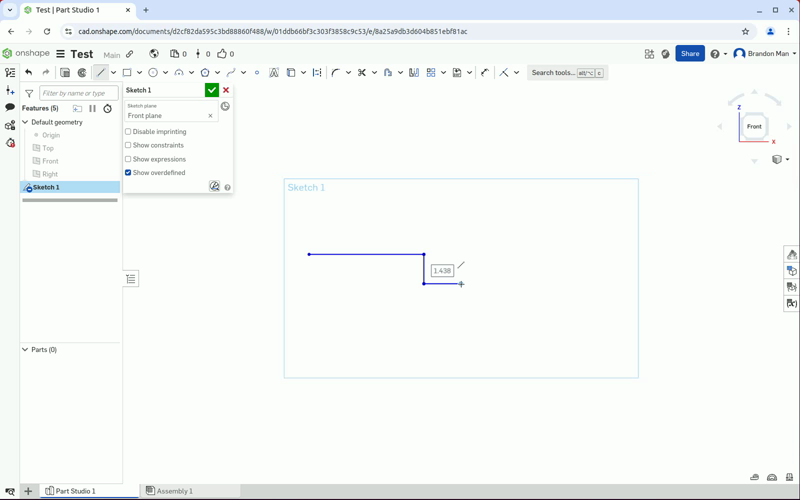
scroll(-6)
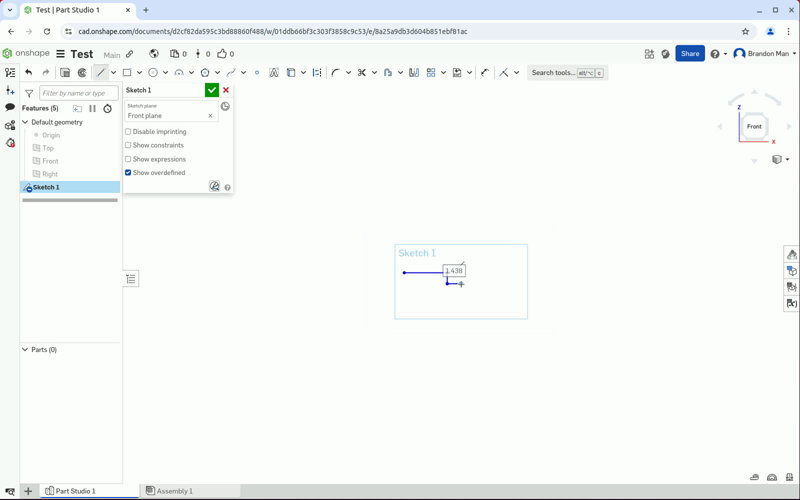
scroll(-6)
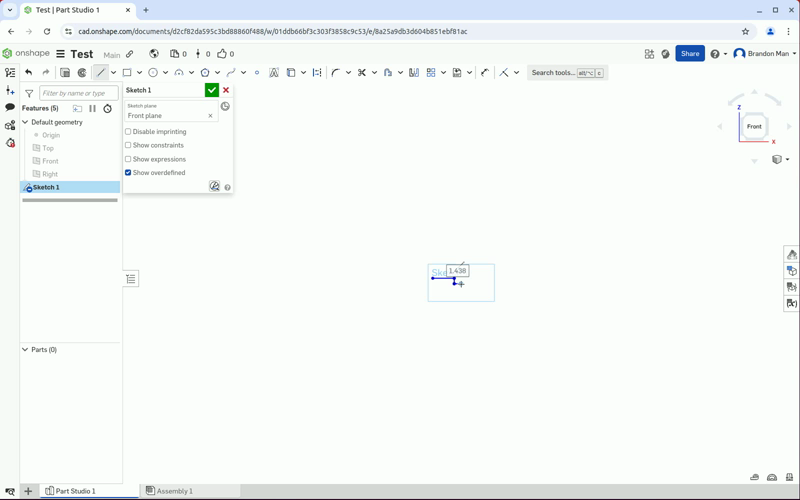
key_up(shift)
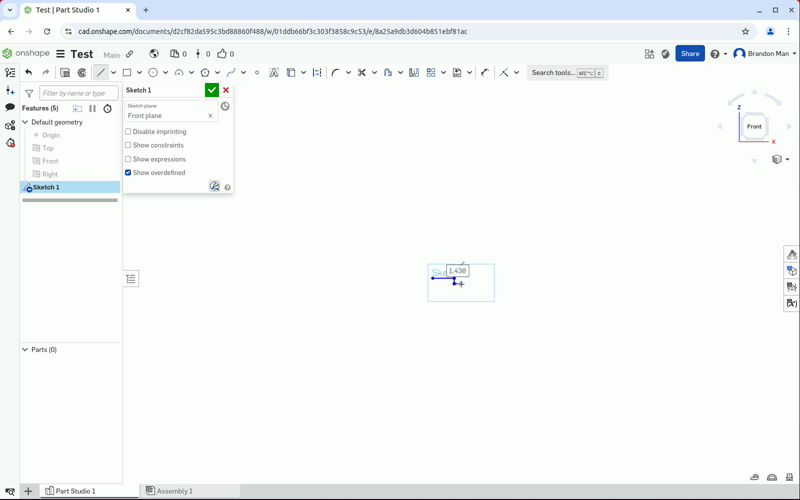
key_down(shift)
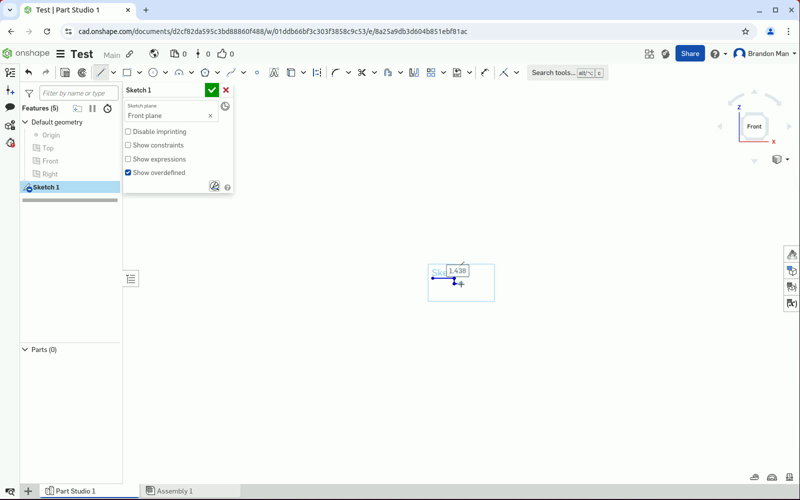
mouse_move(491, 283)
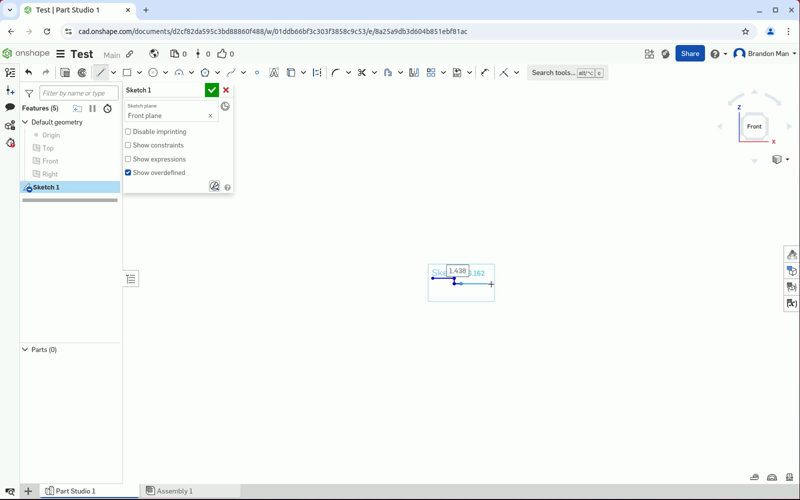
mouse_move(456, 254)
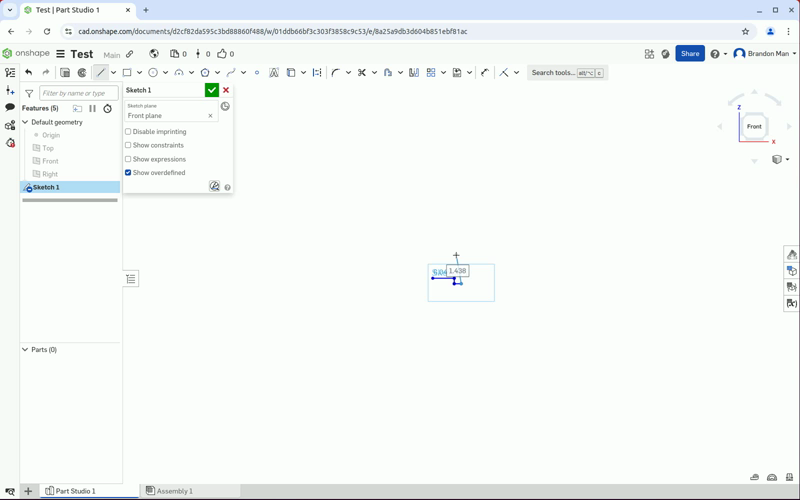
click(456, 254)
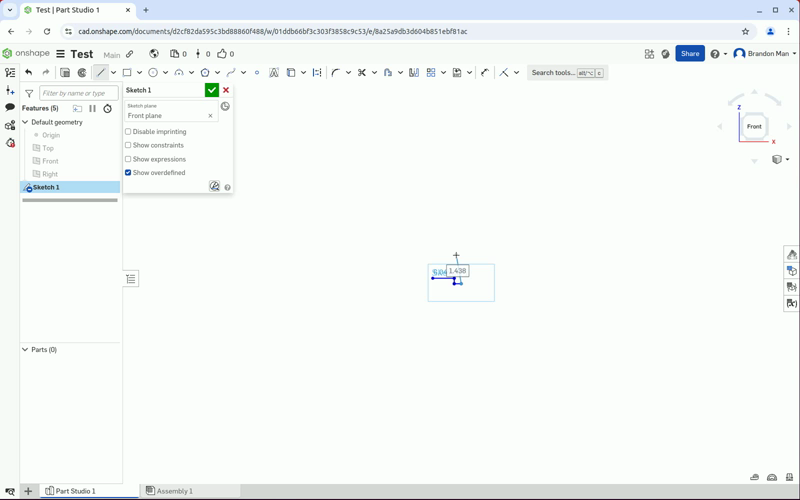
key_up(shift)
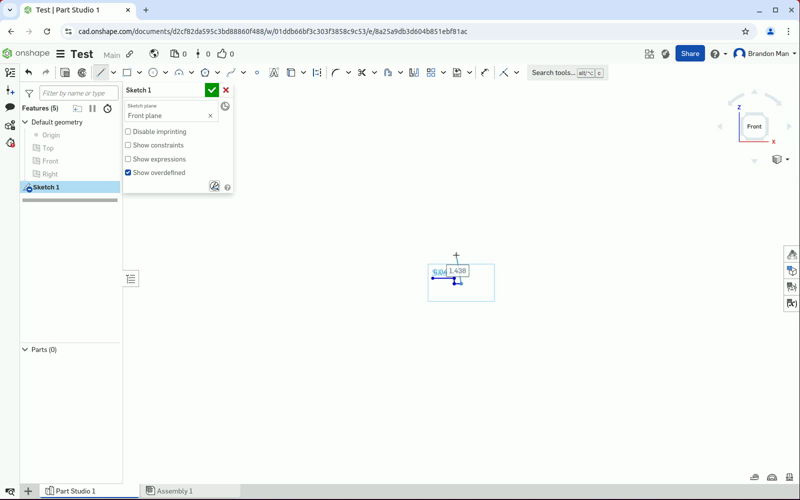
key_down(shift)
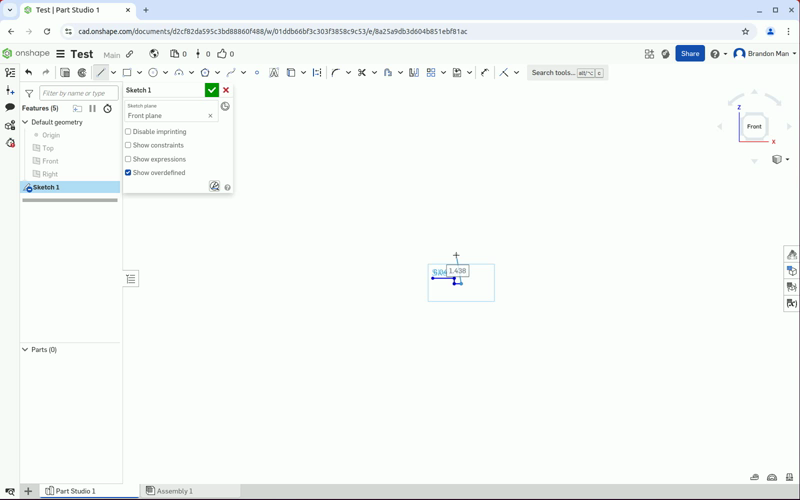
mouse_move(486, 254)
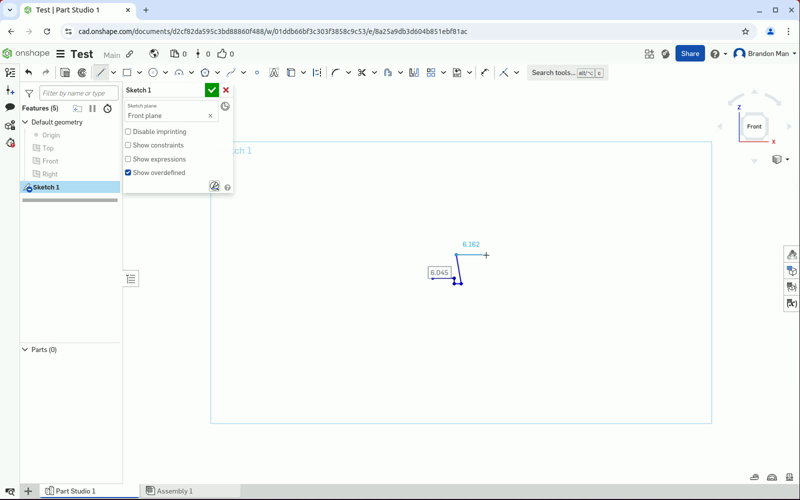
mouse_move(454, 255)
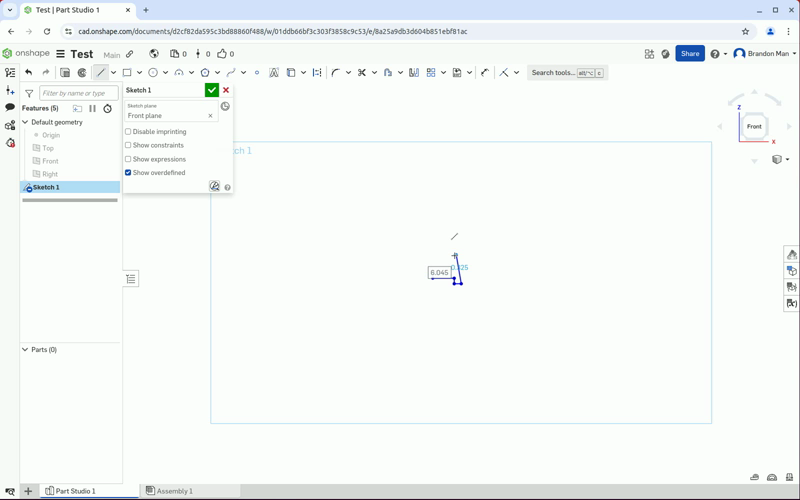
scroll(6)
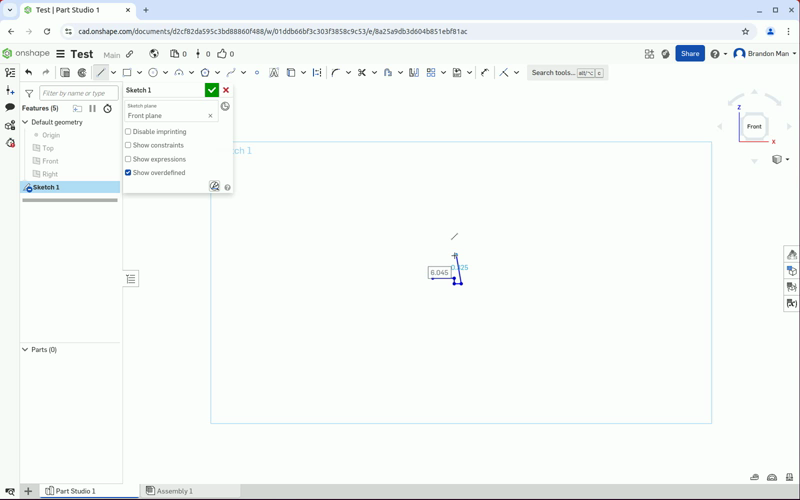
scroll(6)
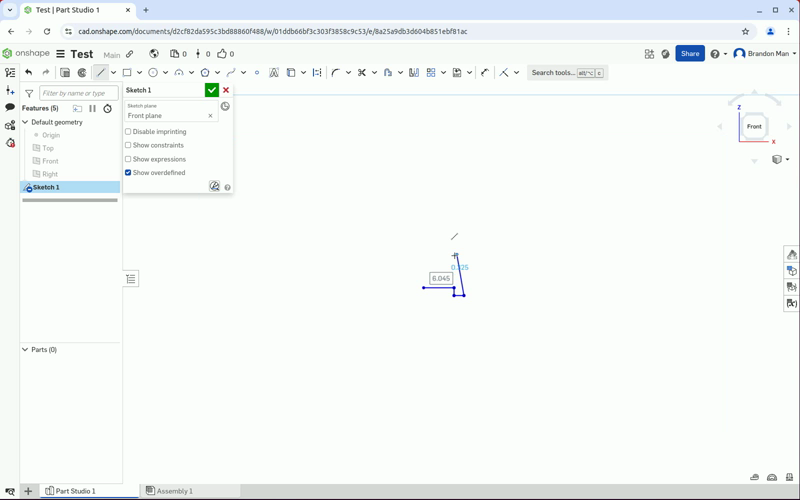
scroll(6)
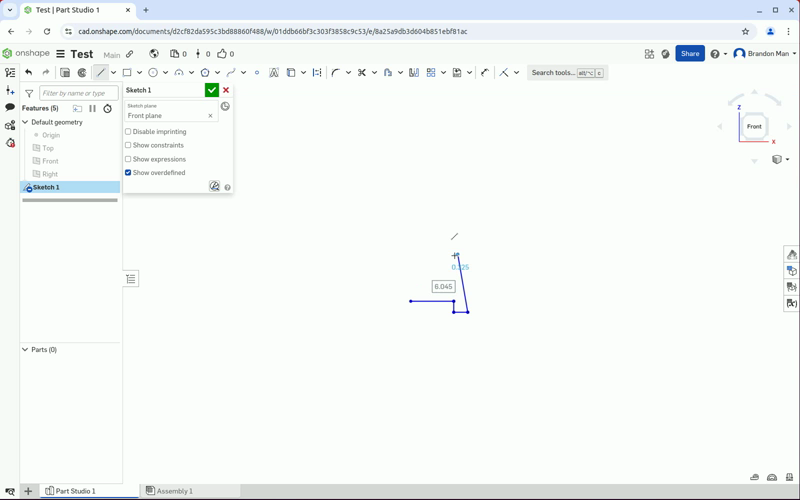
scroll(6)
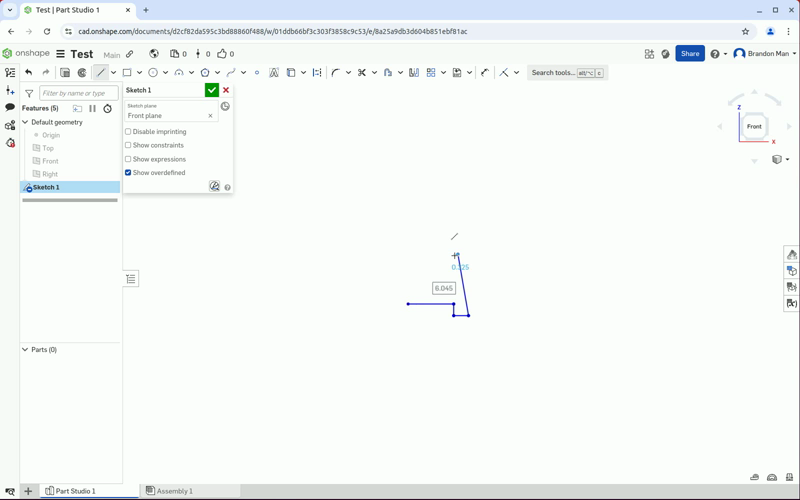
scroll(6)
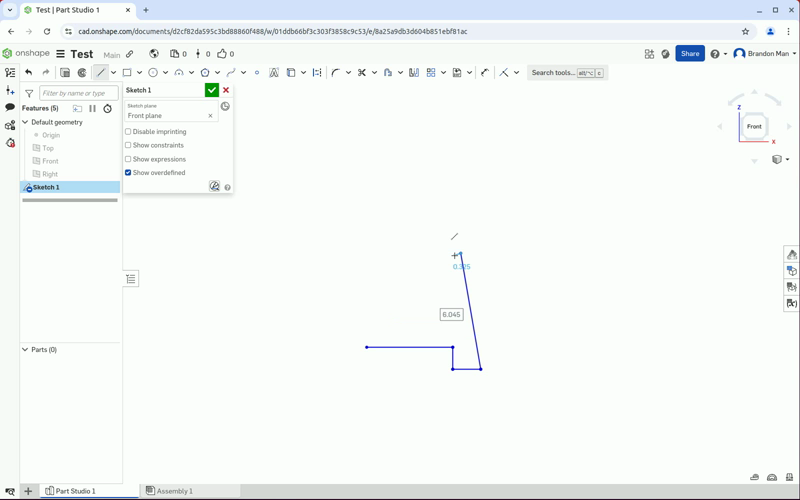
scroll(6)
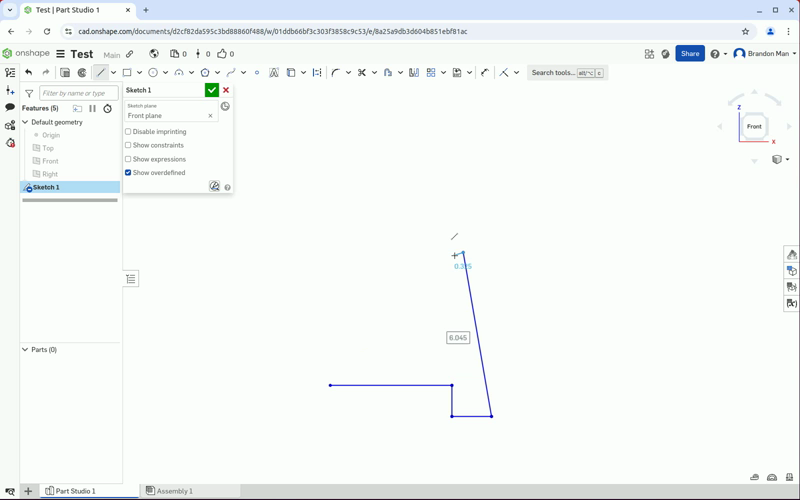
scroll(6)
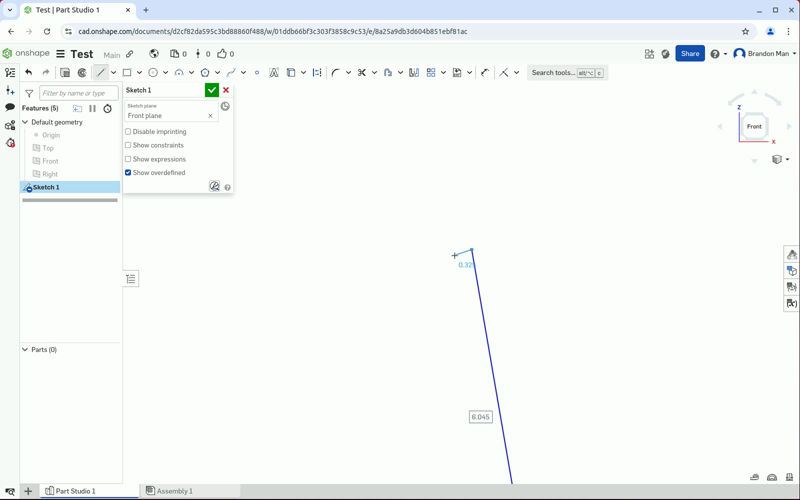
click(454, 255)
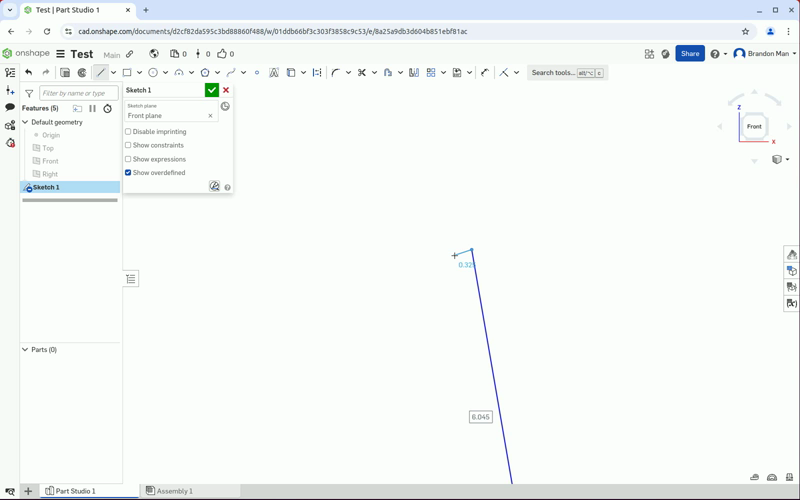
scroll(-6)
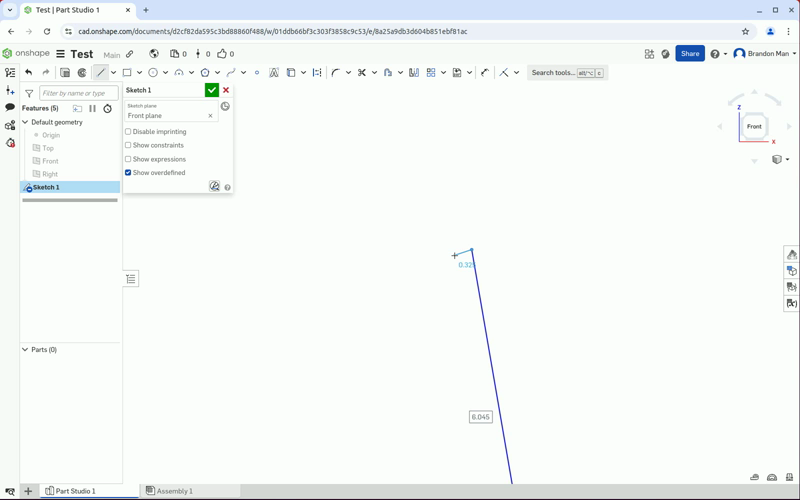
scroll(-6)
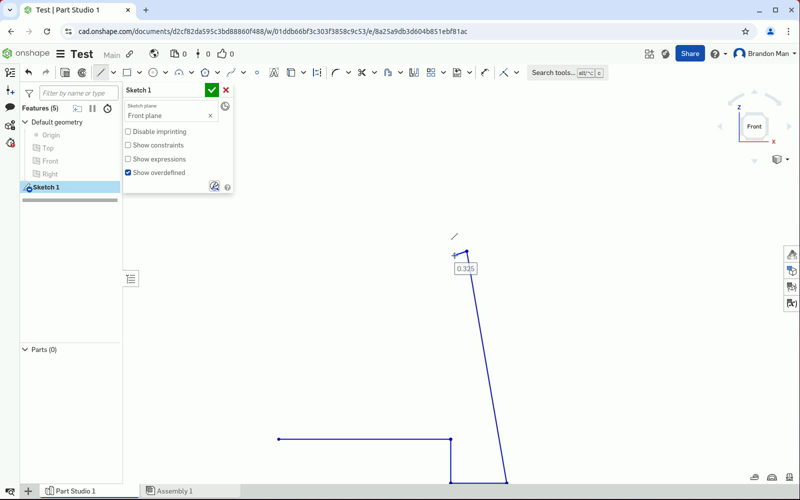
scroll(-6)
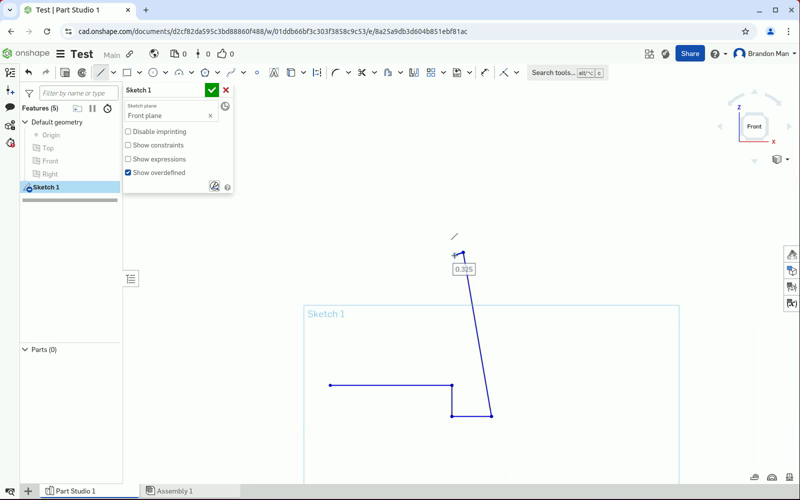
scroll(-6)
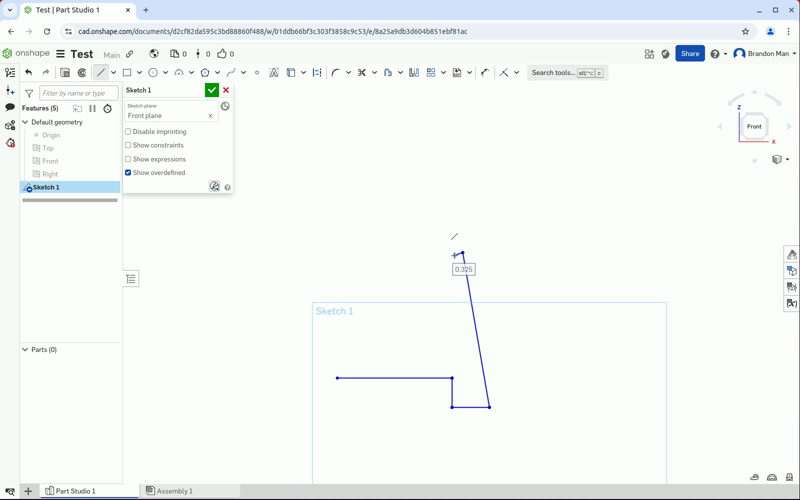
scroll(-6)
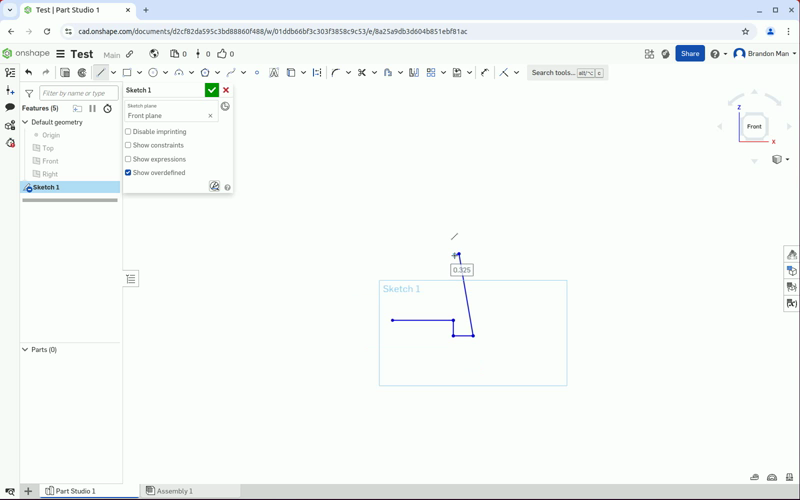
scroll(-6)
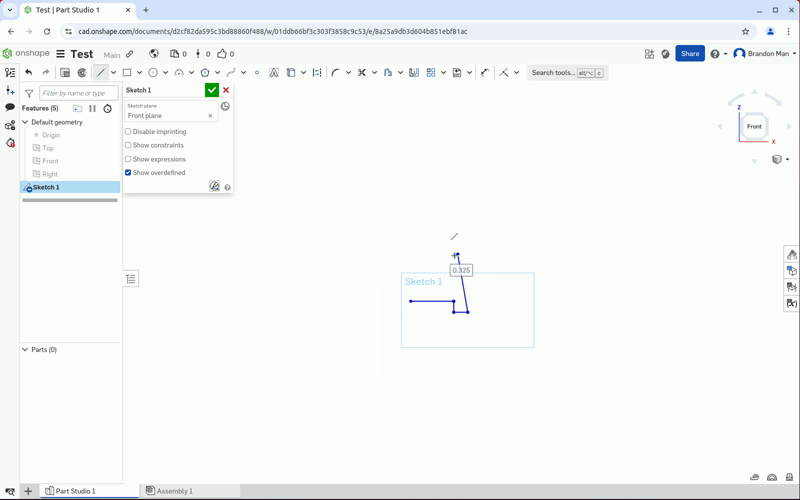
scroll(-6)
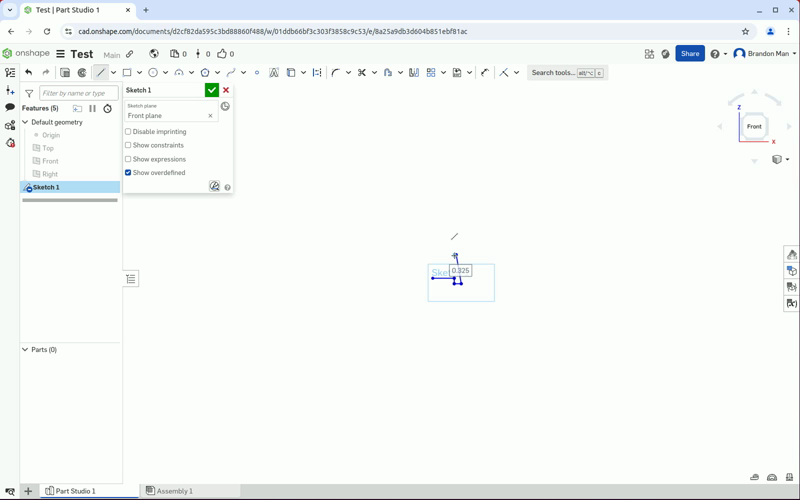
key_up(shift)
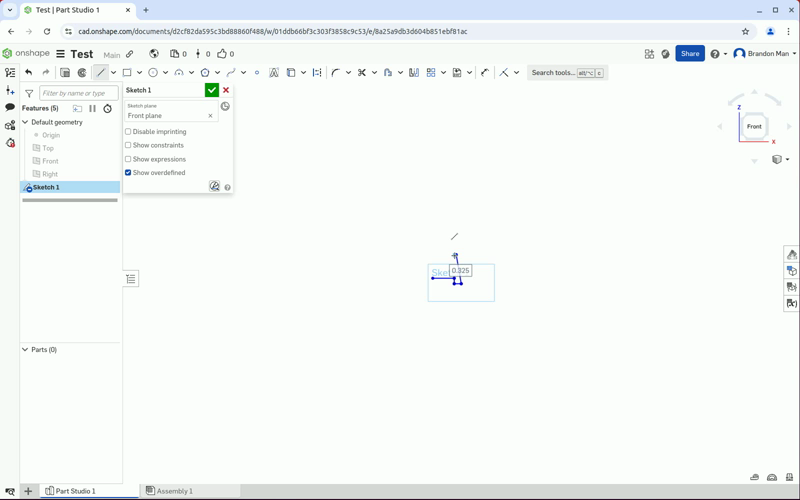
key_down(shift)
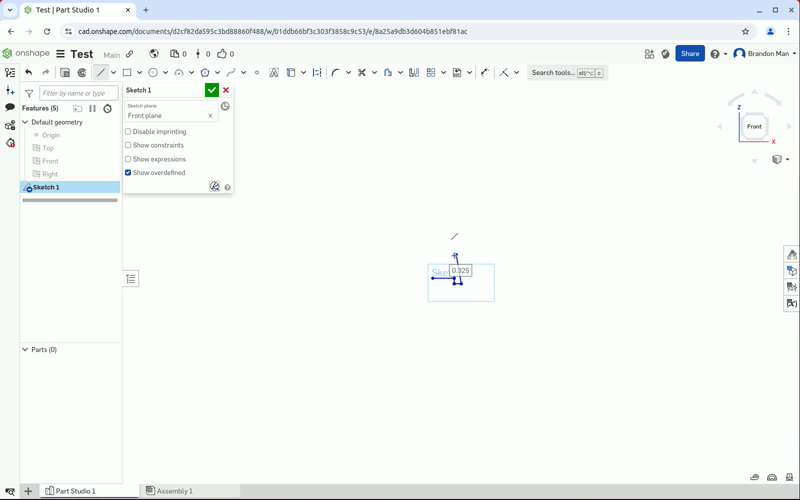
mouse_move(484, 255)
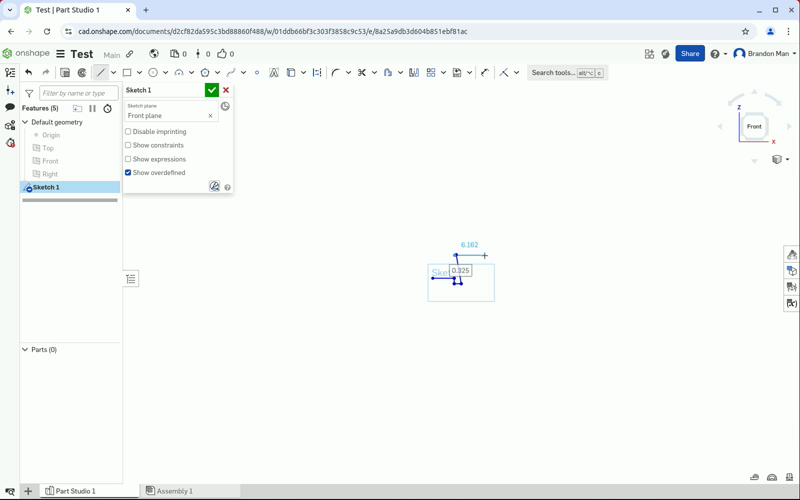
mouse_move(451, 241)
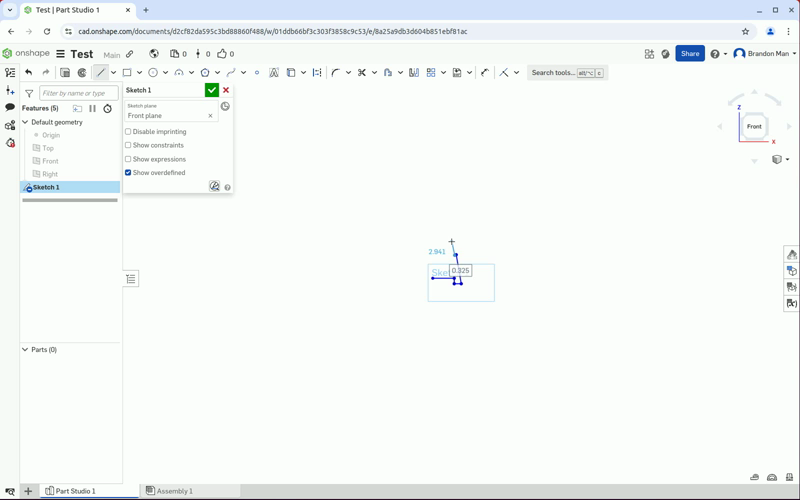
click(451, 241)
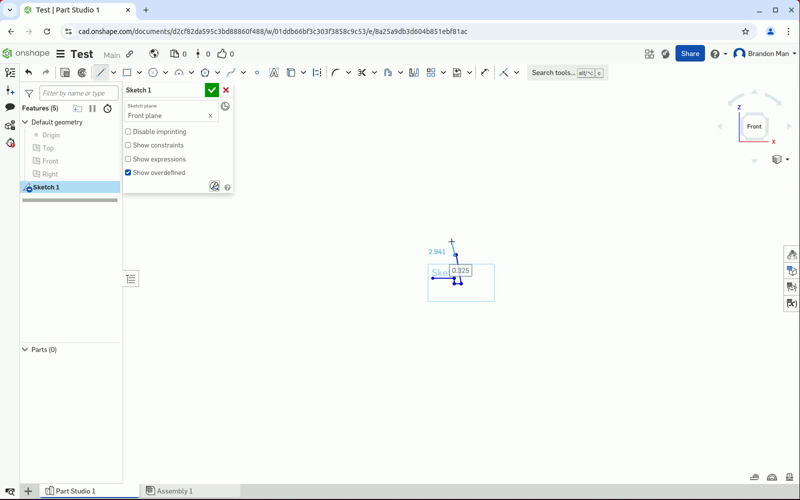
key_up(shift)
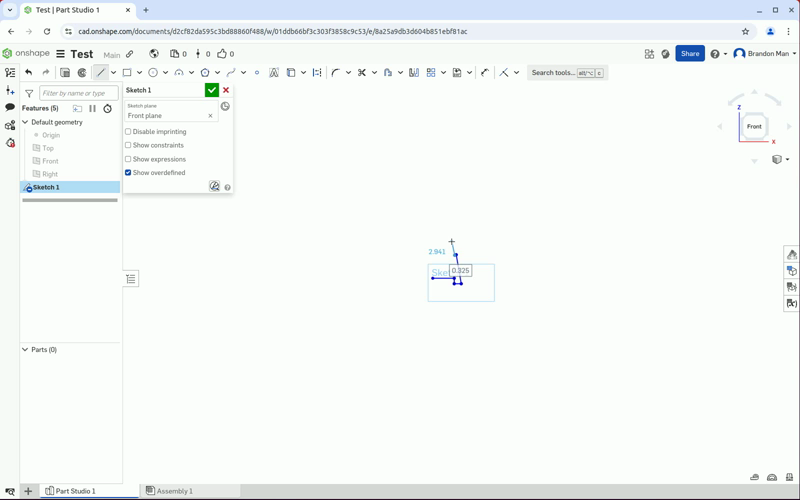
key_down(shift)
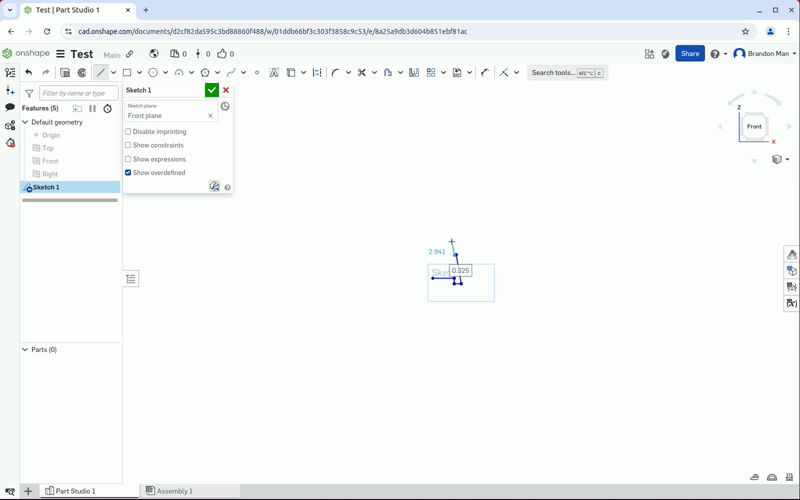
mouse_move(481, 241)
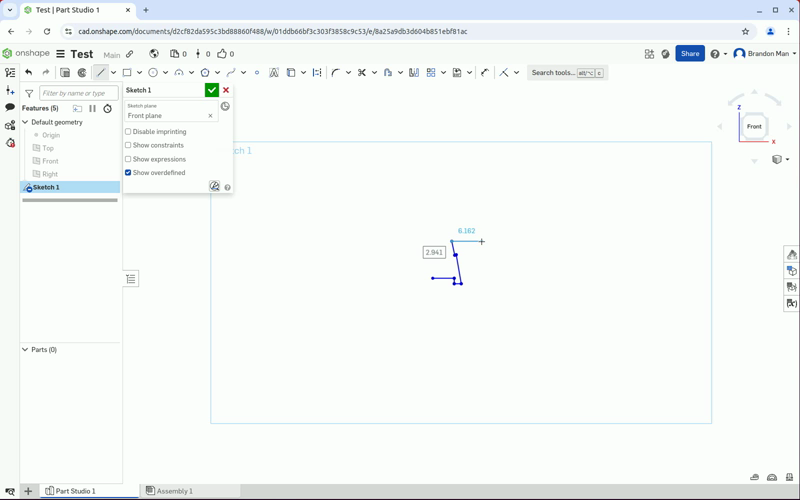
mouse_move(444, 242)
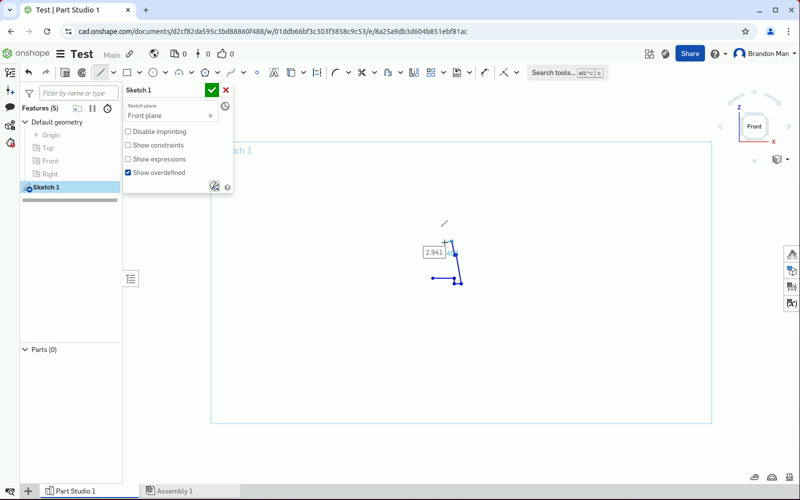
scroll(6)
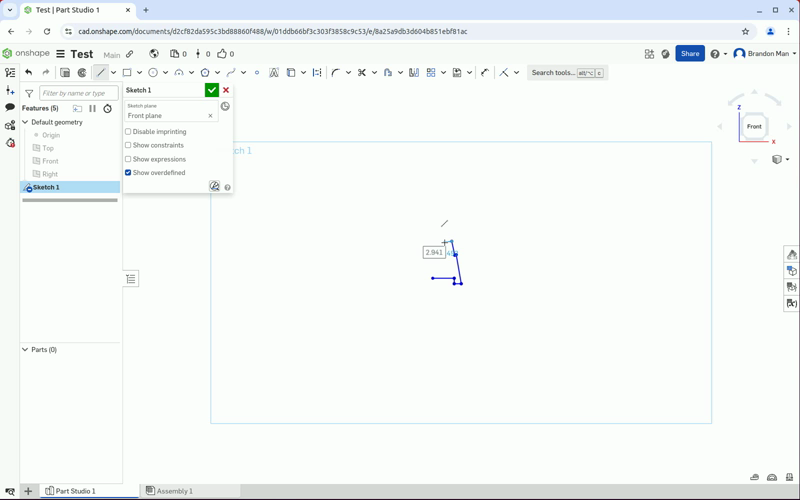
scroll(6)
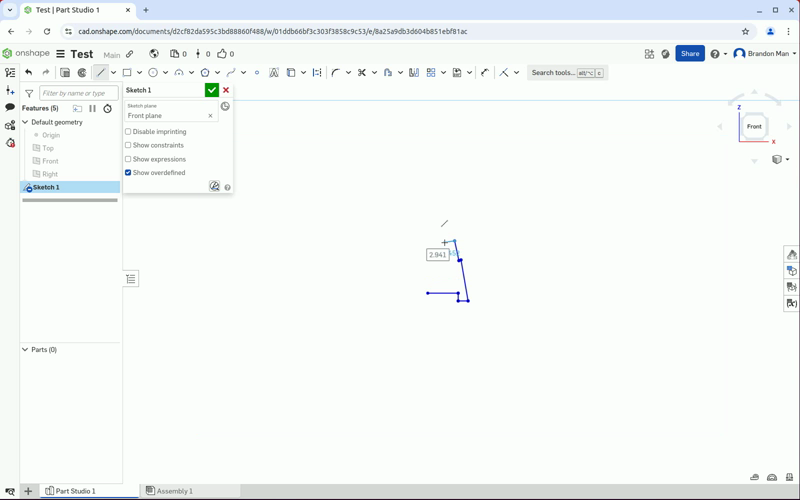
scroll(6)
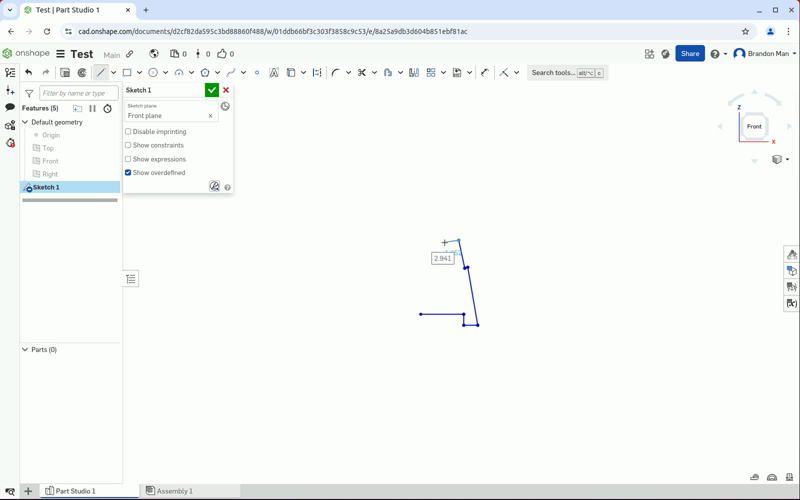
scroll(6)
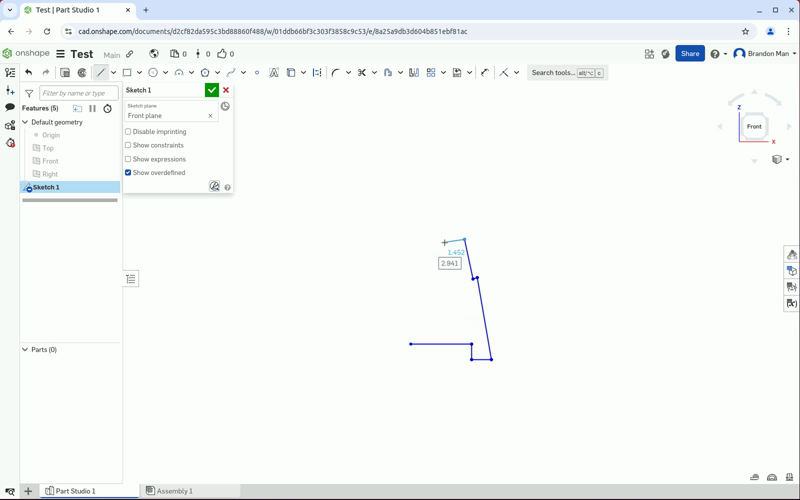
scroll(6)
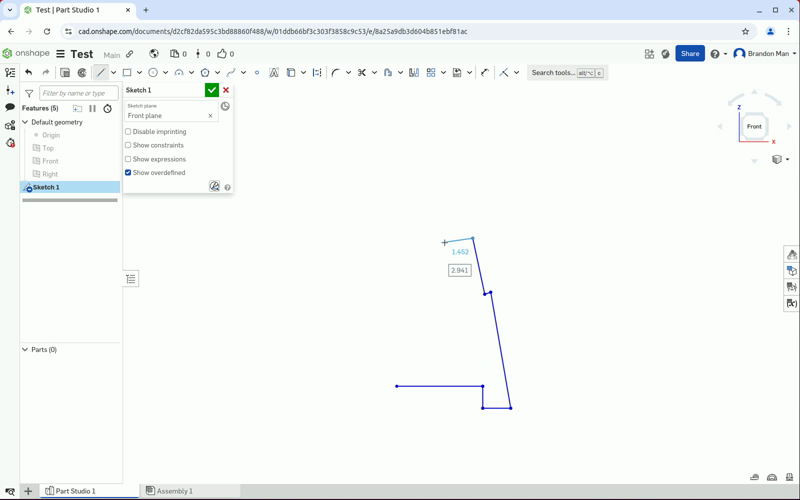
scroll(6)
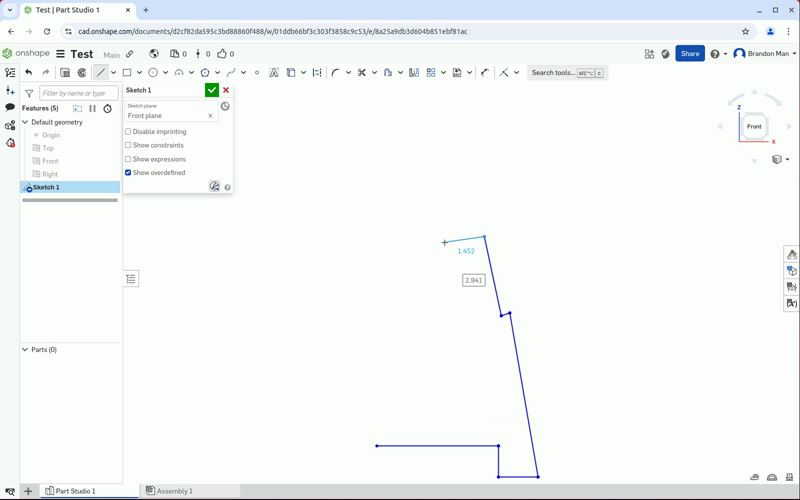
scroll(6)
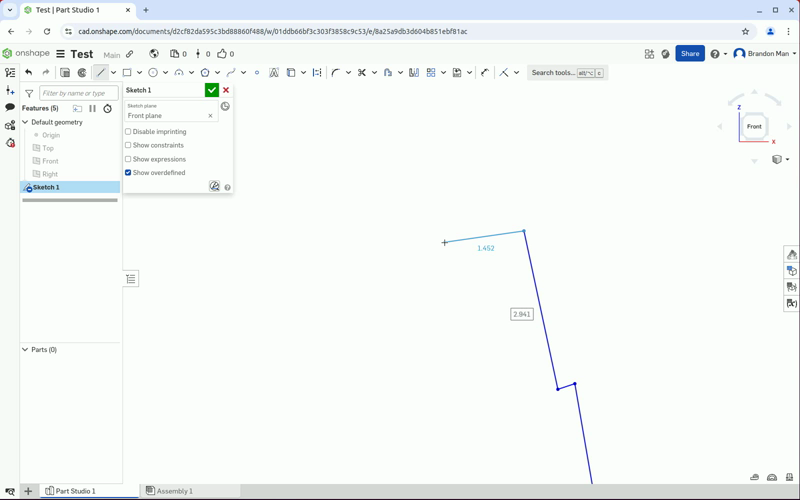
click(444, 242)
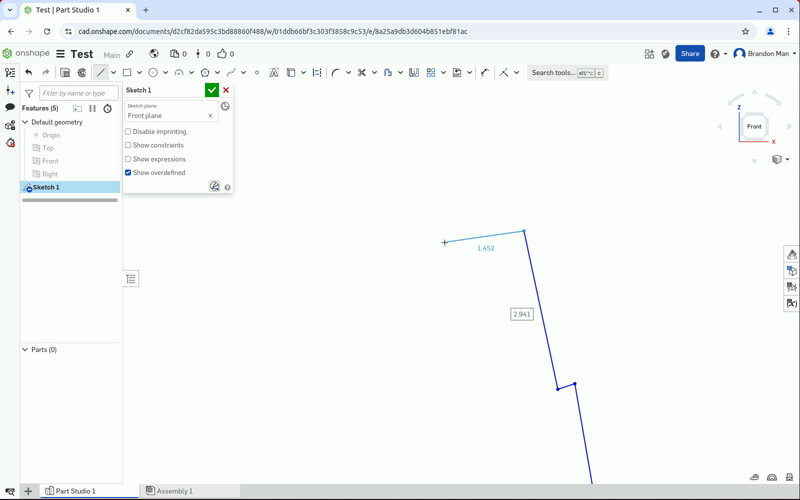
scroll(-6)
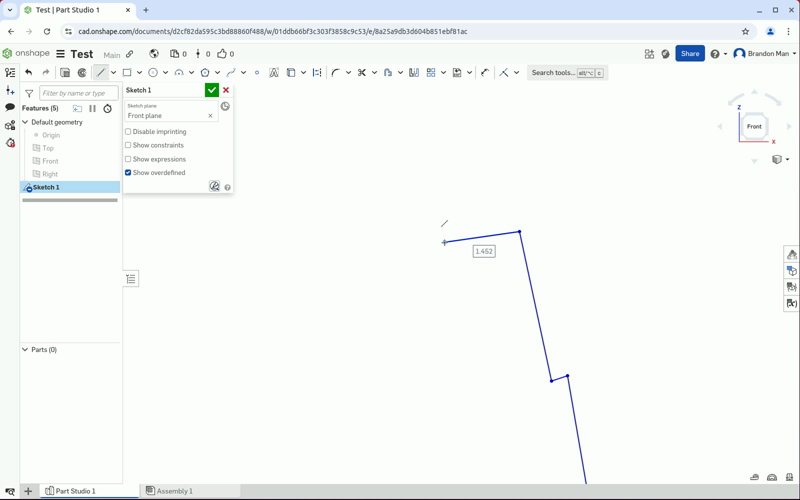
scroll(-6)
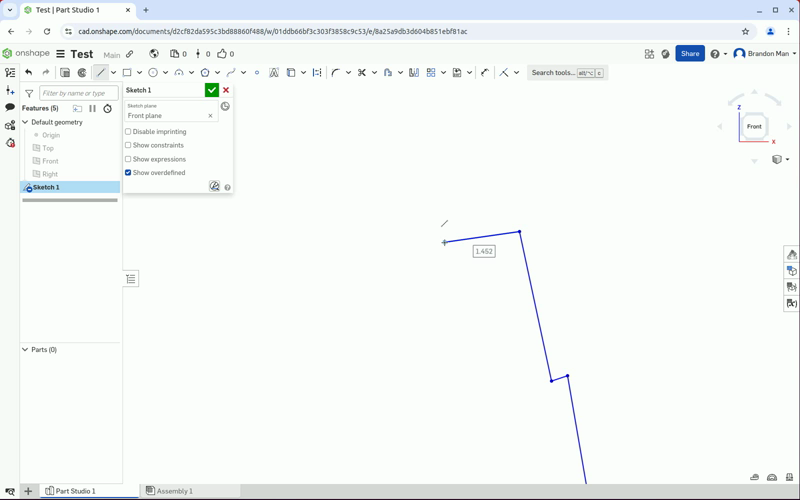
scroll(-6)
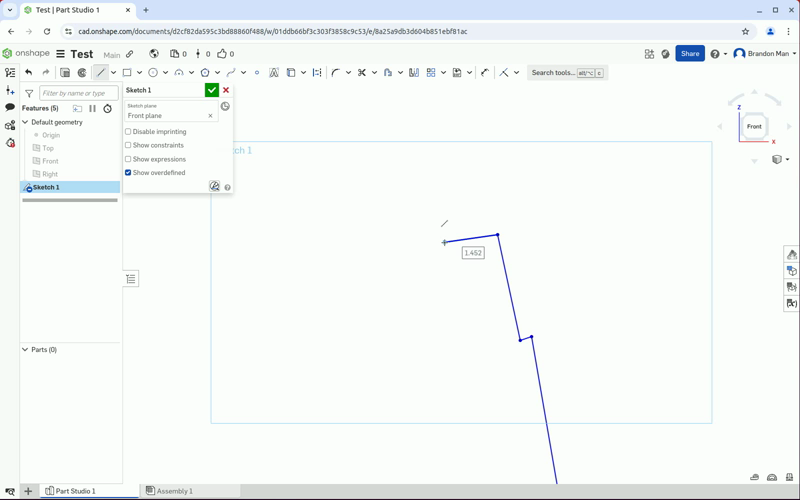
scroll(-6)
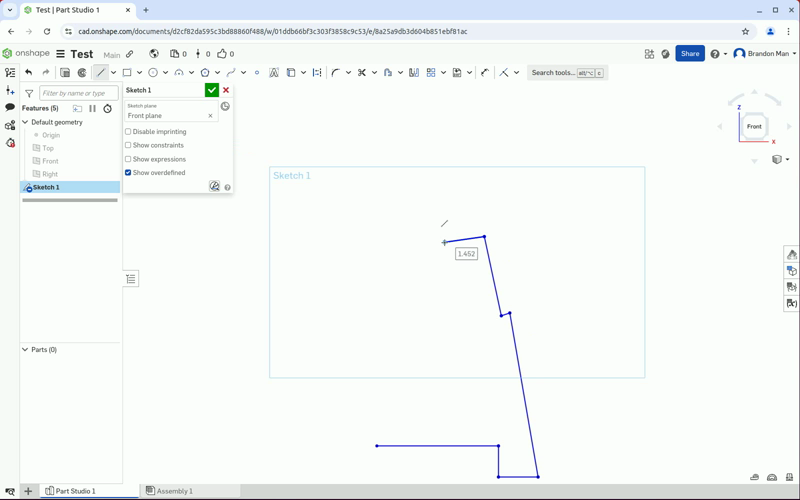
scroll(-6)
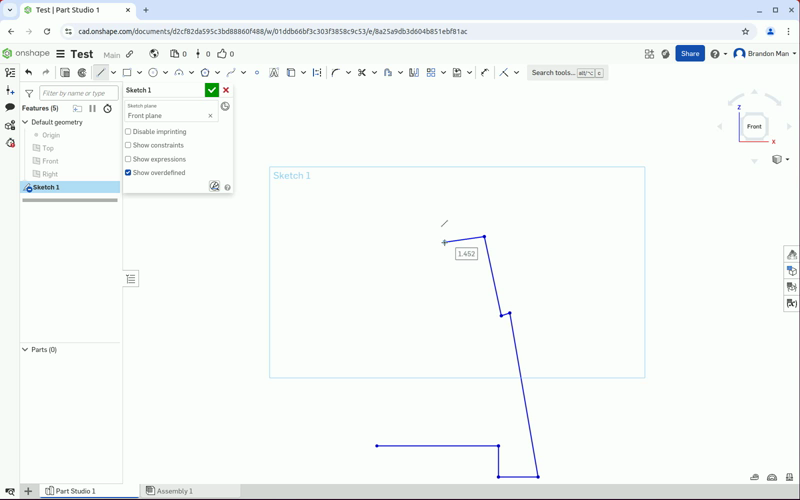
scroll(-6)
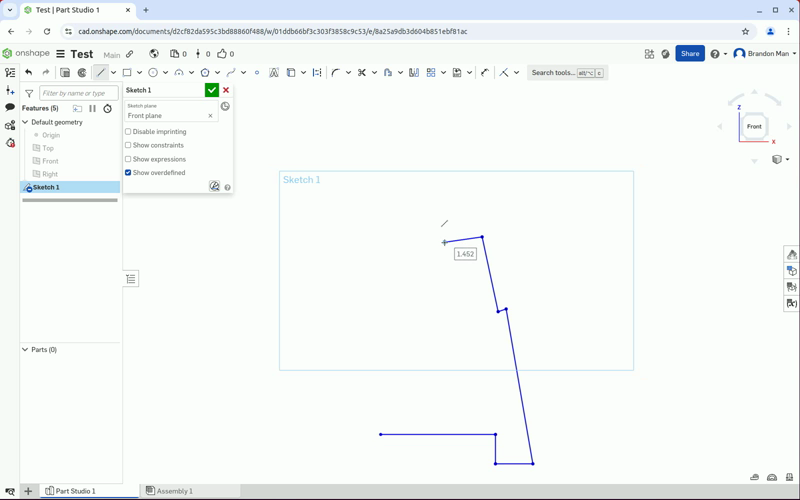
scroll(-6)
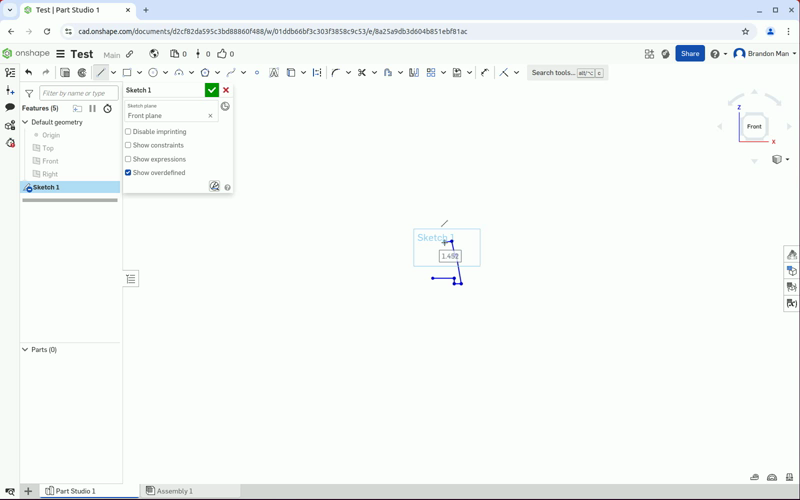
key_up(shift)
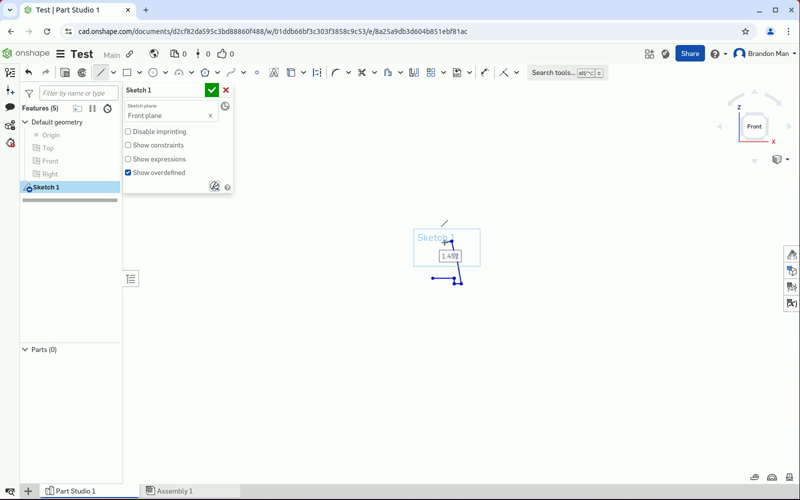
key_down(shift)
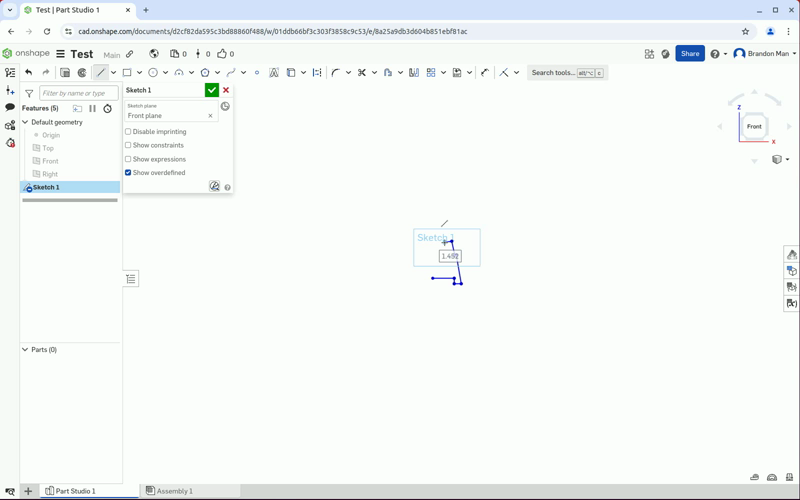
mouse_move(474, 242)
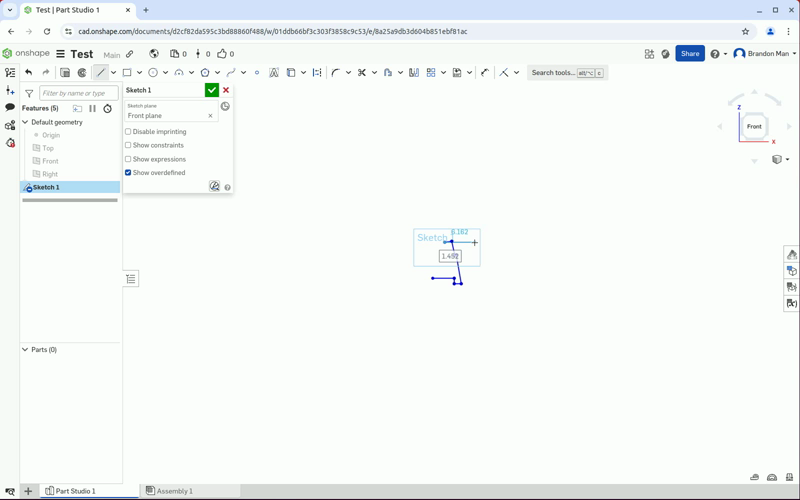
mouse_move(447, 258)
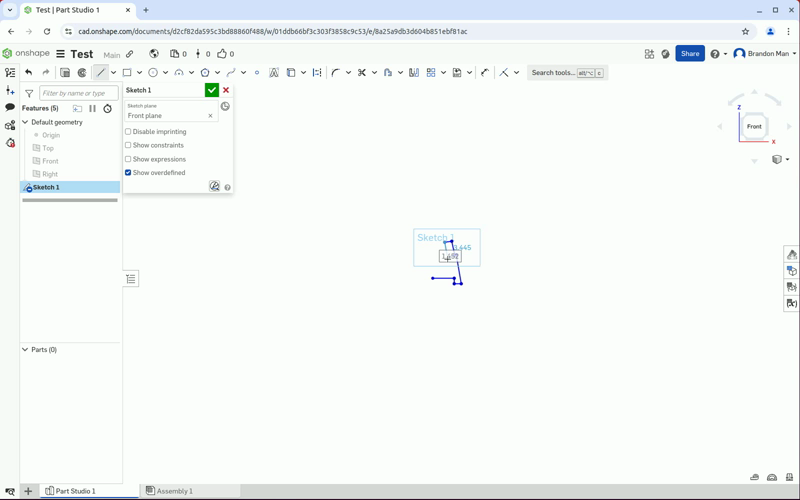
click(447, 258)
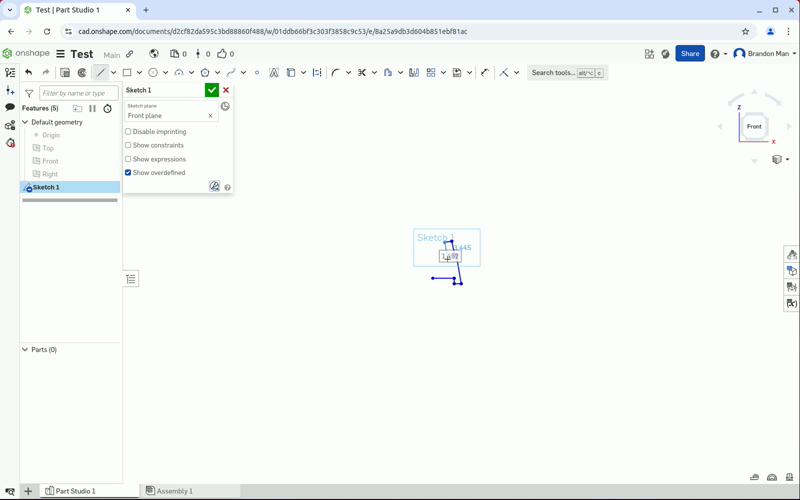
key_up(shift)
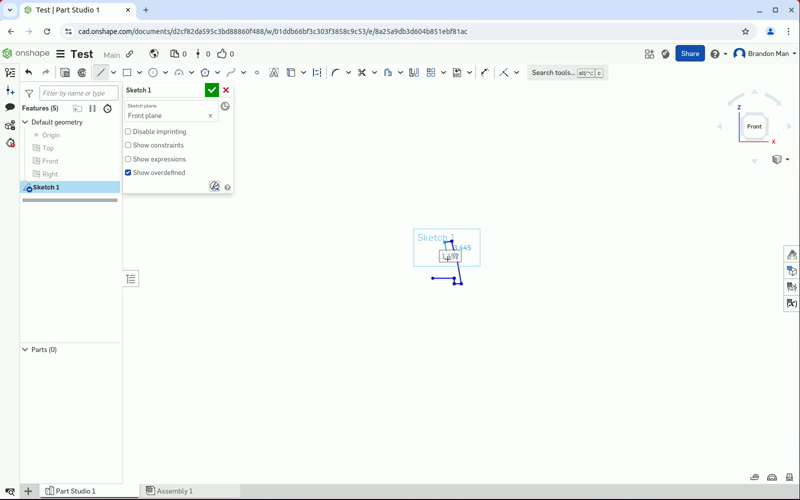
key_down(shift)
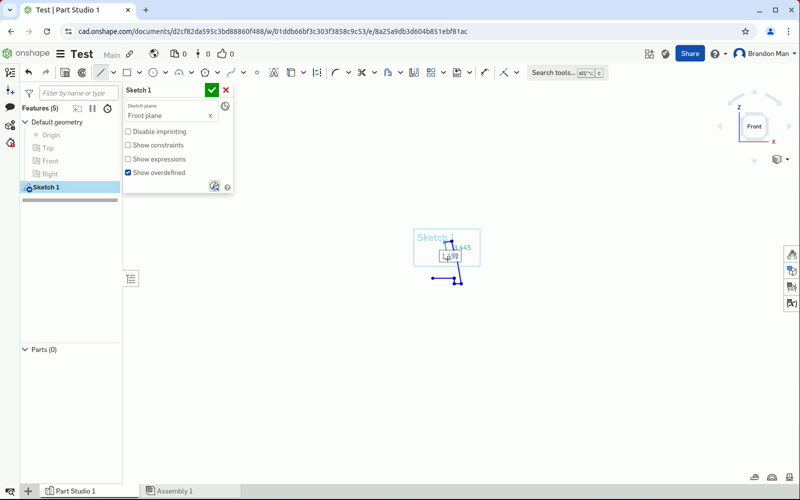
mouse_move(477, 258)
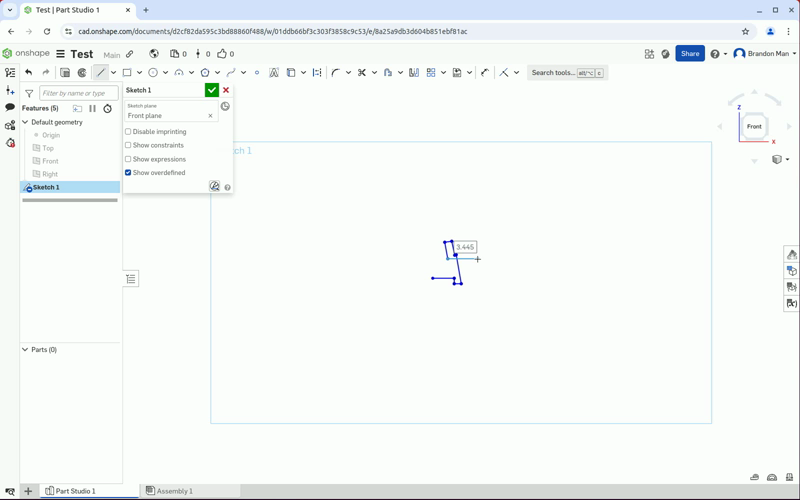
mouse_move(432, 261)
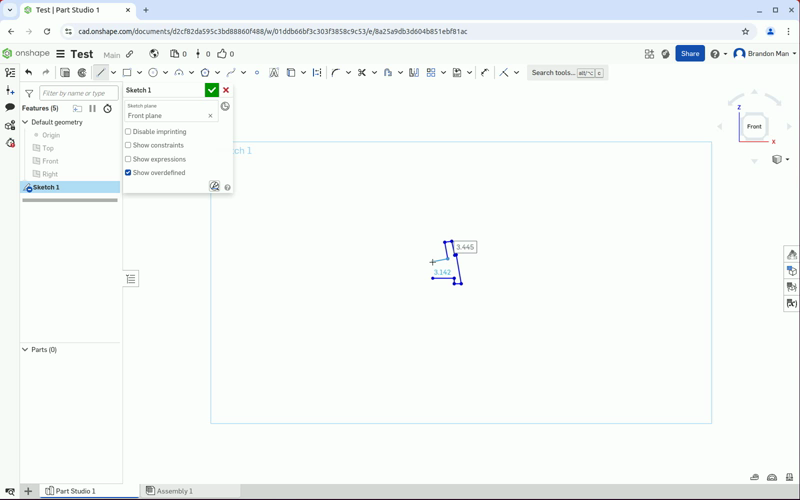
click(432, 261)
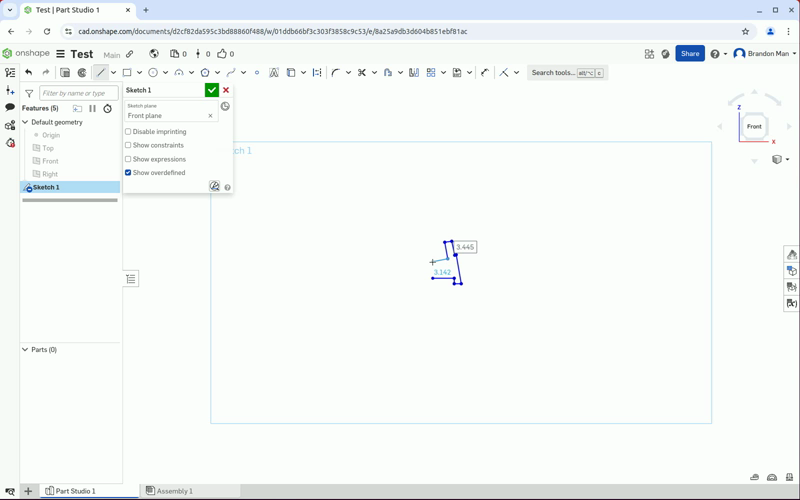
key_up(shift)
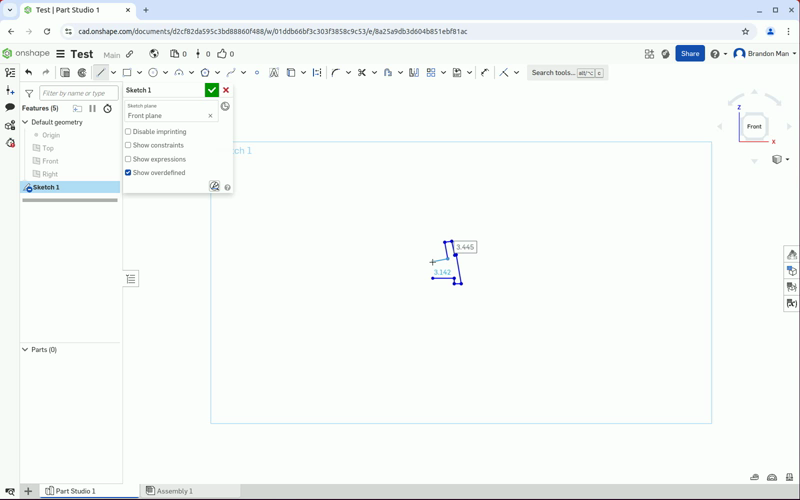
mouse_move(462, 261)
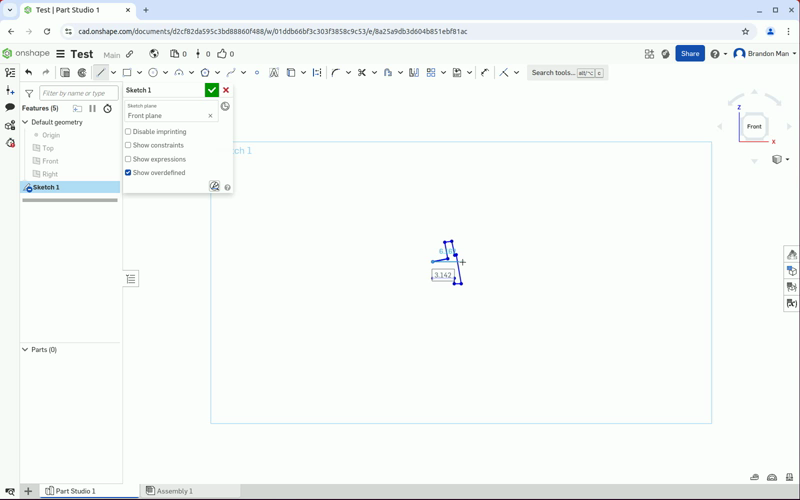
key_down(shift)
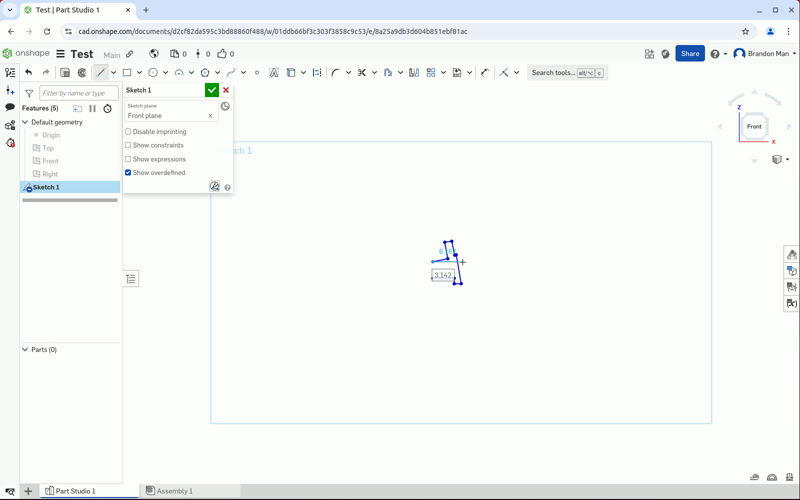
mouse_move(432, 278)
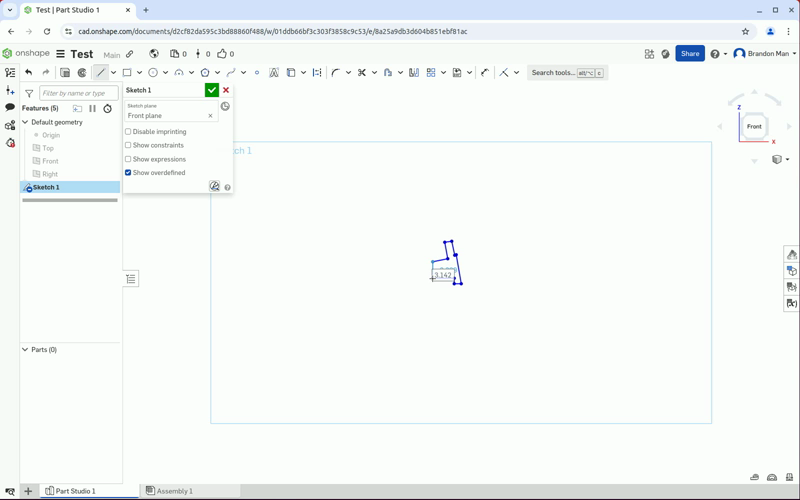
key_up(shift)
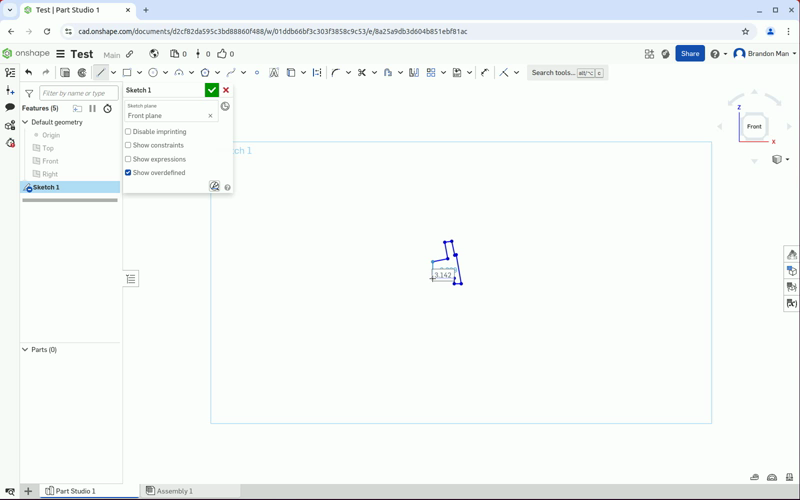
click(432, 278)
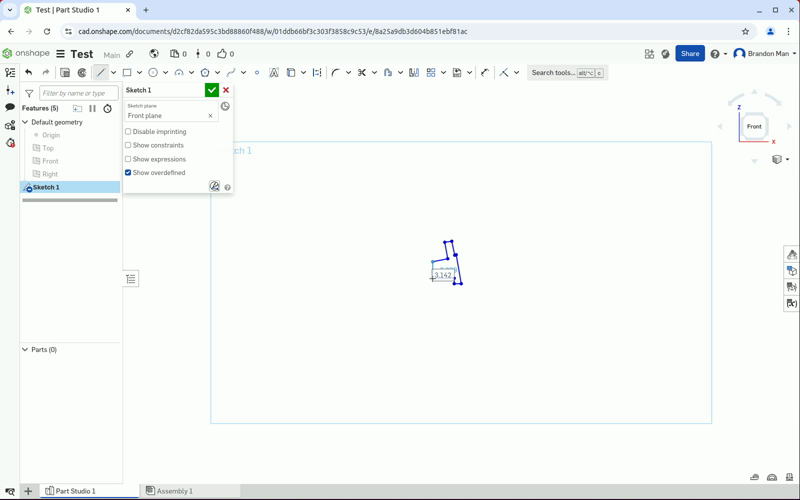
key(esc)
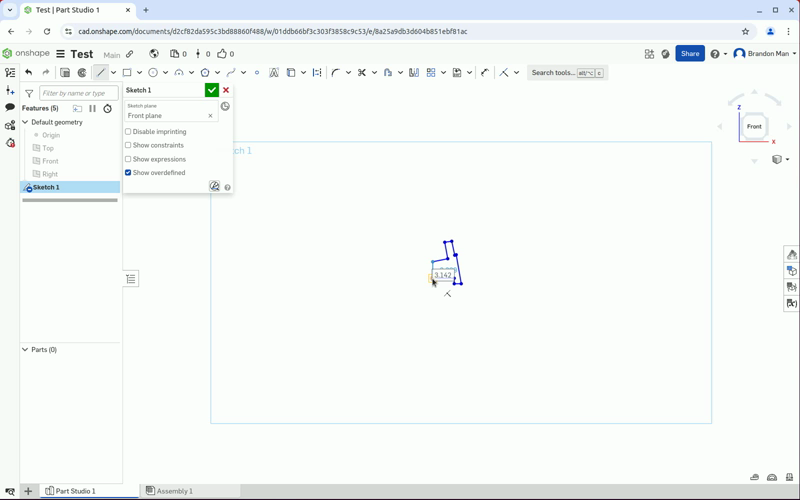
mouse_move(453, 259)
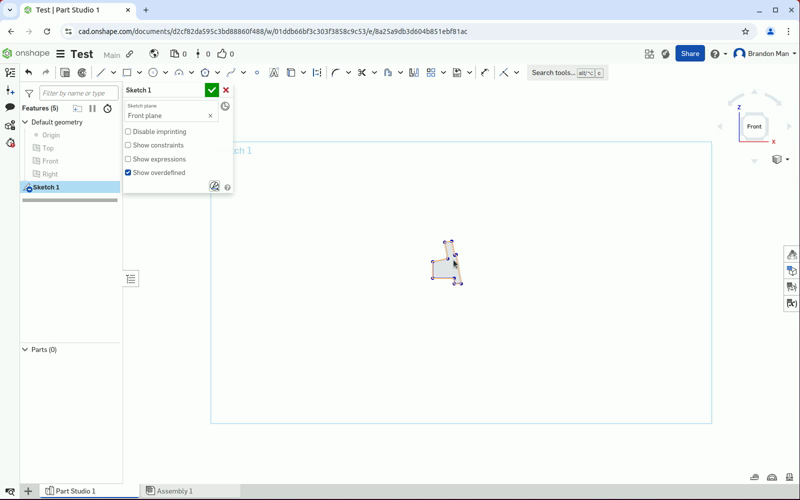
scroll(6)
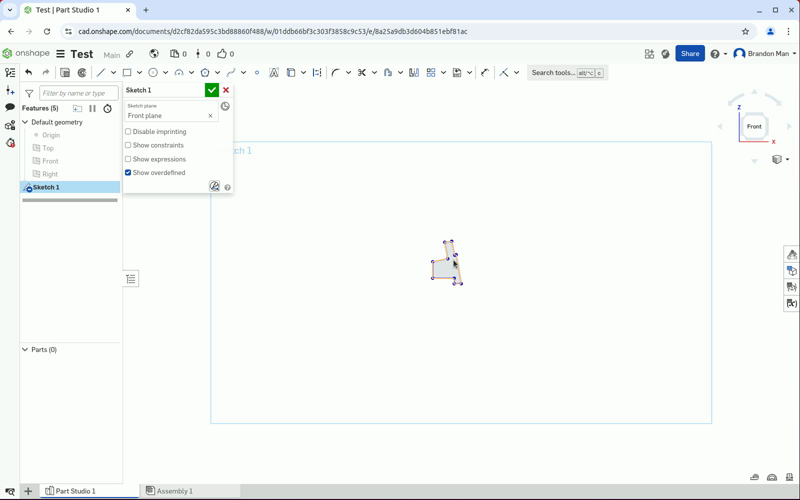
scroll(6)
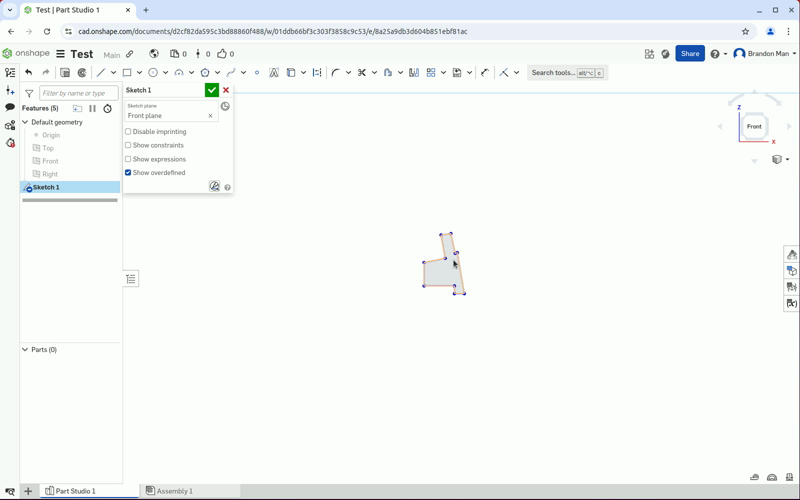
scroll(6)
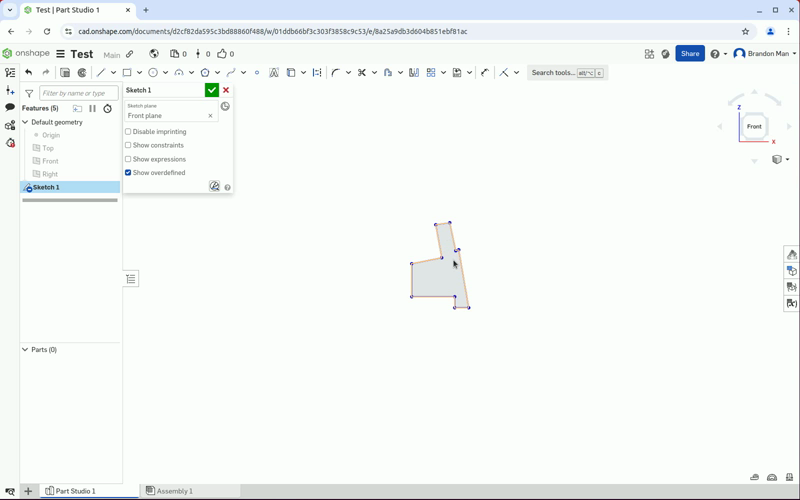
scroll(6)
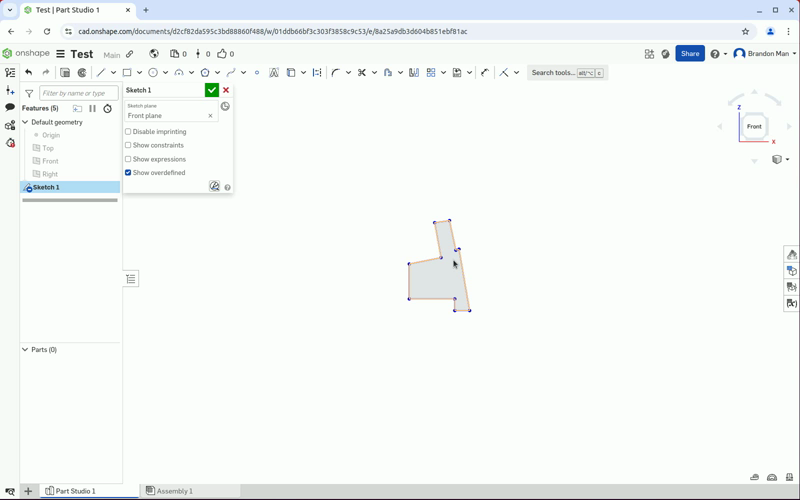
scroll(6)
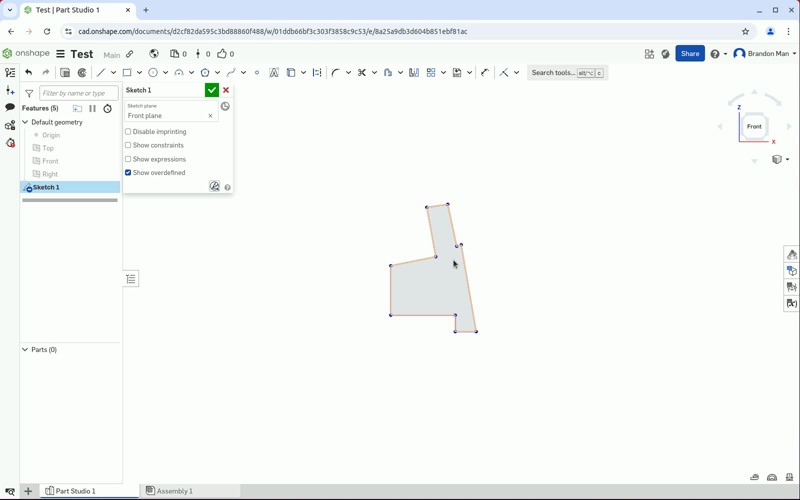
scroll(6)
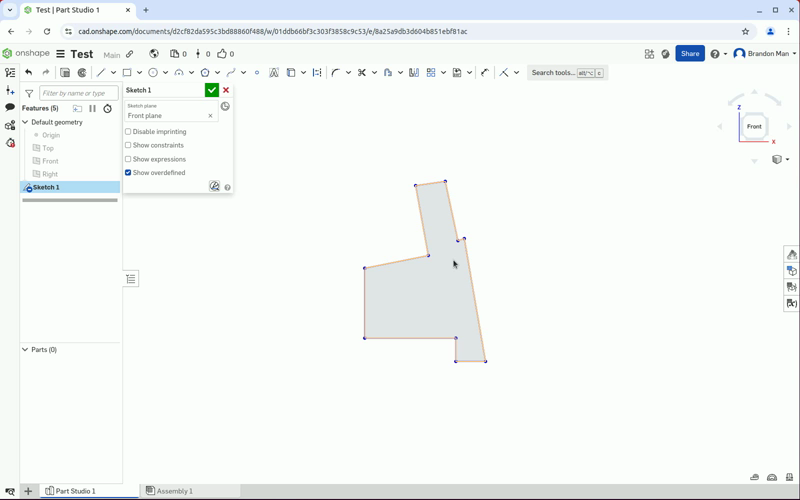
scroll(6)
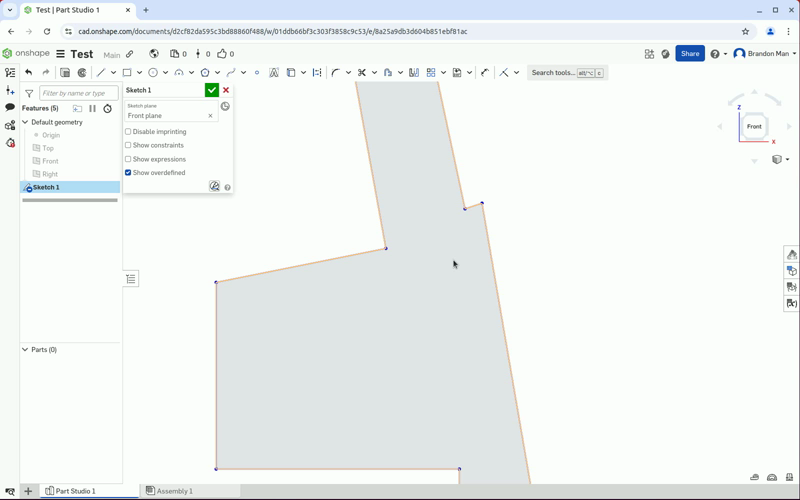
click(453, 259)
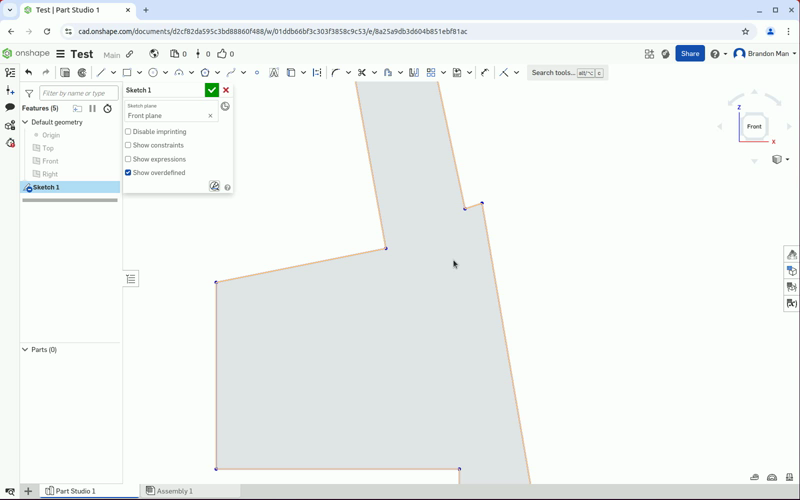
scroll(-6)
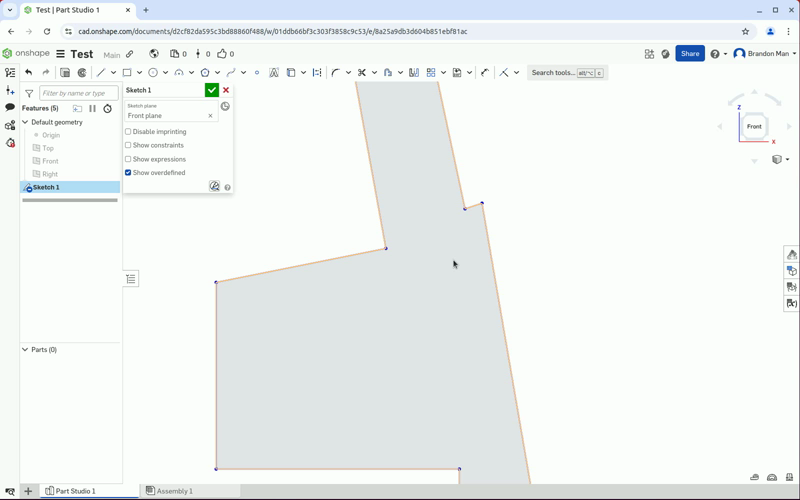
scroll(-6)
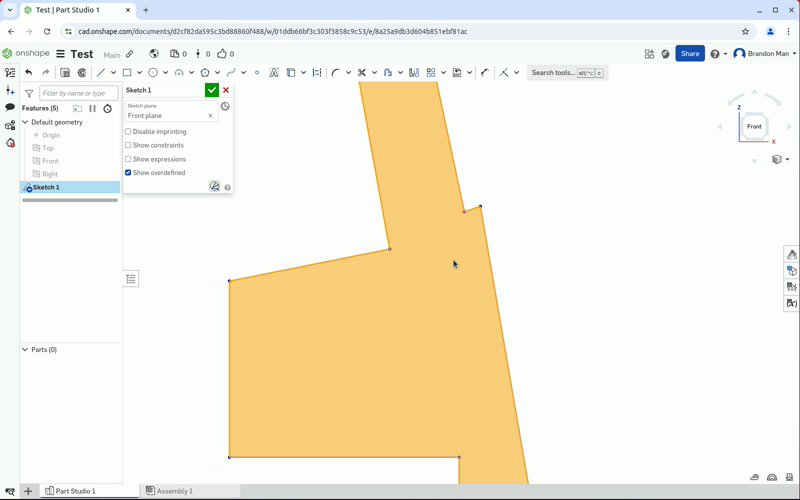
scroll(-6)
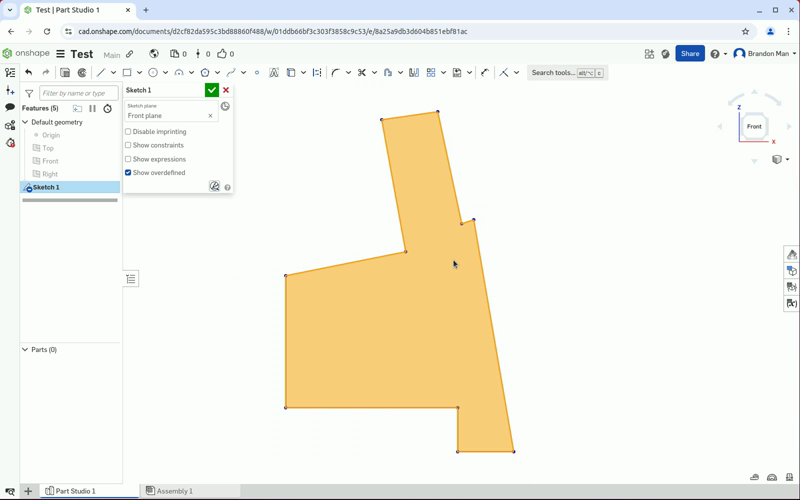
scroll(-6)
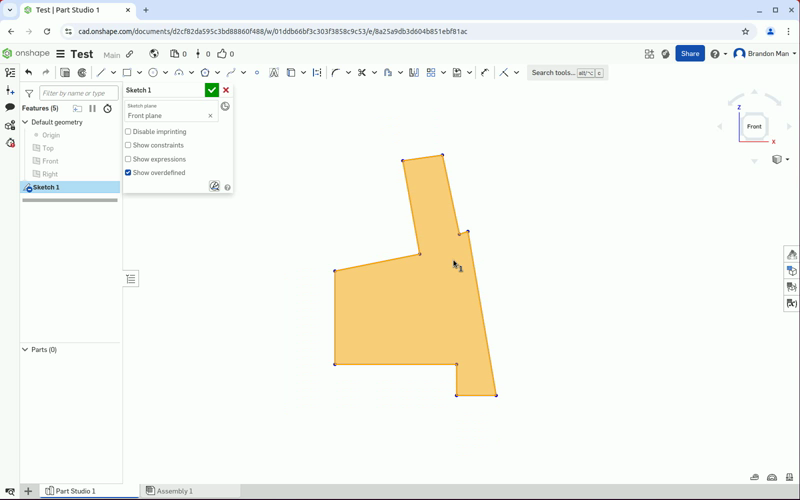
scroll(-6)
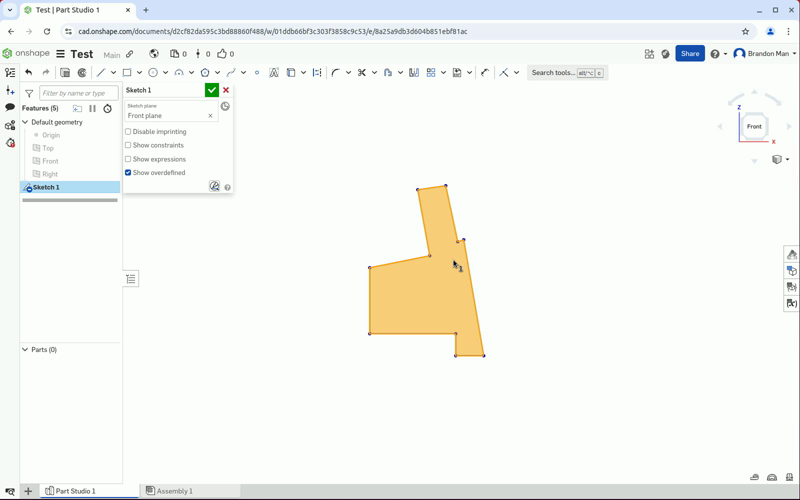
scroll(-6)
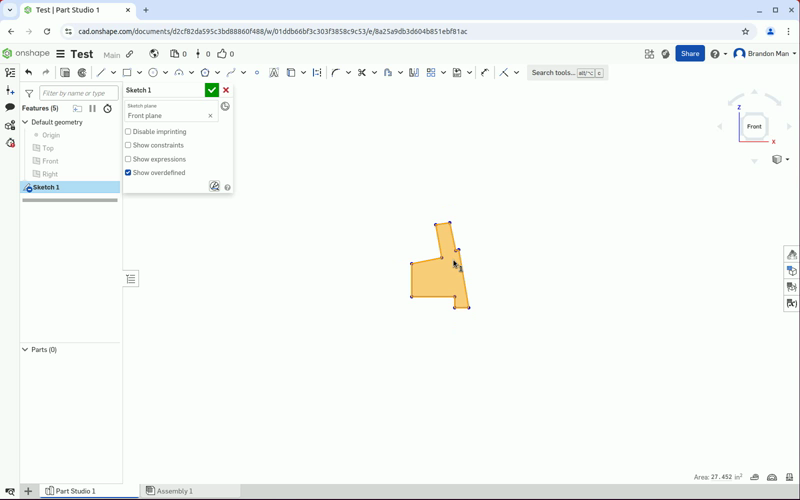
scroll(-6)
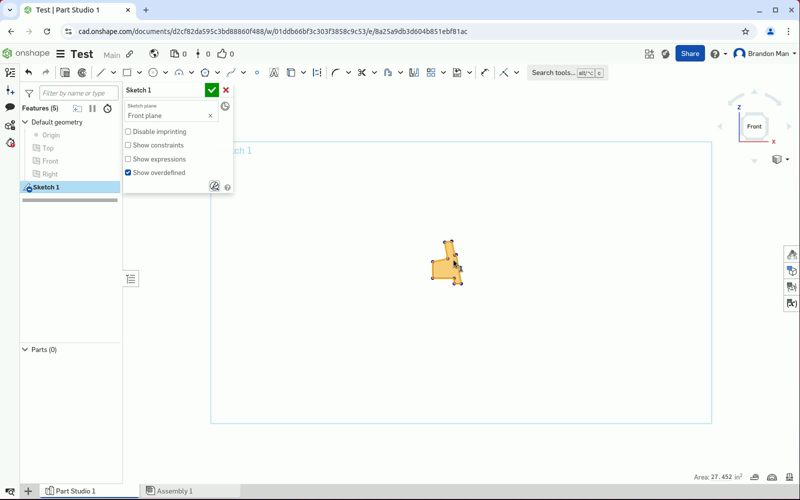
mouse_move(73, 352)
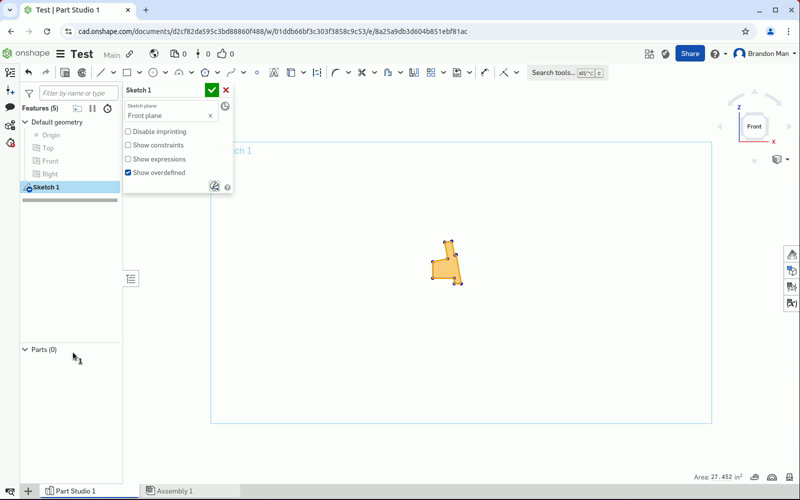
key(shift+y)
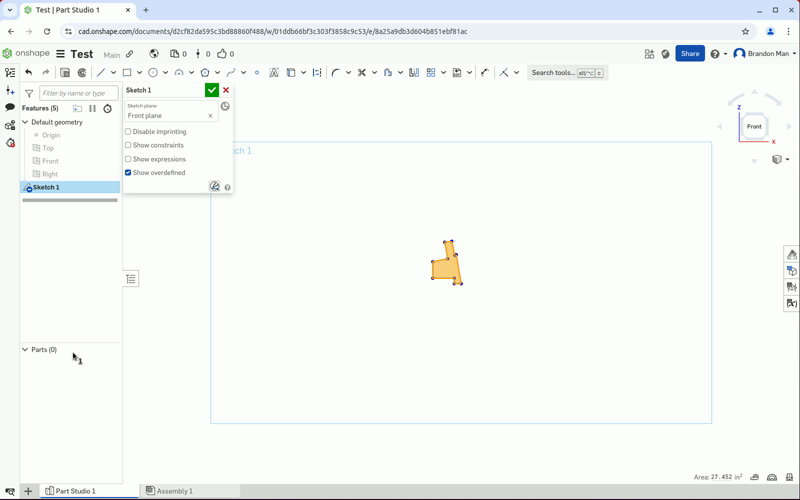
key(shift+e)
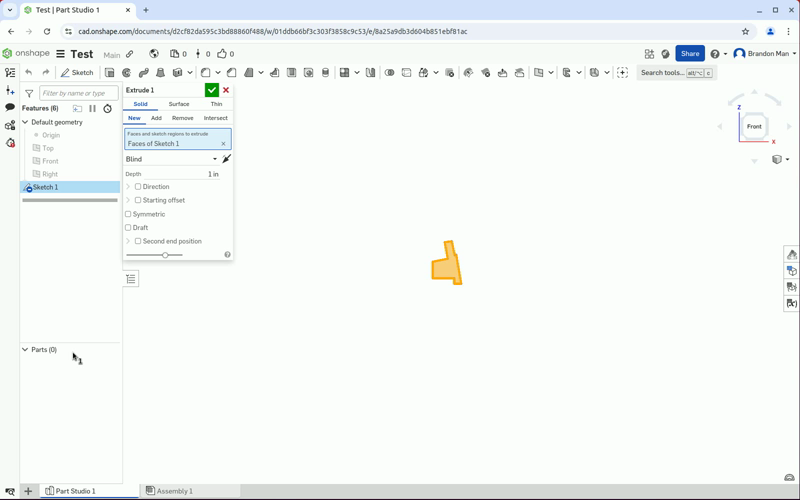
mouse_move(143, 106)
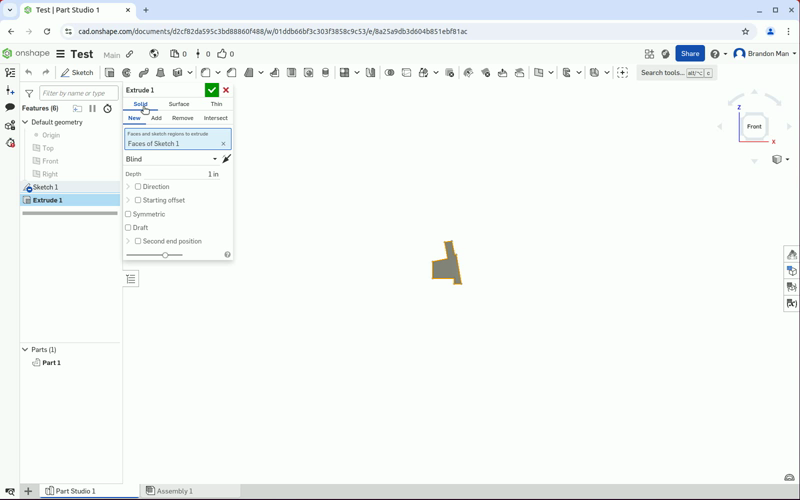
click(143, 106)
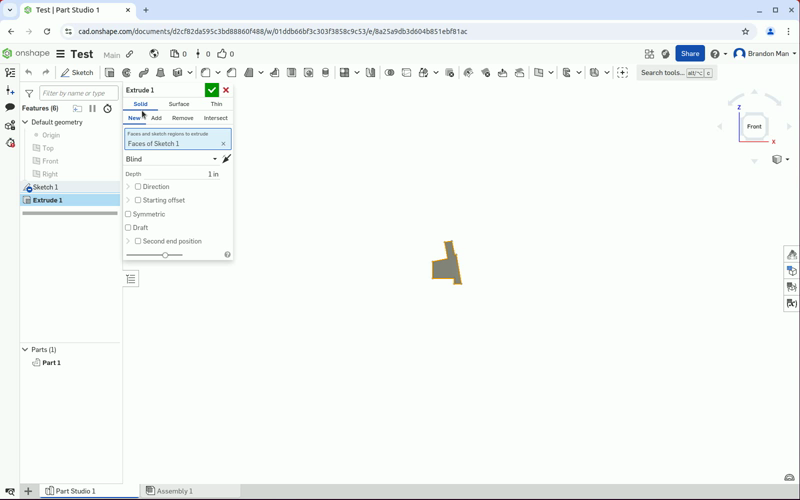
mouse_move(137, 120)
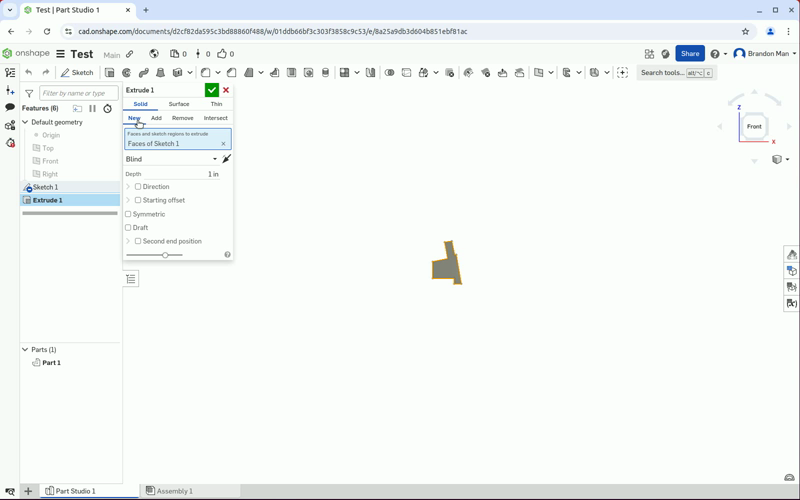
click(137, 120)
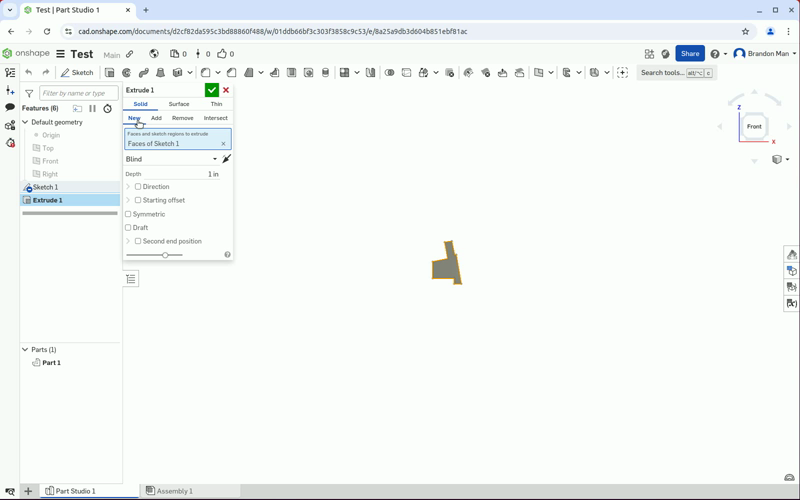
key(tab, 4)
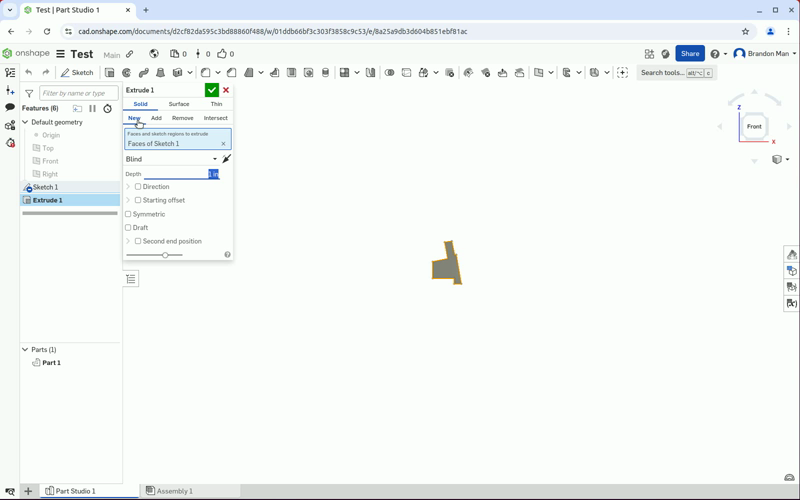
text(0.963)
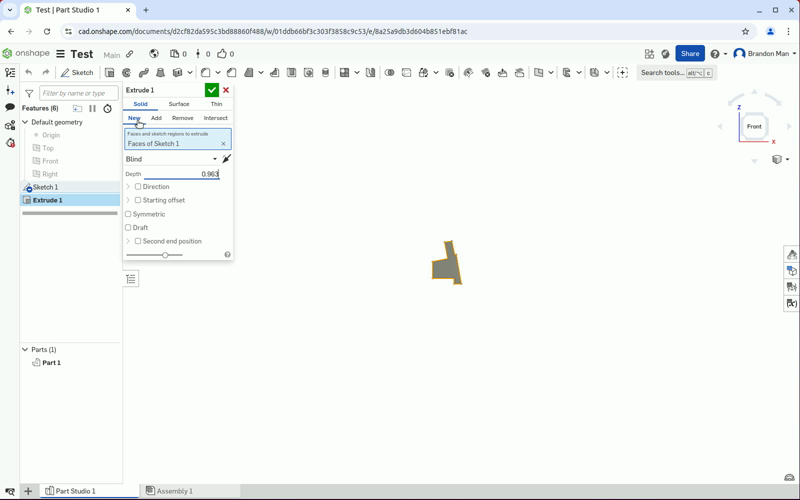
key(enter)
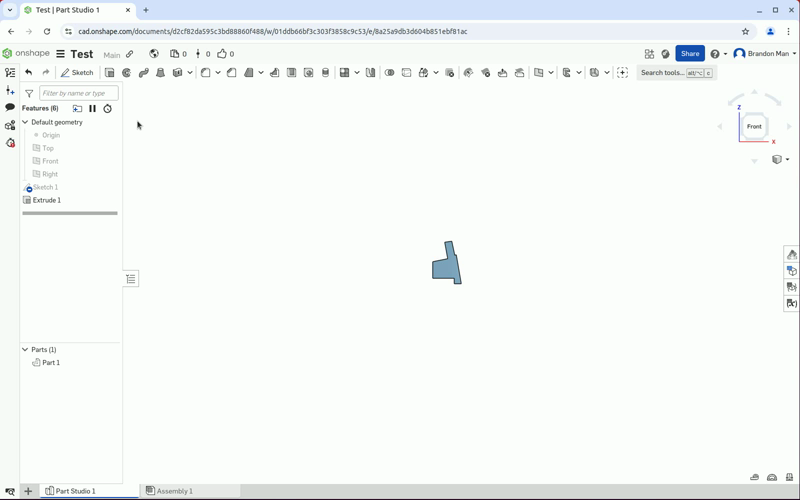
key(shift+h)
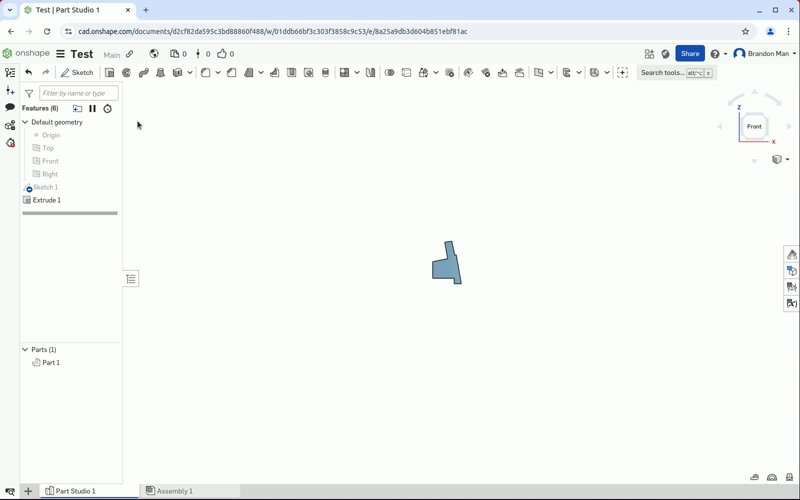
key(shift+h)
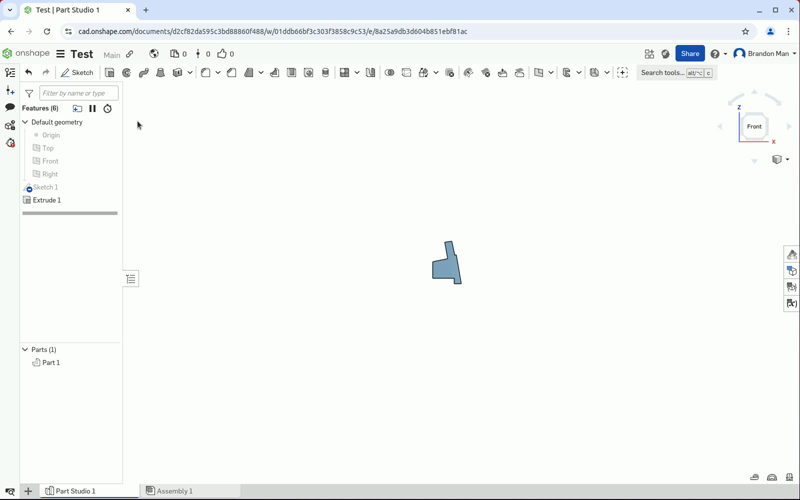
mouse_move(73, 189)
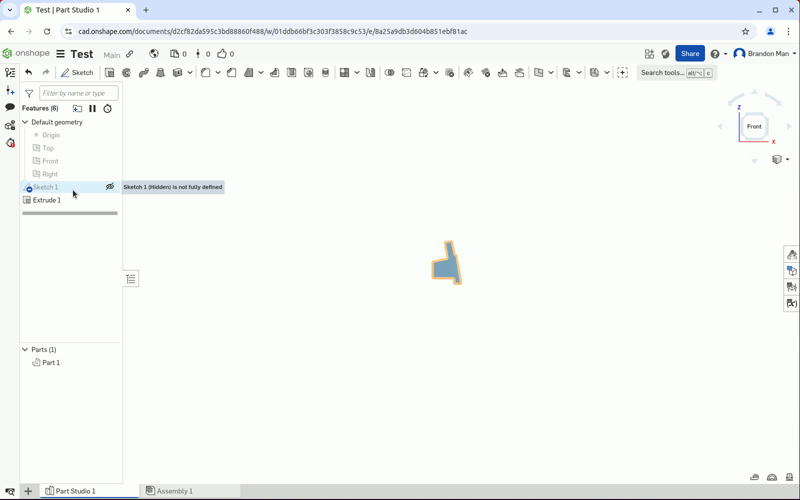
click(73, 189)
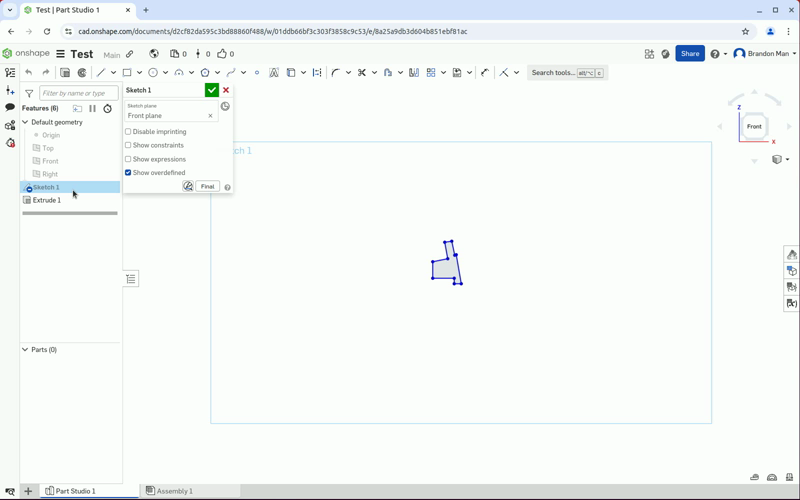
mouse_move(229, 92)
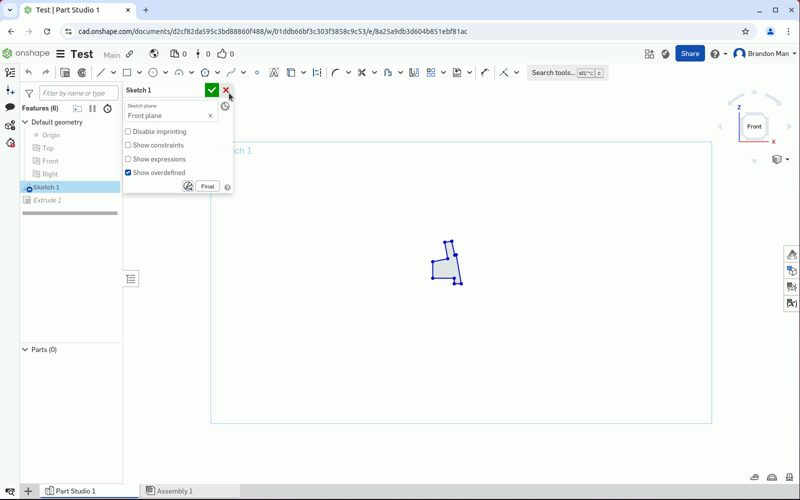
click(229, 92)
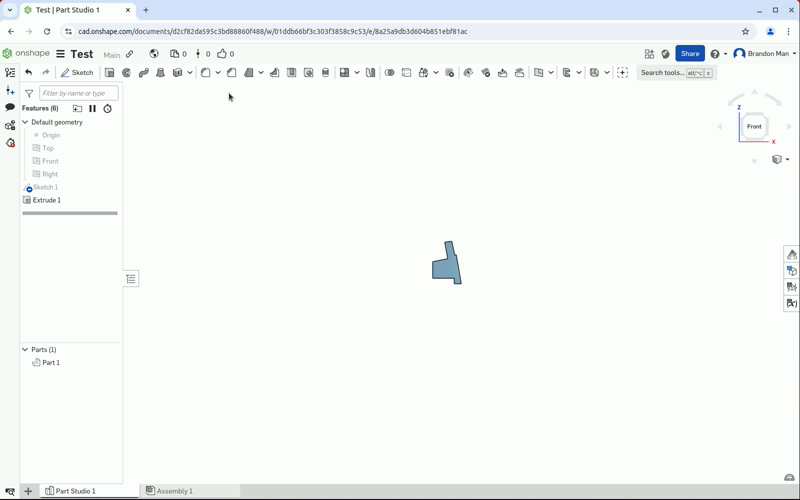
mouse_move(73, 352)
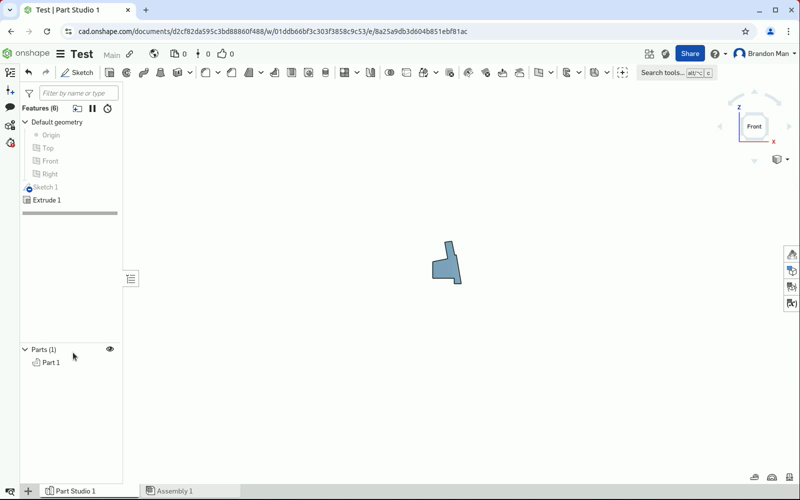
key(y)
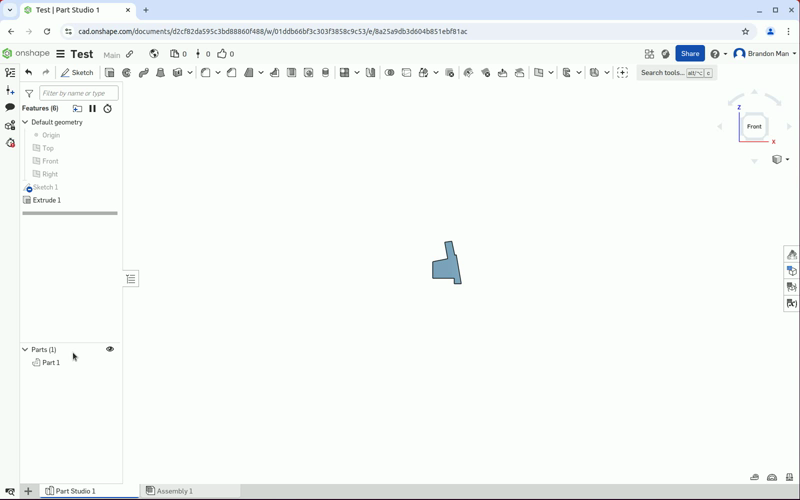
key(shift+p)
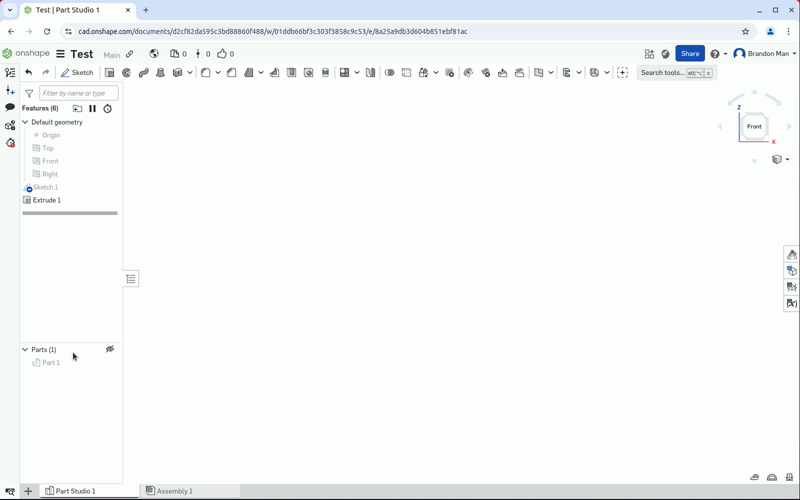
key(space)
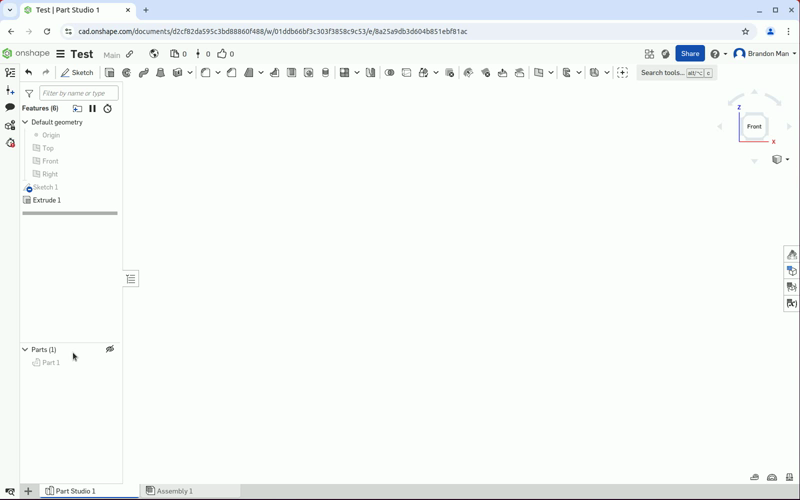
key_down(shift)
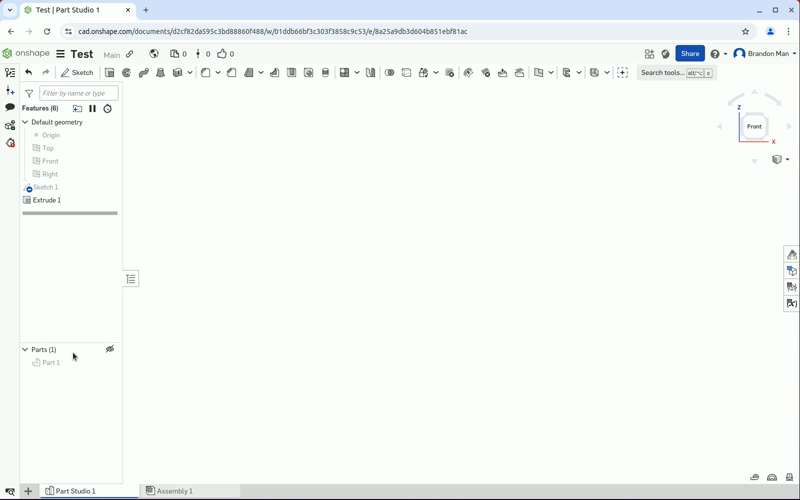
key(down)
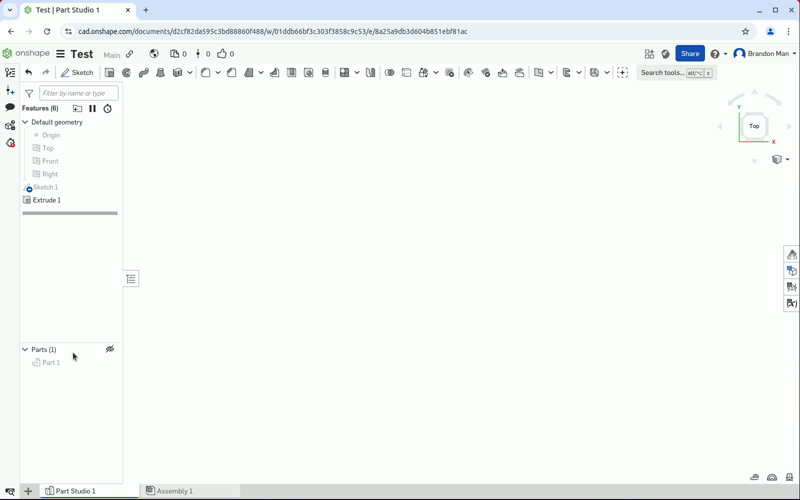
key_up(shift)
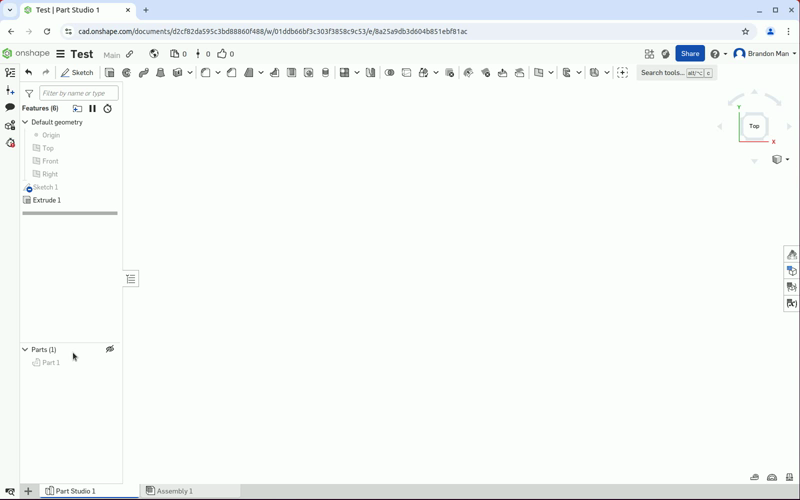
mouse_move(73, 352)
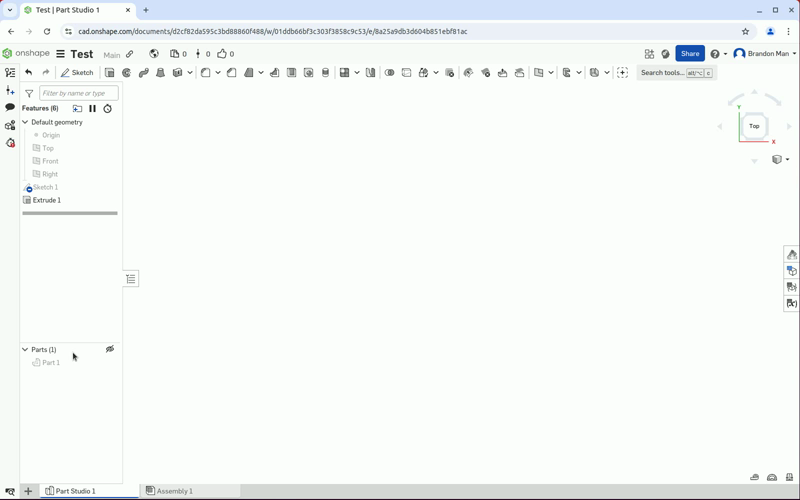
key(shift+y)
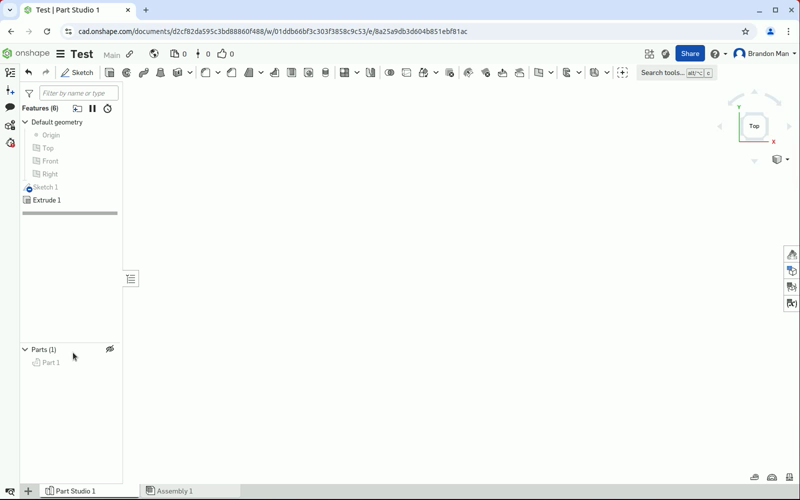
key(shift+s)
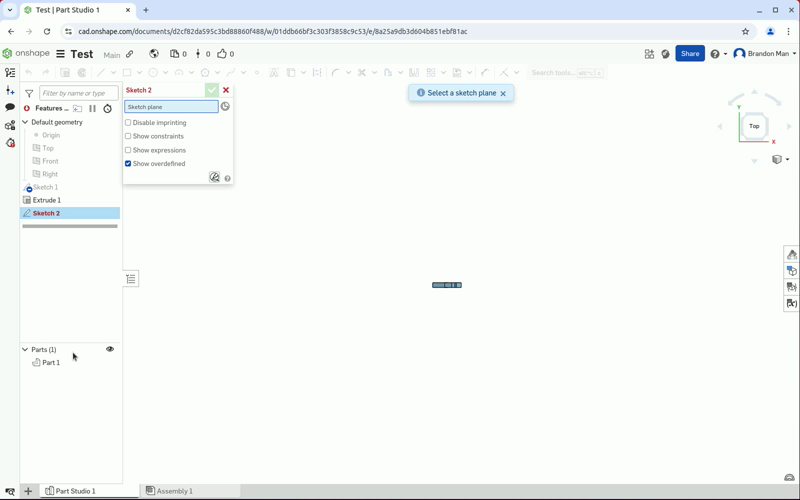
mouse_move(73, 150)
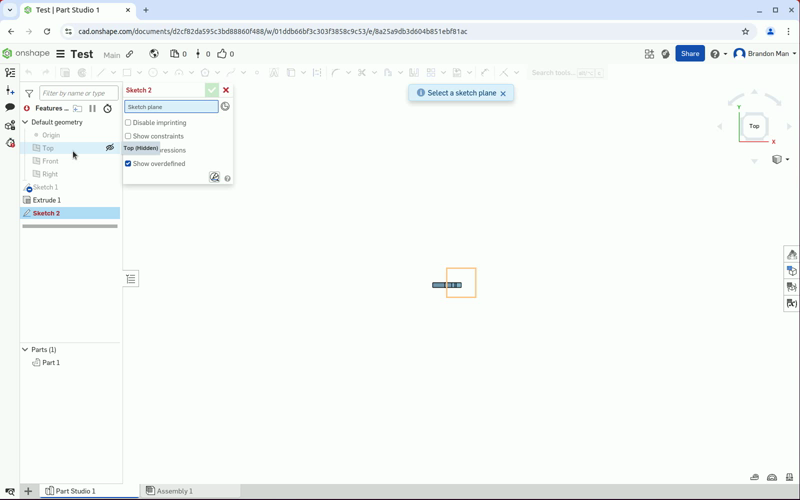
click(73, 150)
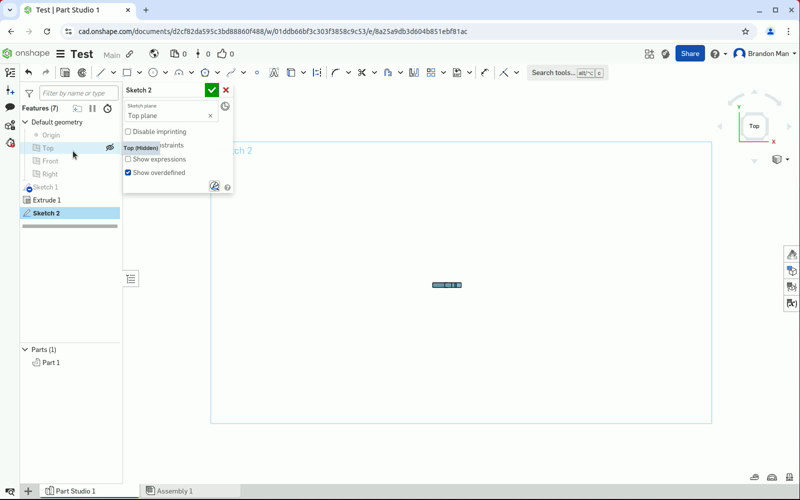
mouse_move(73, 352)
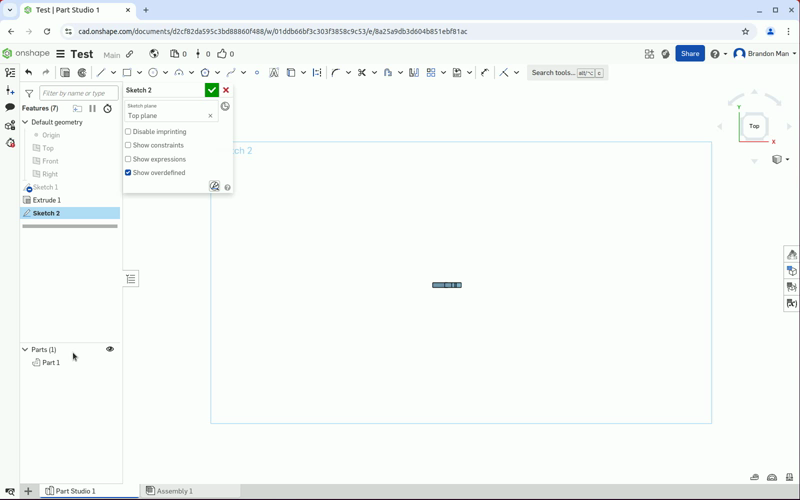
key(y)
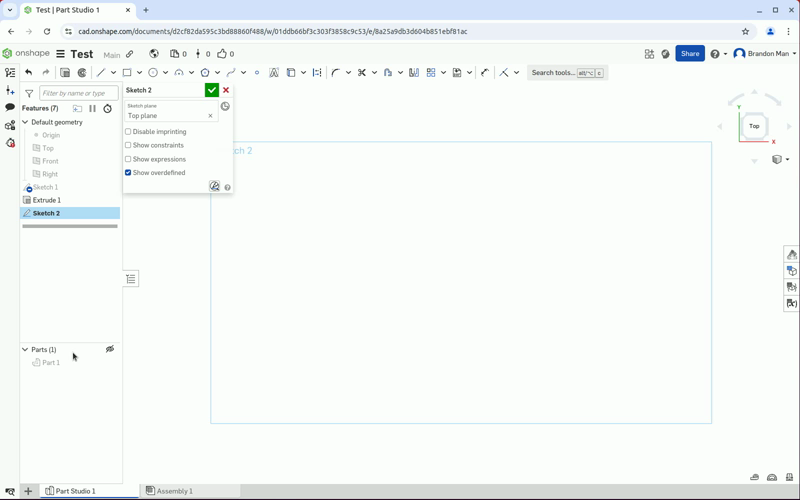
key(l)
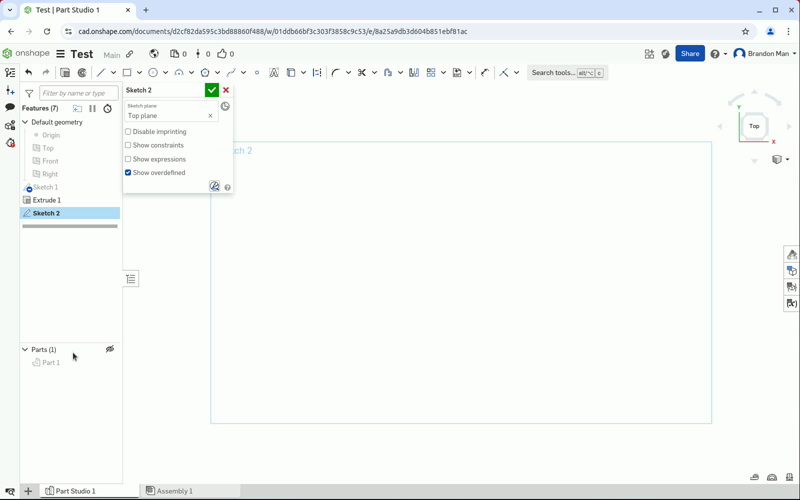
key_down(shift)
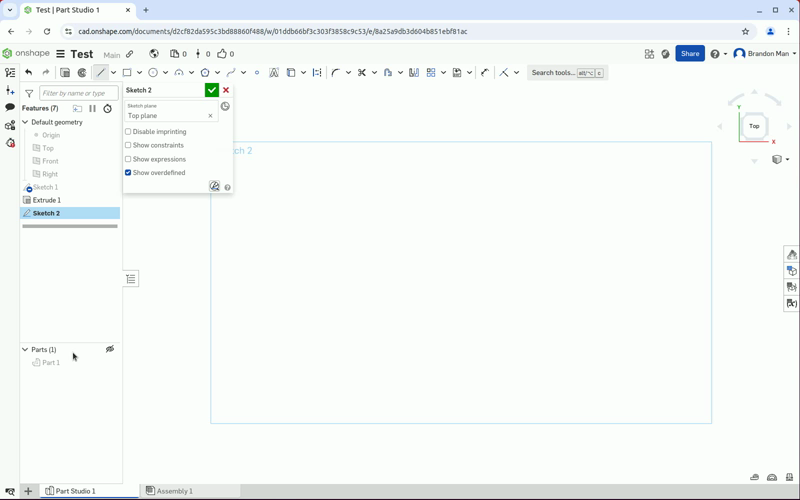
mouse_move(348, 204)
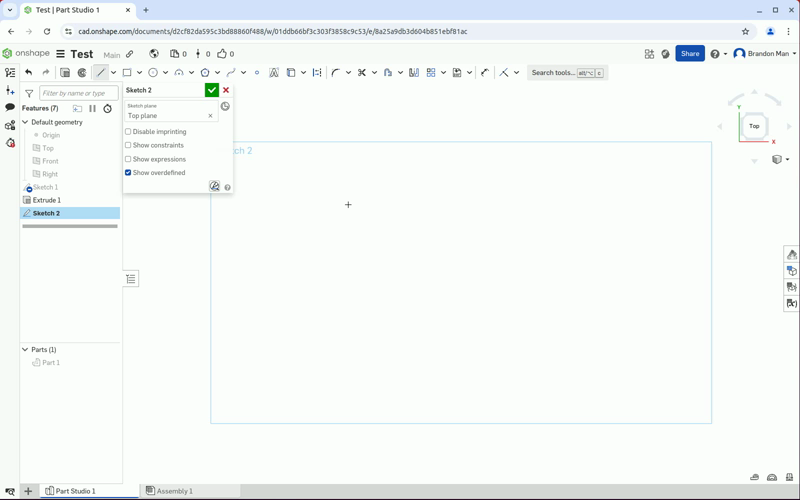
click(348, 204)
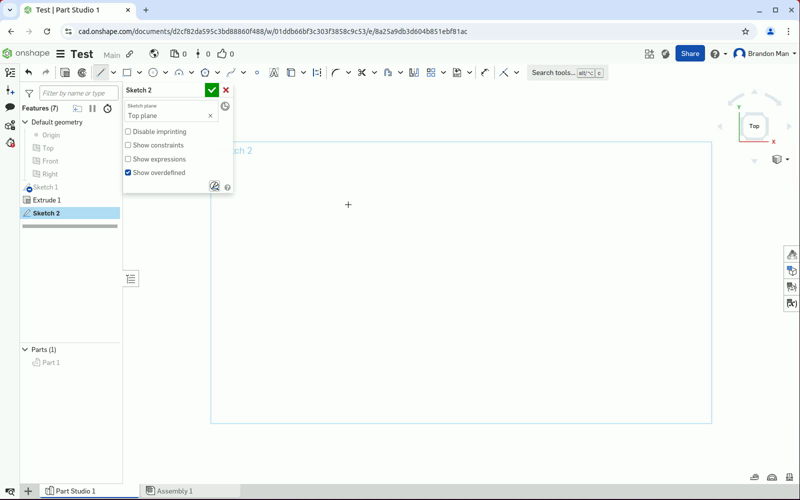
key_up(shift)
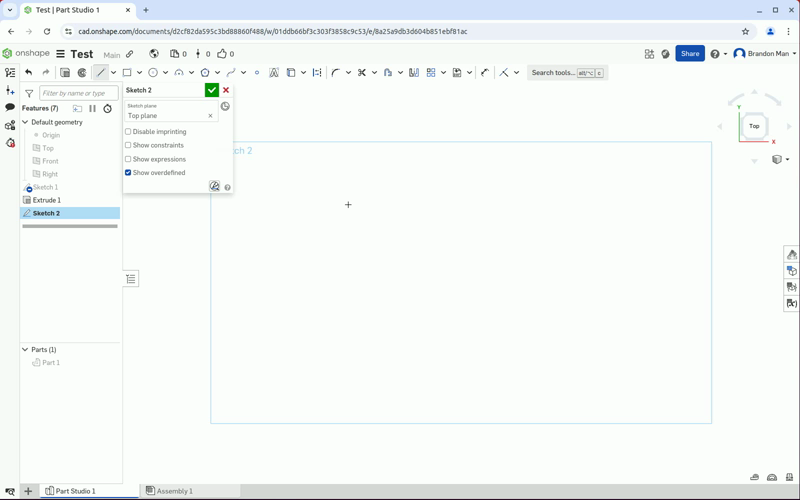
key_down(shift)
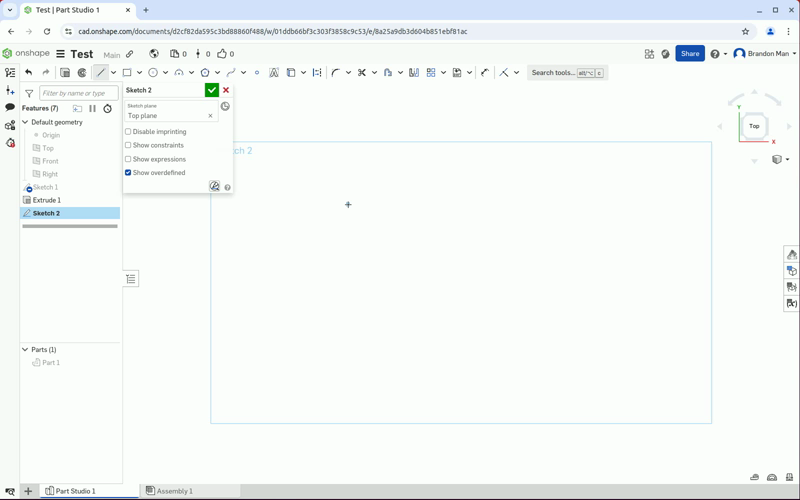
mouse_move(432, 204)
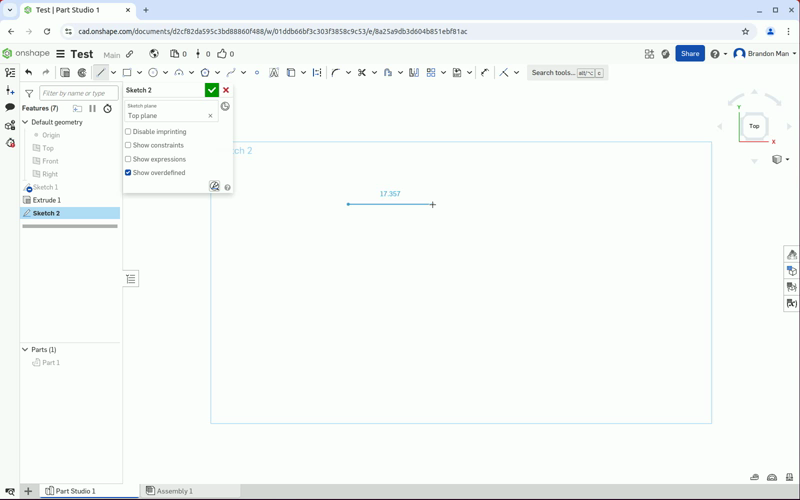
click(432, 204)
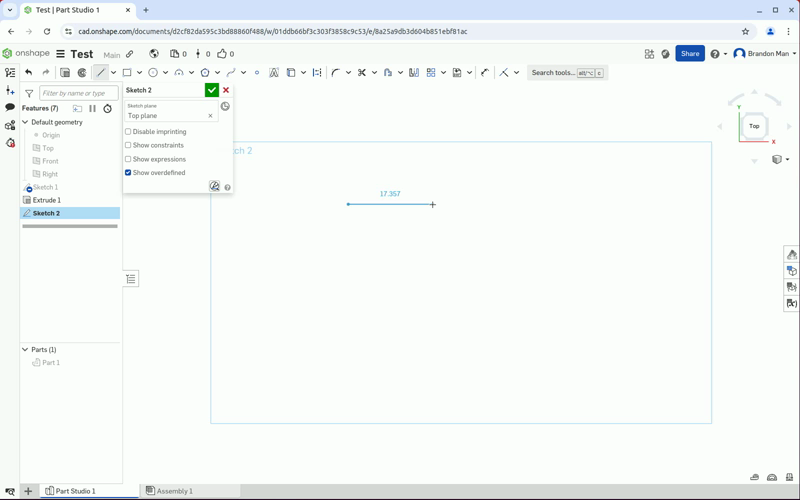
key_up(shift)
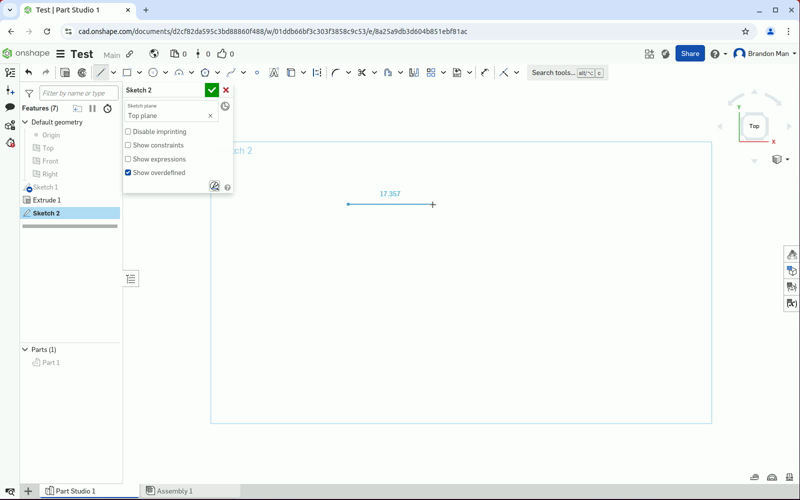
key_down(shift)
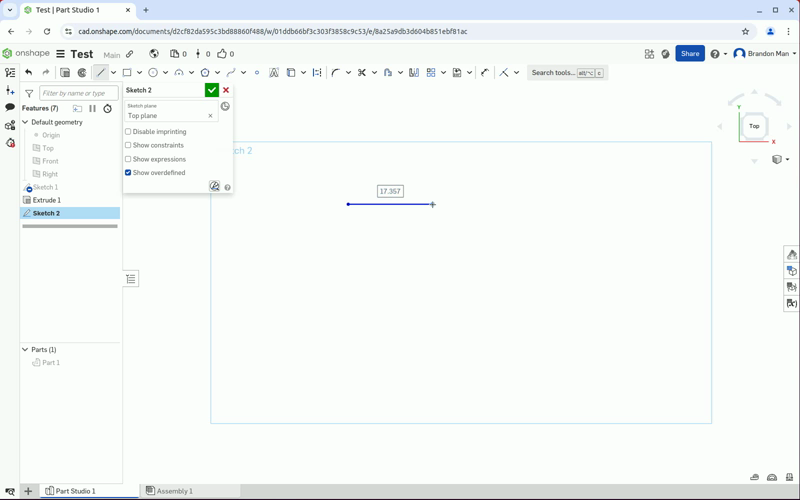
mouse_move(432, 288)
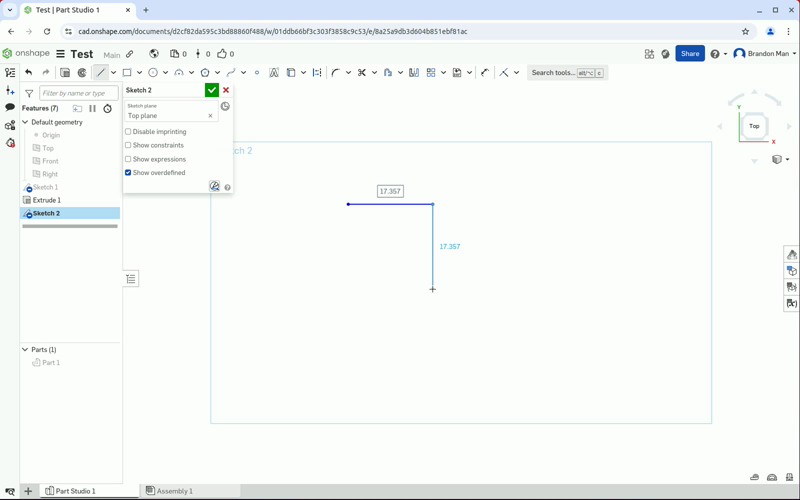
click(432, 288)
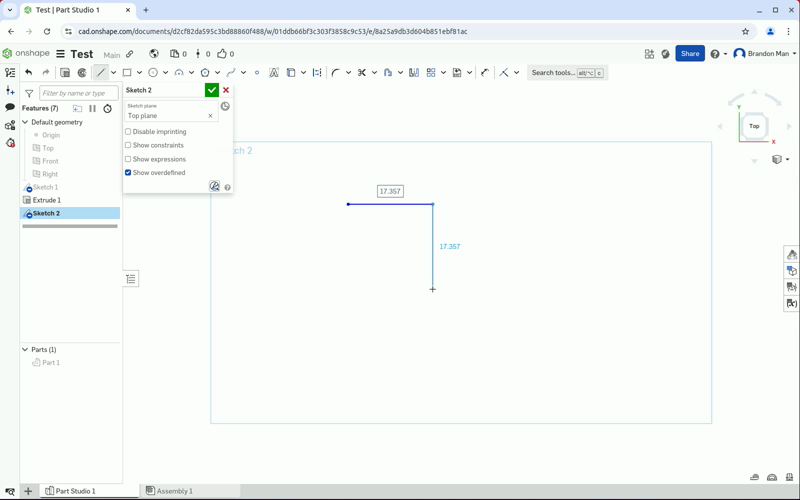
key_up(shift)
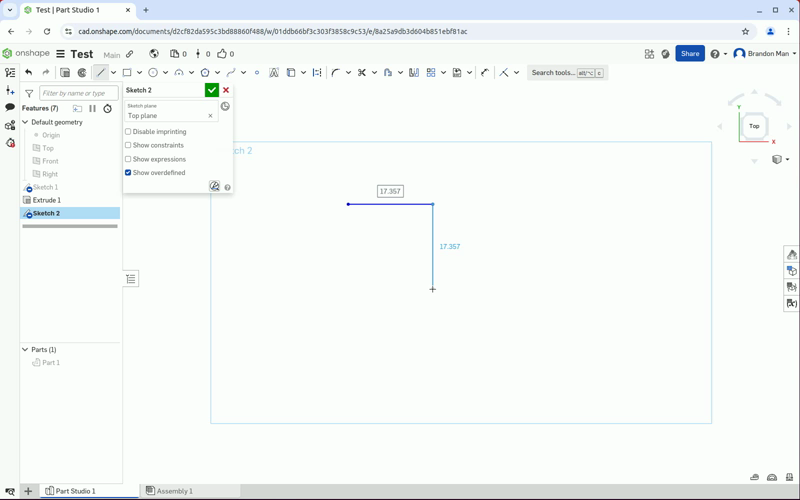
key_down(shift)
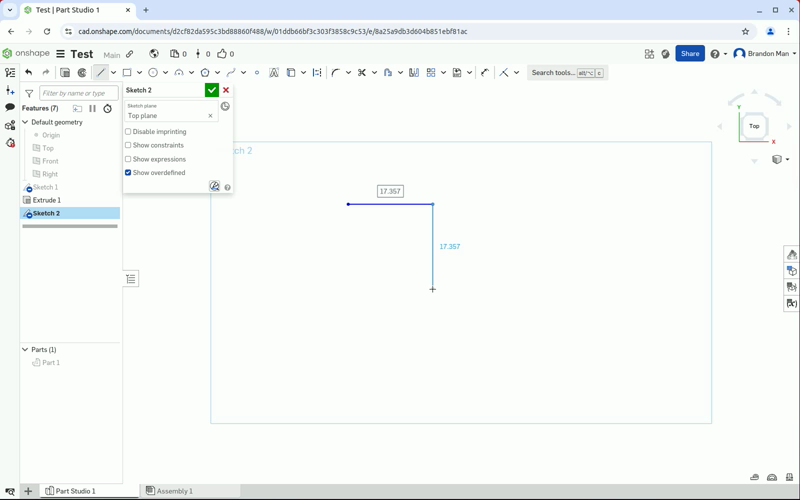
mouse_move(462, 288)
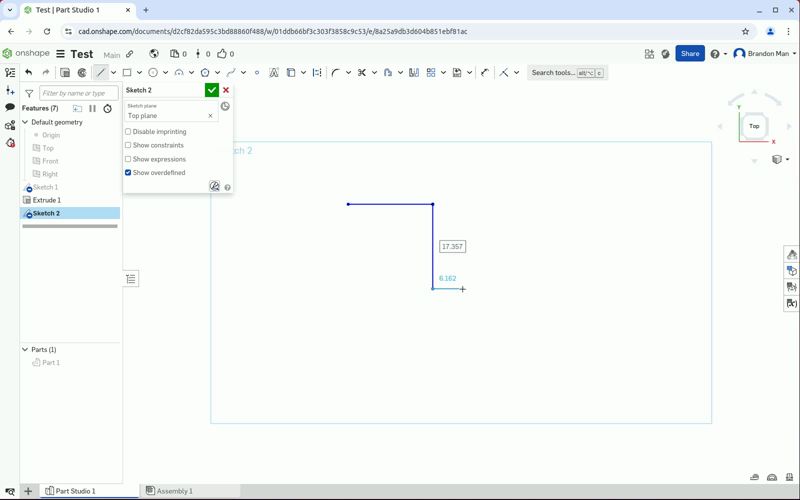
mouse_move(453, 288)
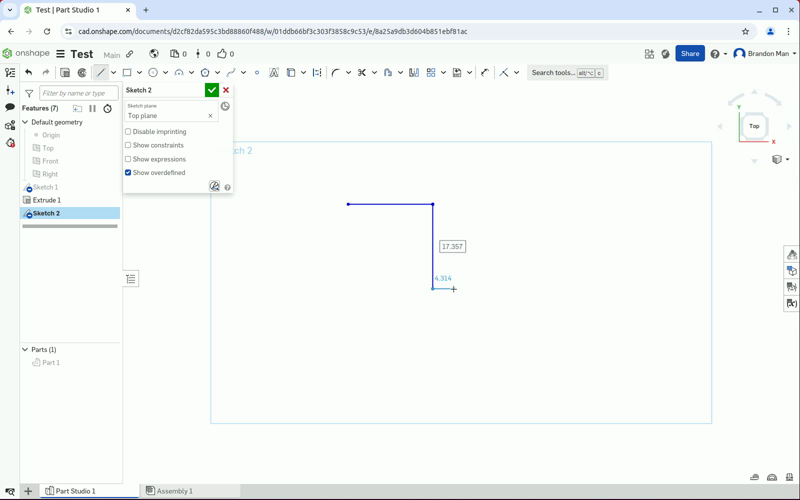
click(453, 288)
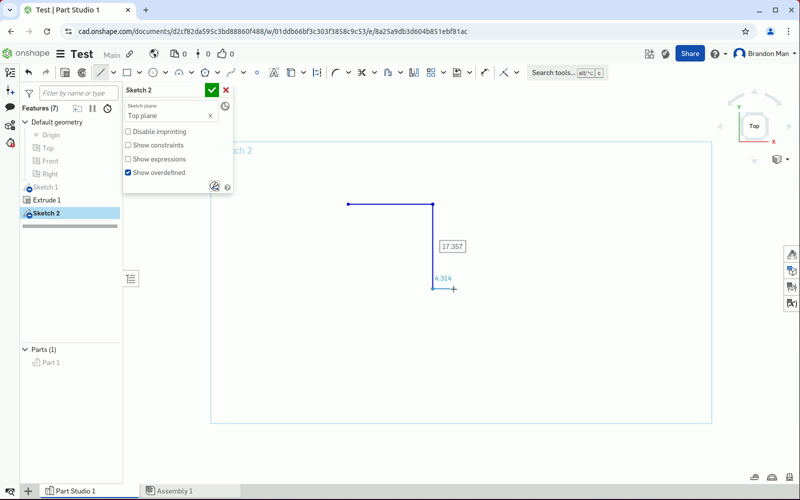
key_up(shift)
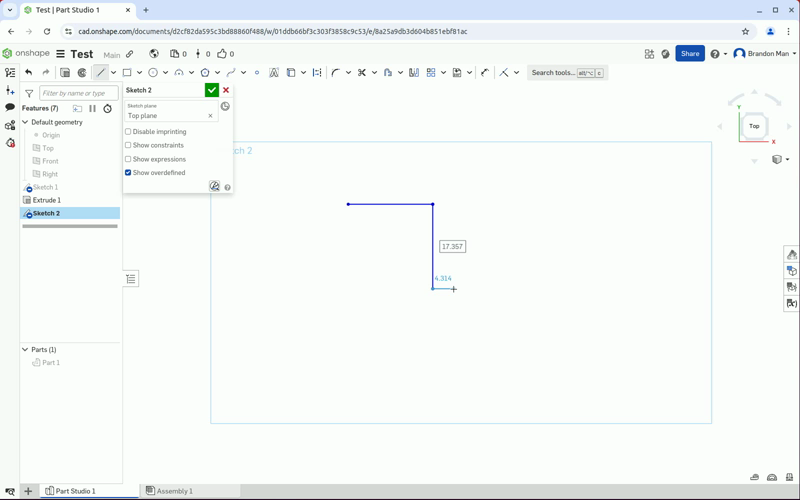
key_down(shift)
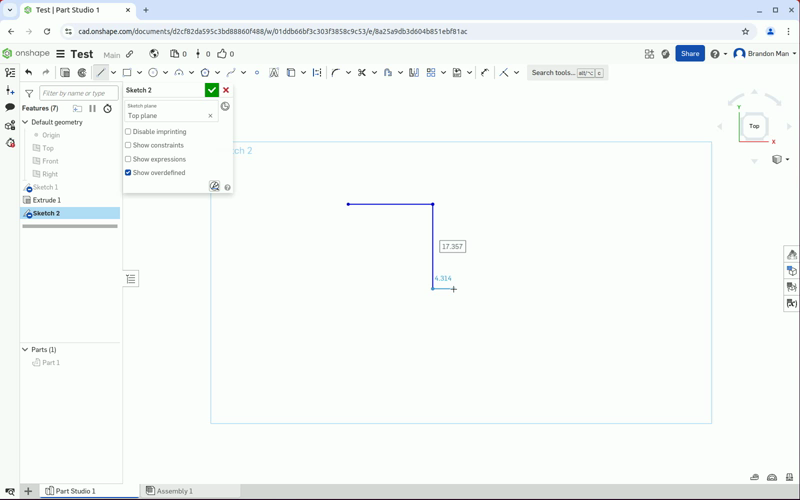
mouse_move(453, 204)
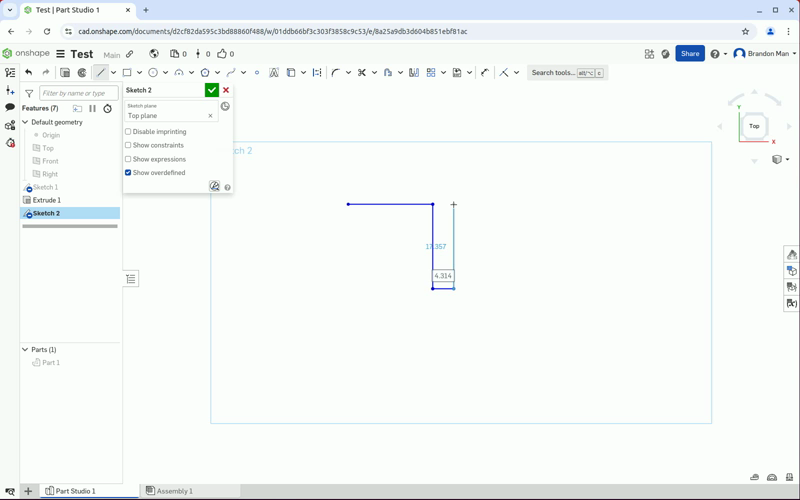
click(453, 204)
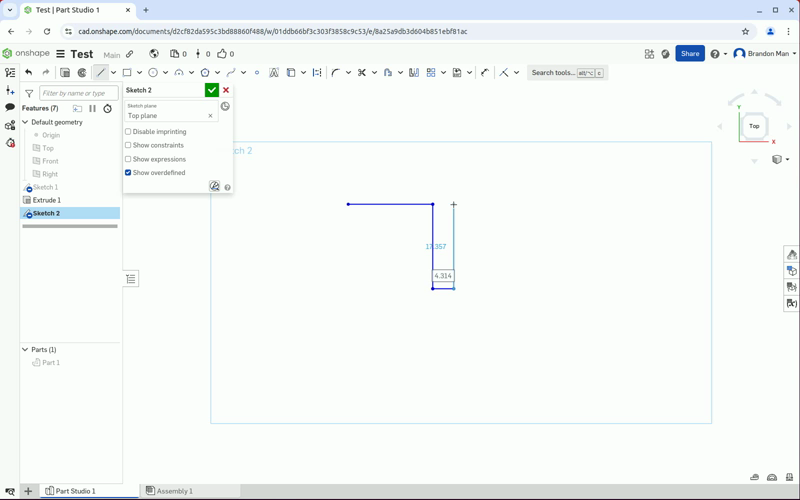
key_up(shift)
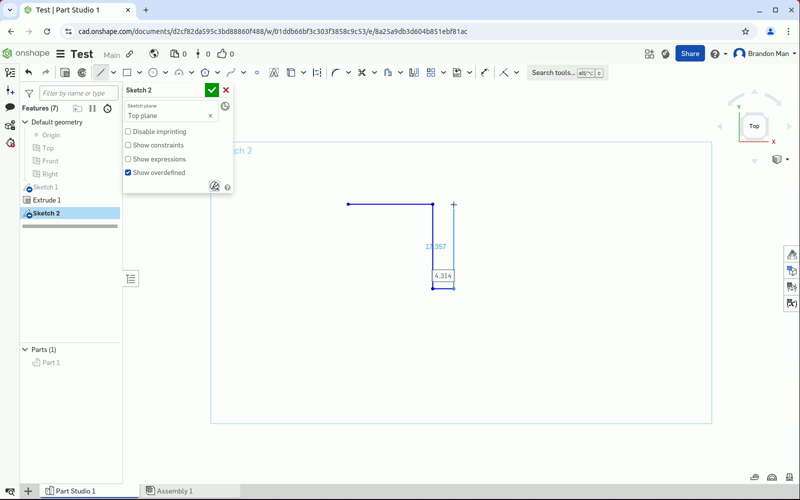
key_down(shift)
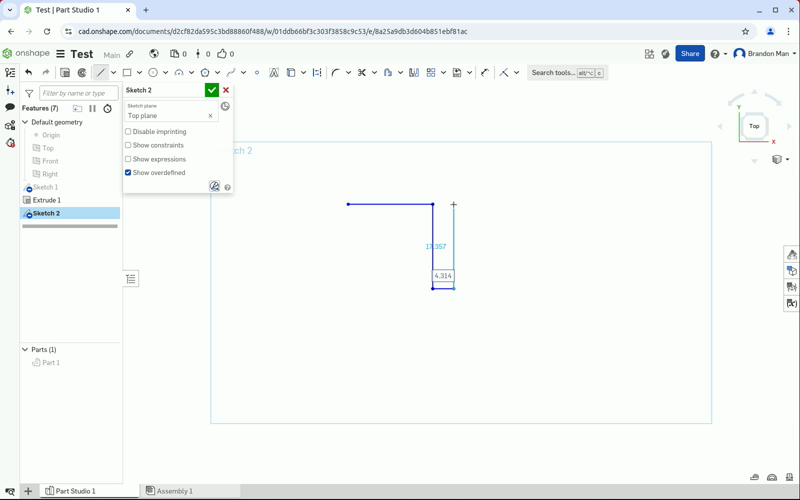
mouse_move(483, 204)
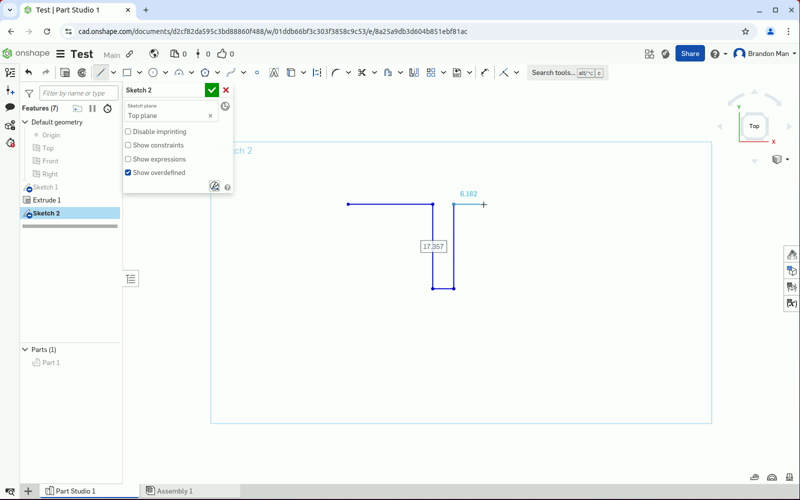
mouse_move(453, 183)
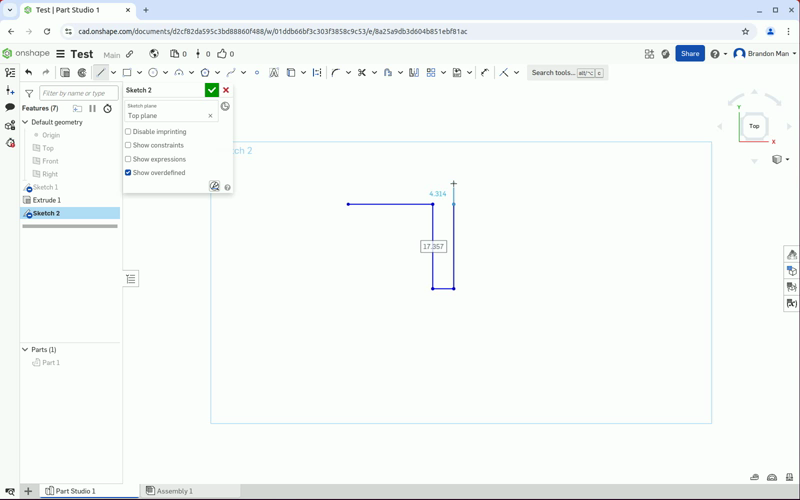
click(453, 183)
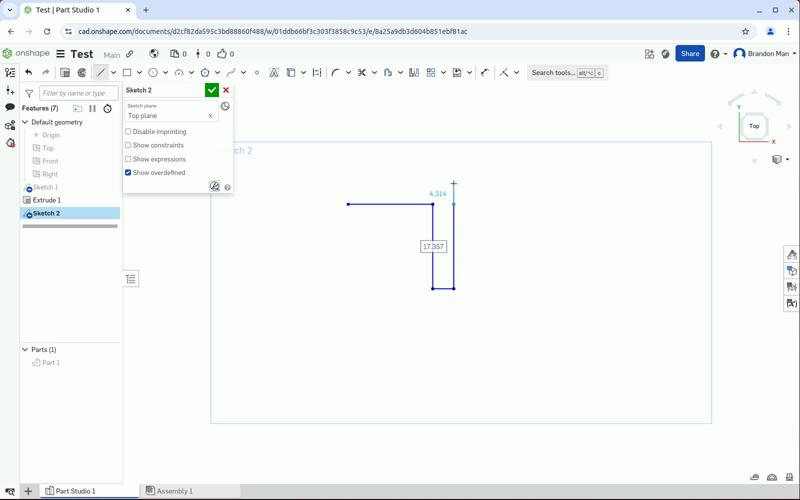
key_up(shift)
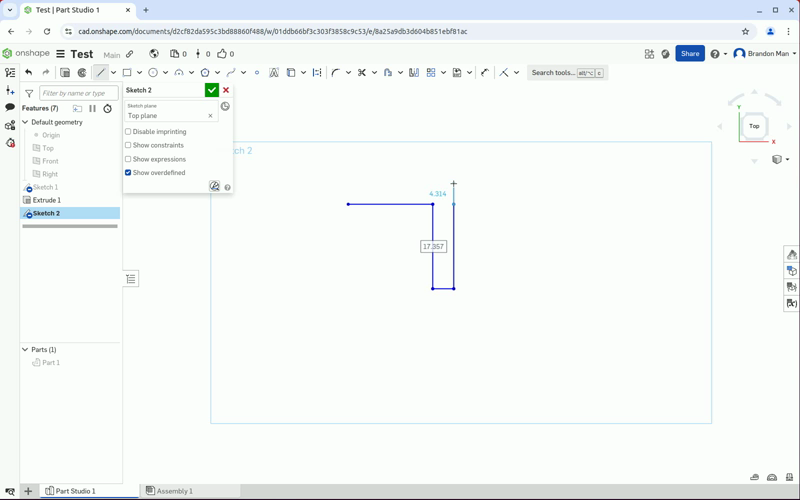
key_down(shift)
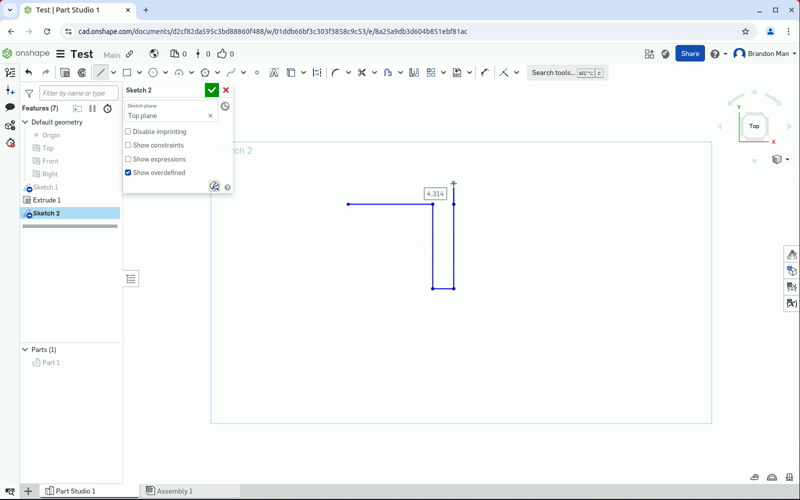
mouse_move(348, 183)
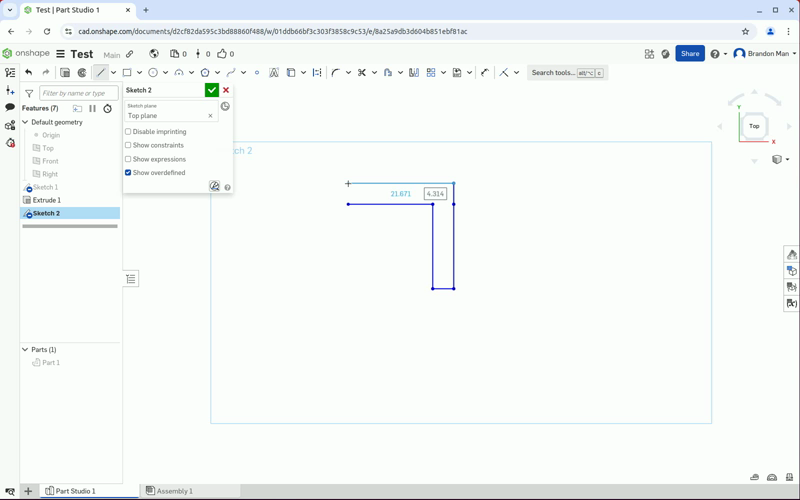
click(348, 183)
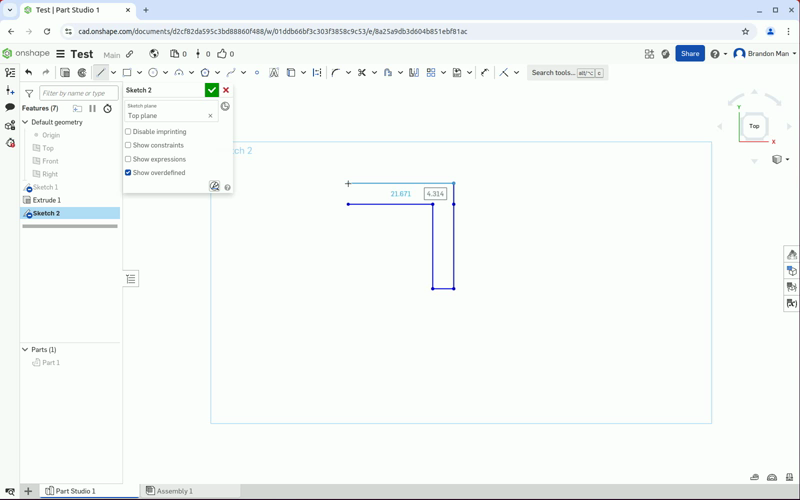
key_up(shift)
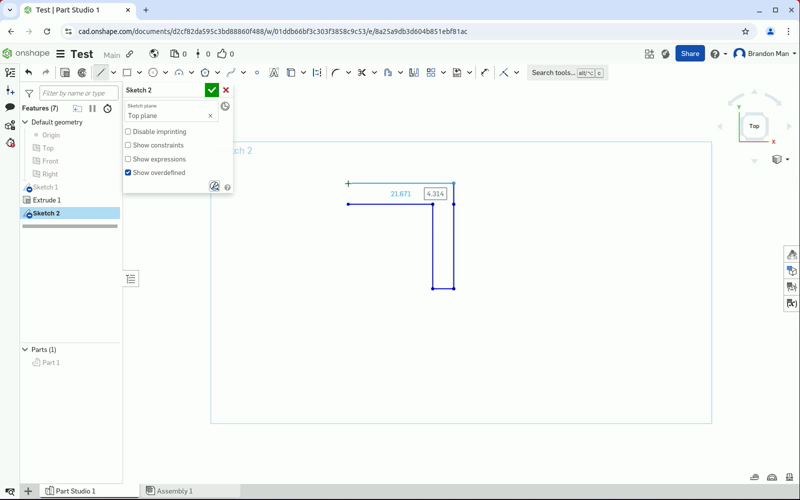
mouse_move(378, 183)
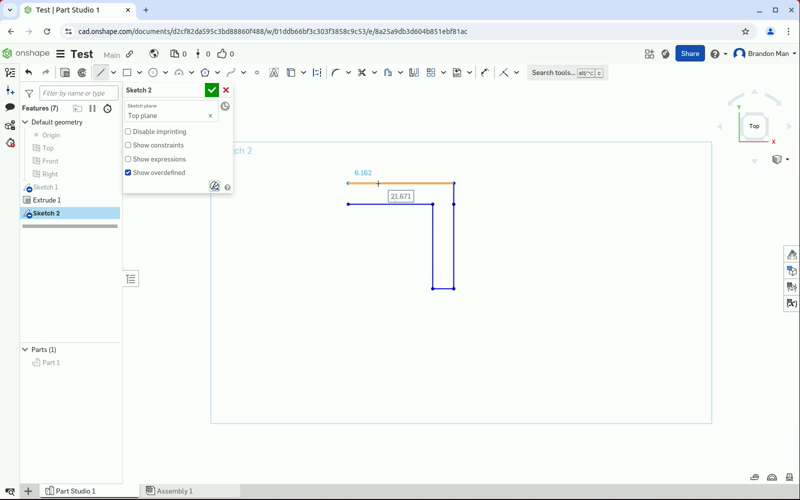
key_down(shift)
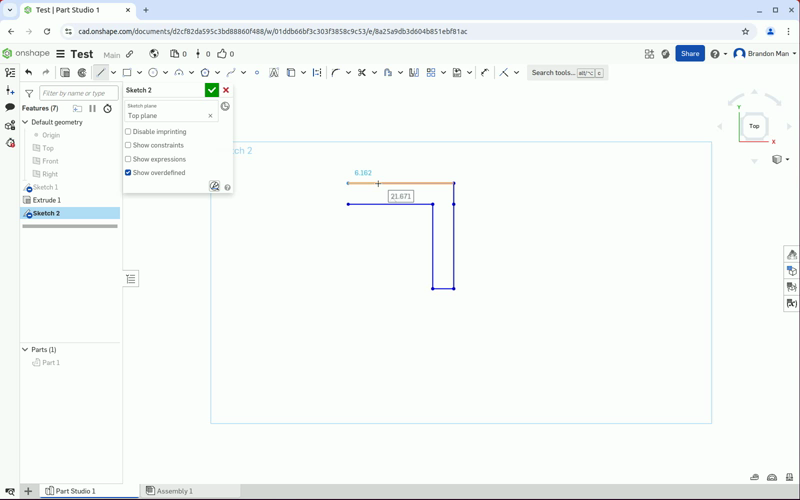
mouse_move(348, 204)
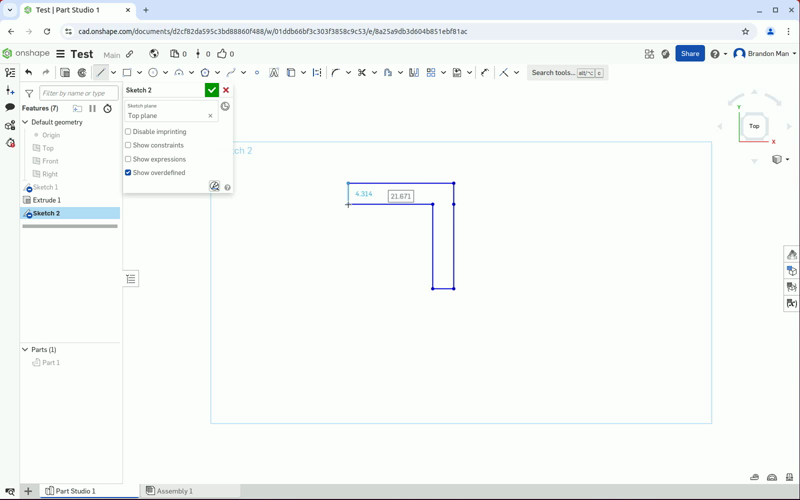
key_up(shift)
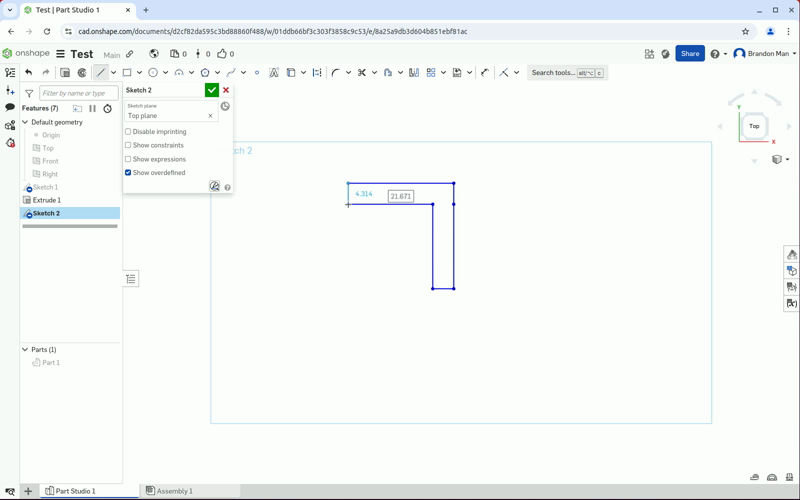
click(348, 204)
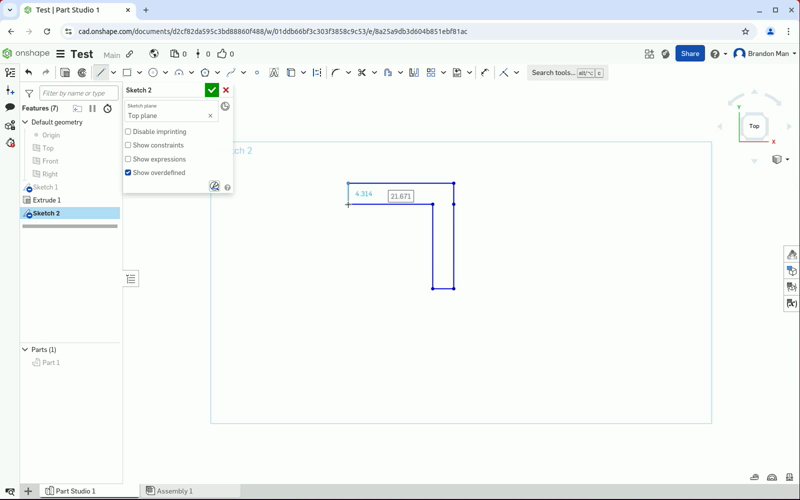
key(esc)
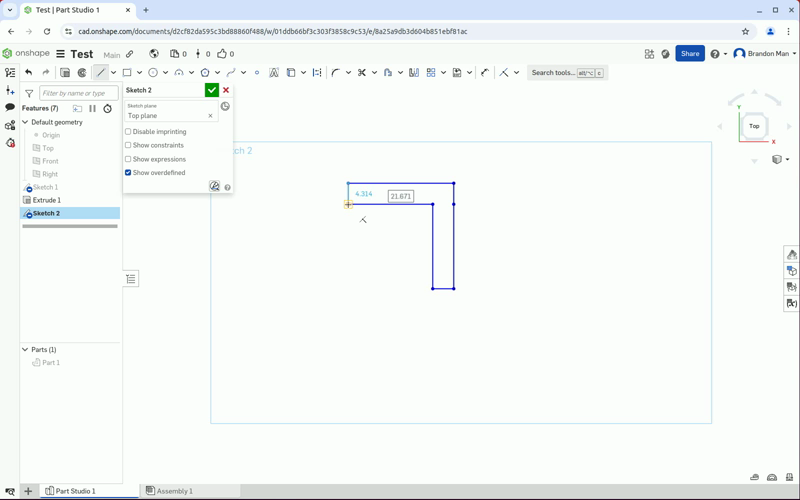
mouse_move(389, 198)
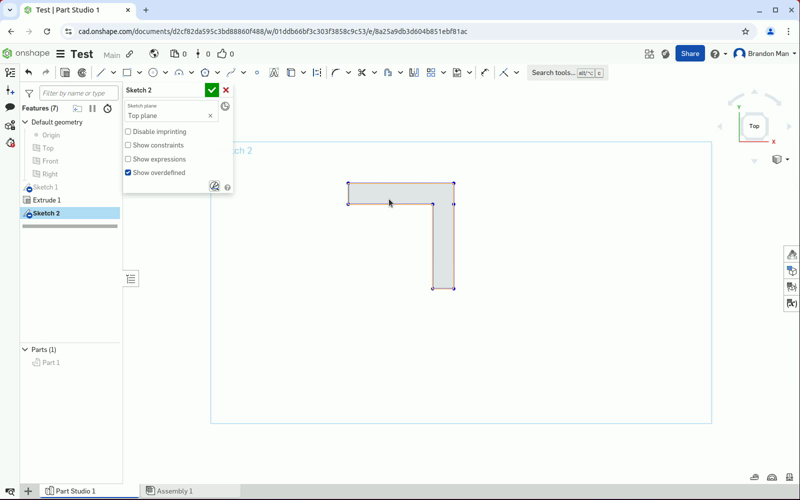
click(389, 198)
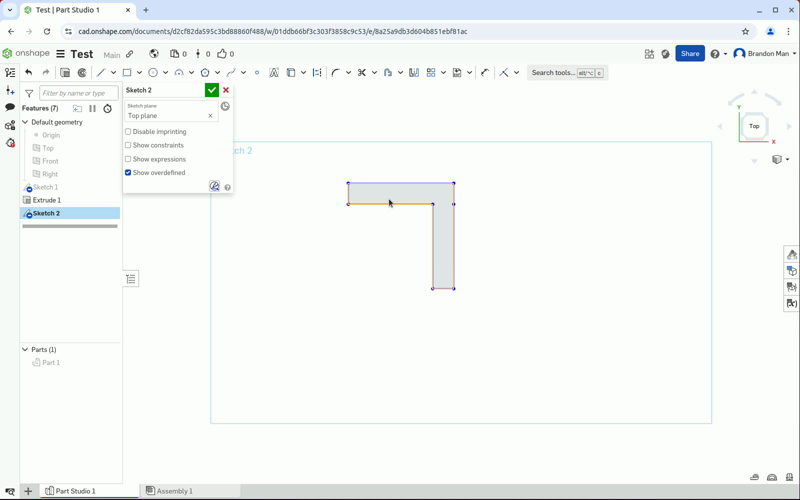
mouse_move(73, 352)
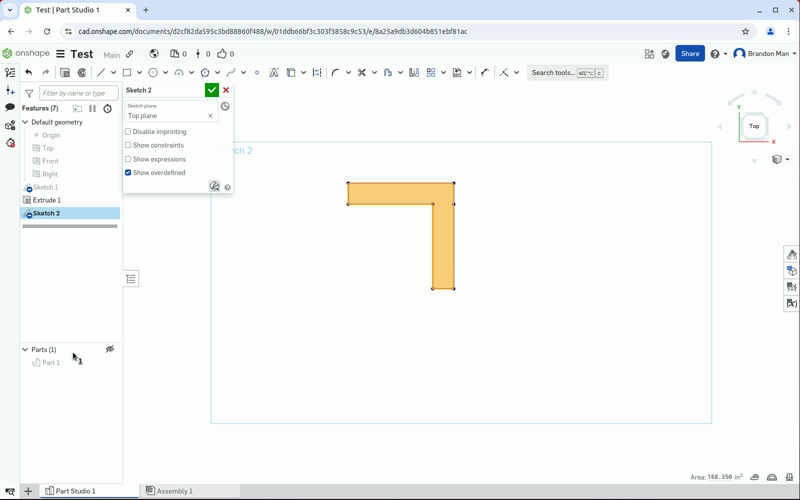
key(shift+y)
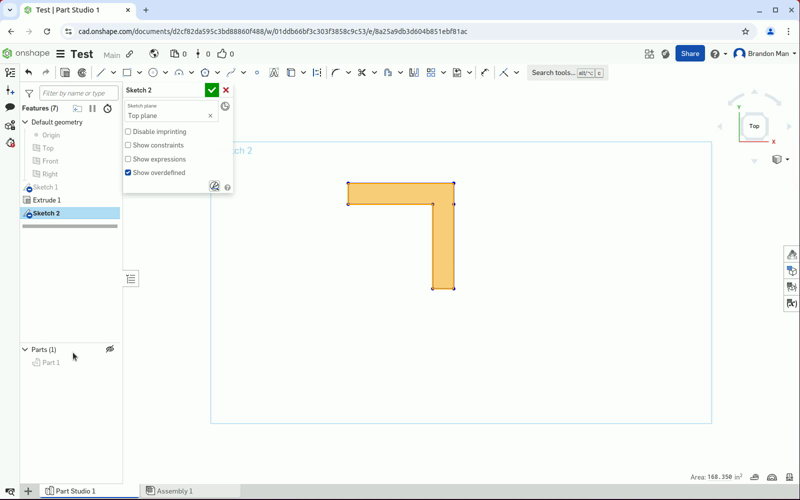
key(shift+e)
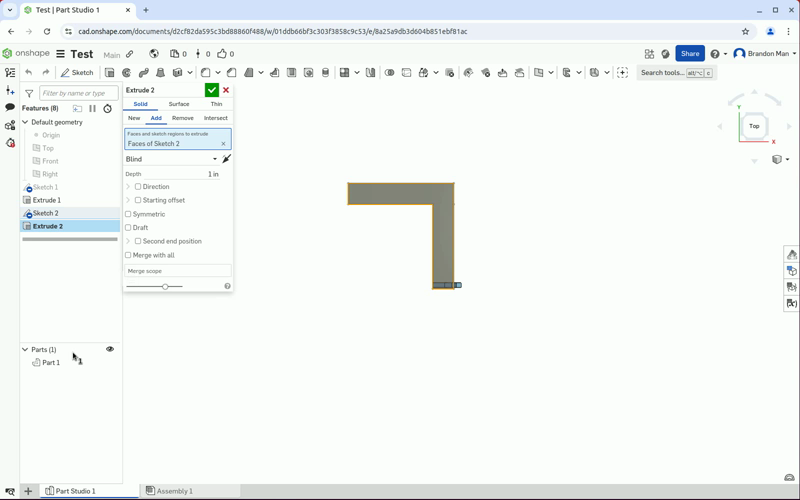
mouse_move(143, 106)
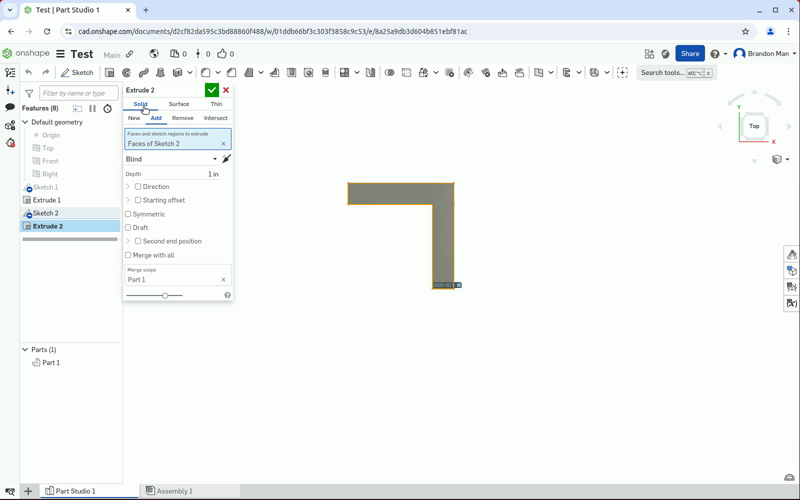
click(143, 106)
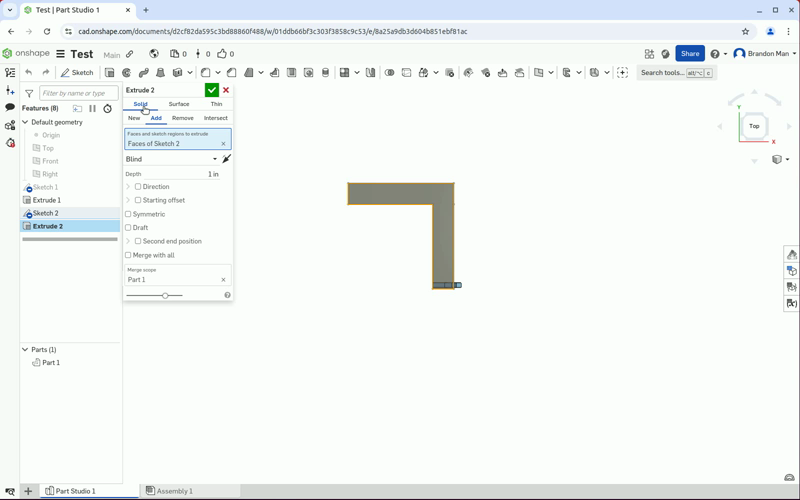
mouse_move(137, 120)
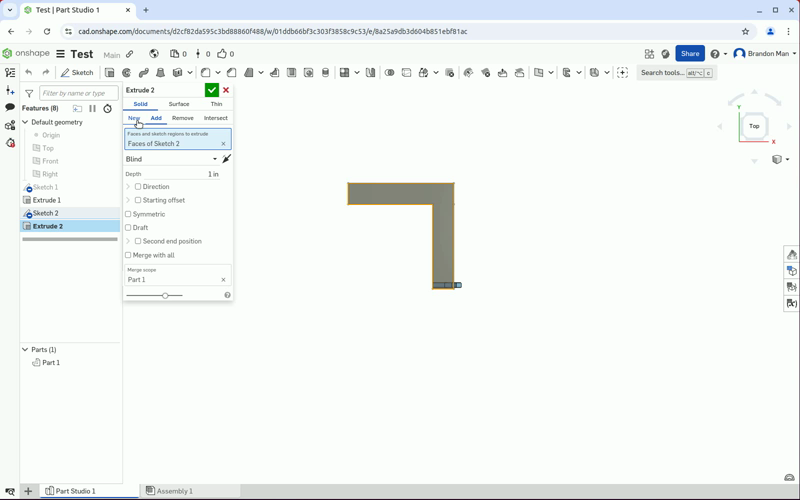
click(137, 120)
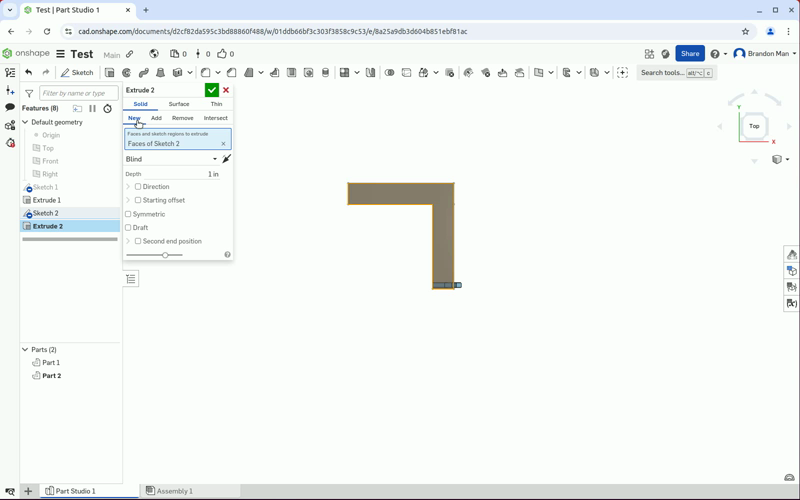
key(tab, 4)
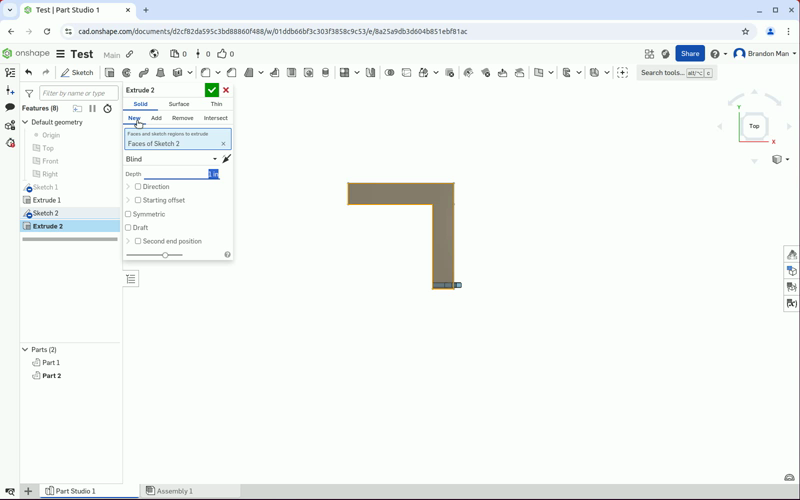
text(0.963)
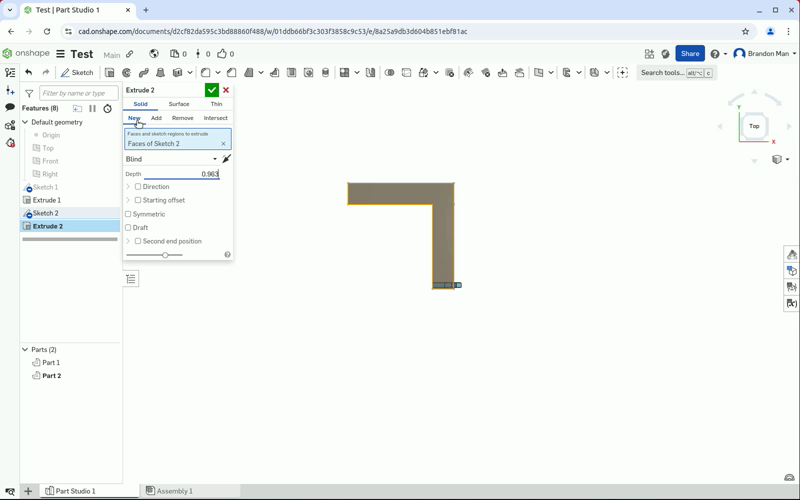
key(enter)
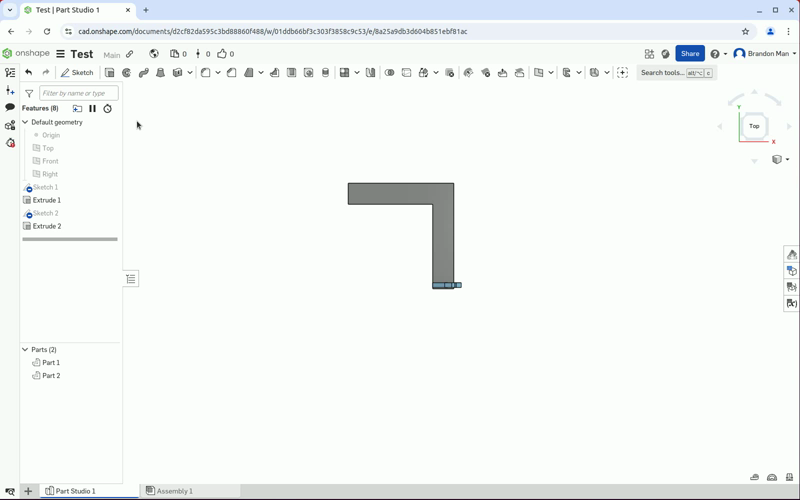
key(shift+h)
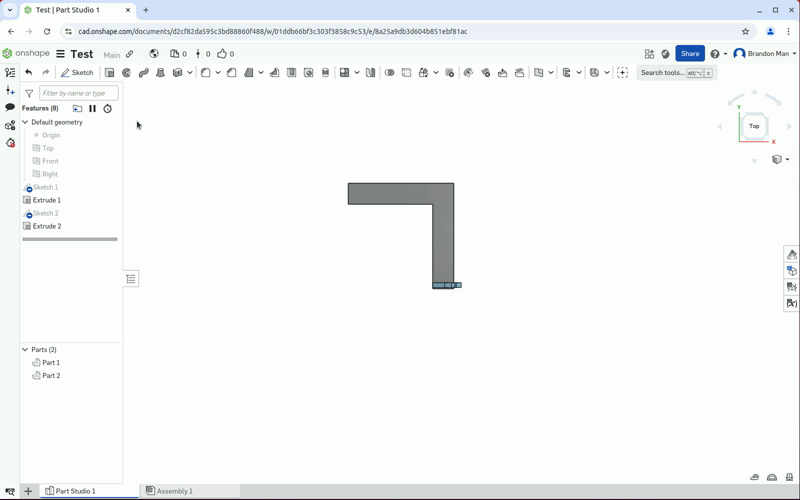
key(shift+h)
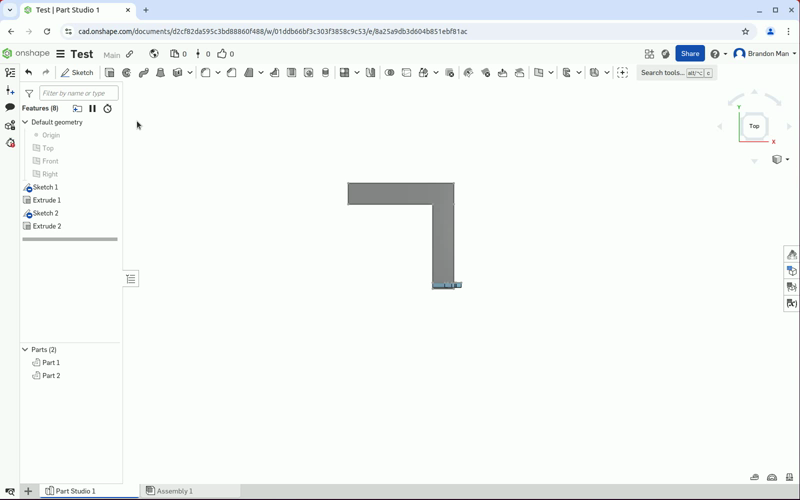
key(shift+7)
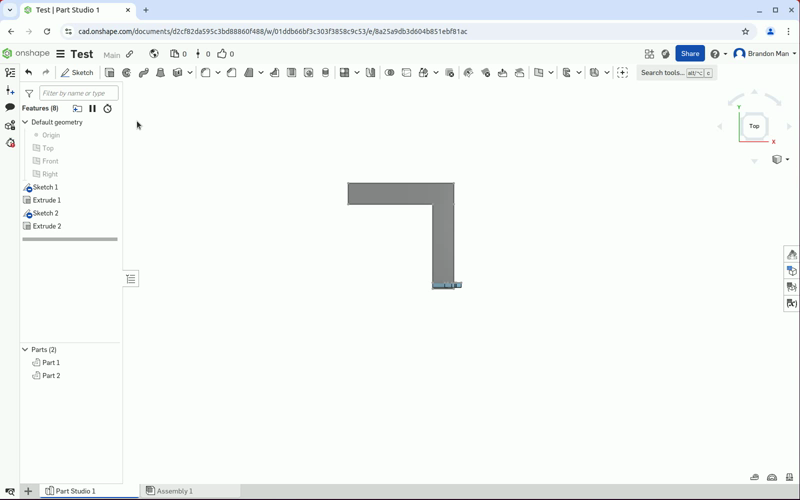
key(up, 3)
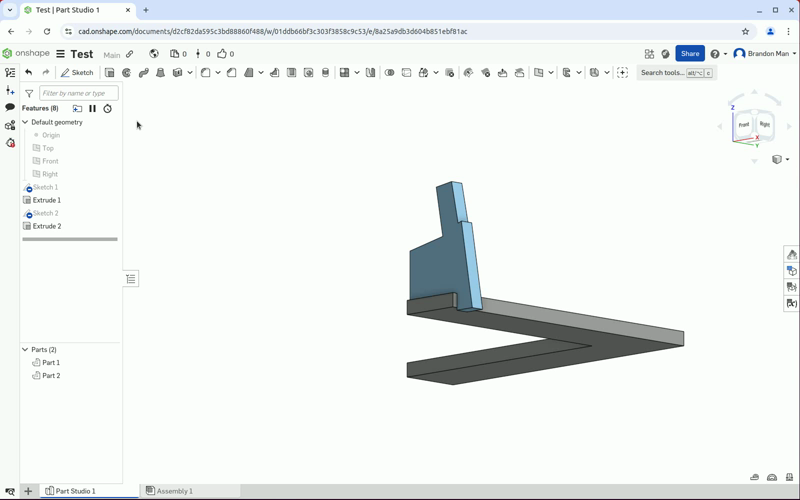
key(left, 3)
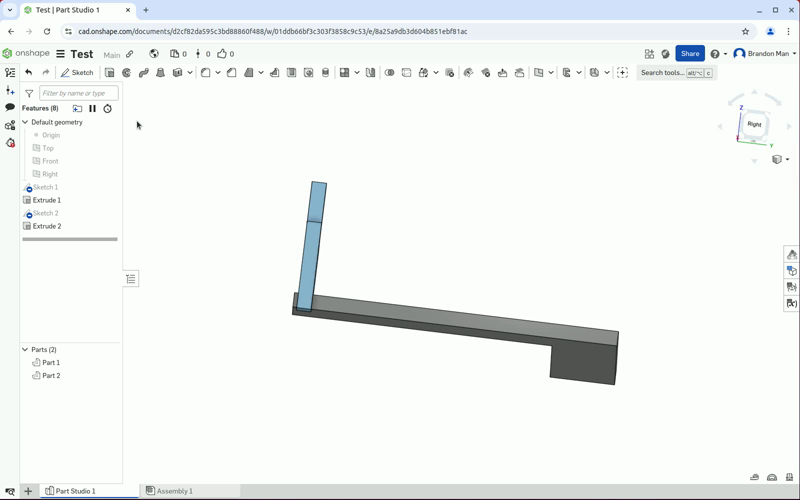
key(right, 3)
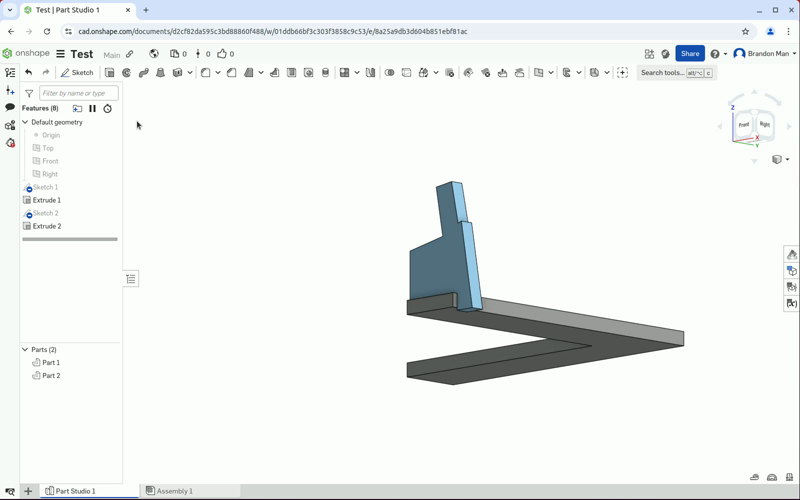
key(down, 3)
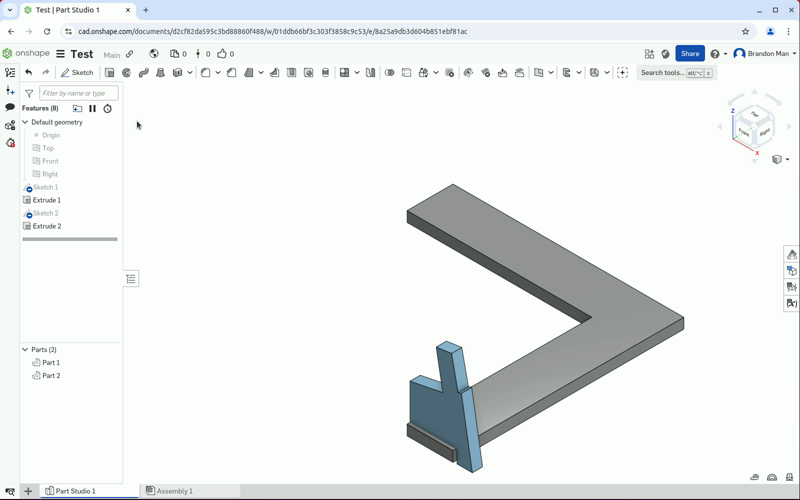
mouse_move(73, 189)
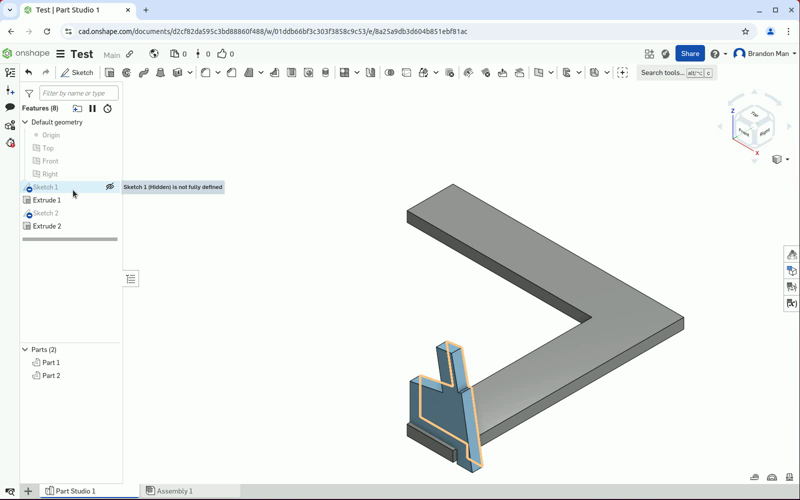
click(73, 189)